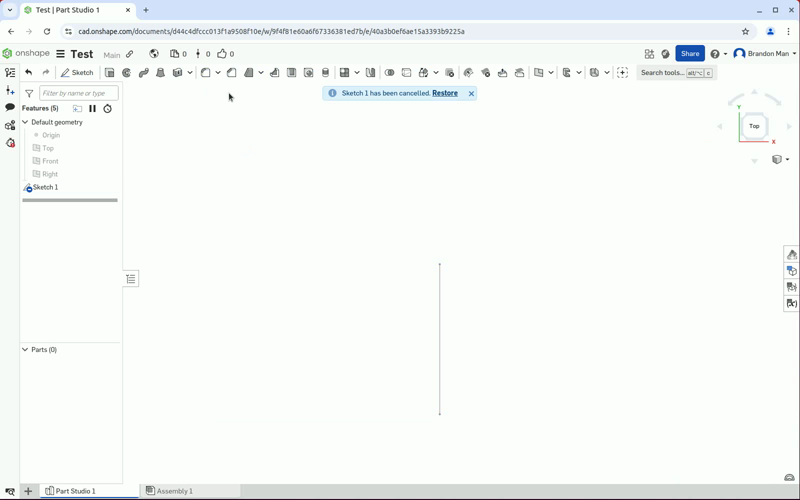
key(shift+h)
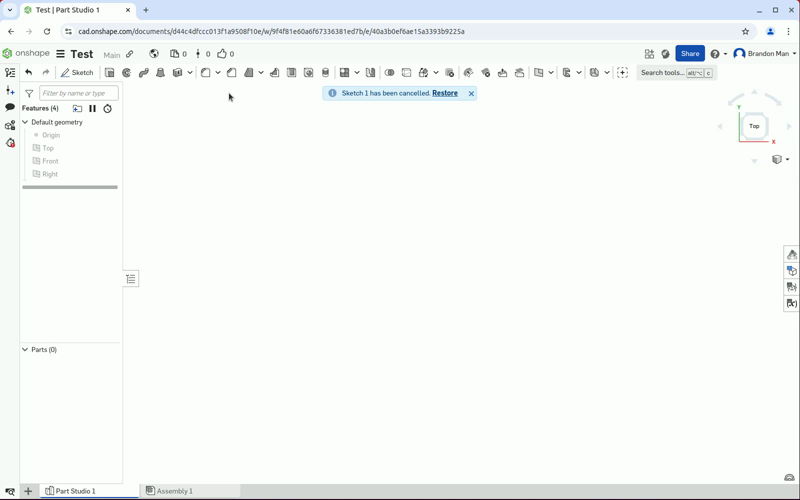
key(shift+s)
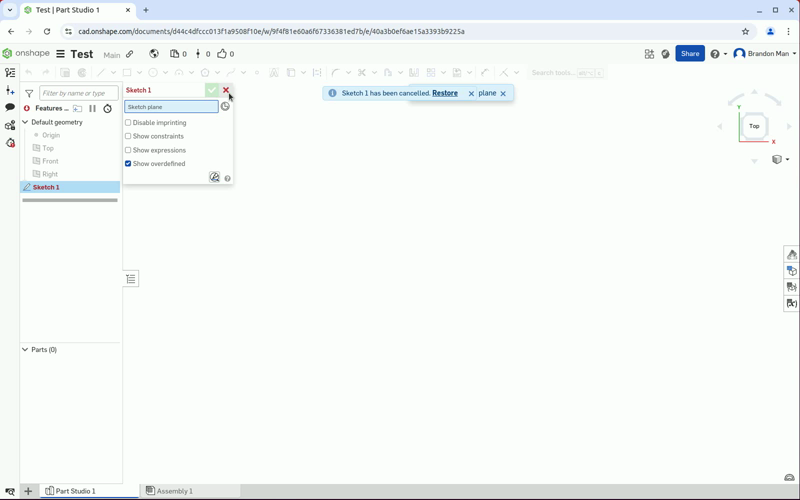
mouse_move(73, 150)
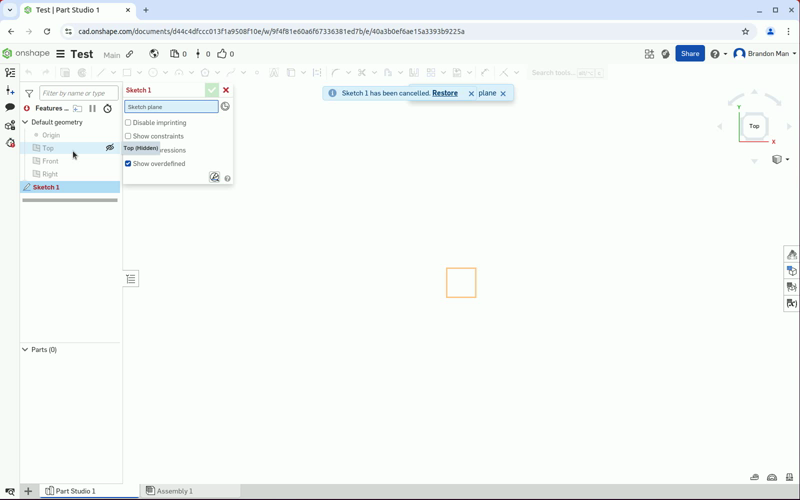
click(73, 150)
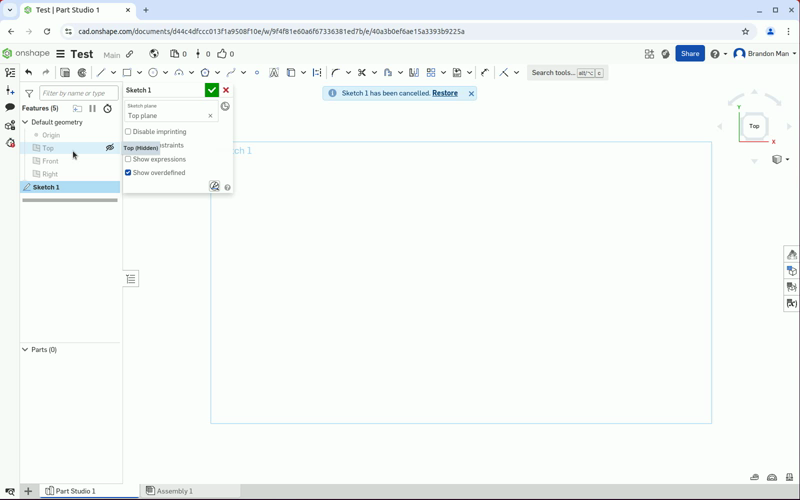
mouse_move(73, 352)
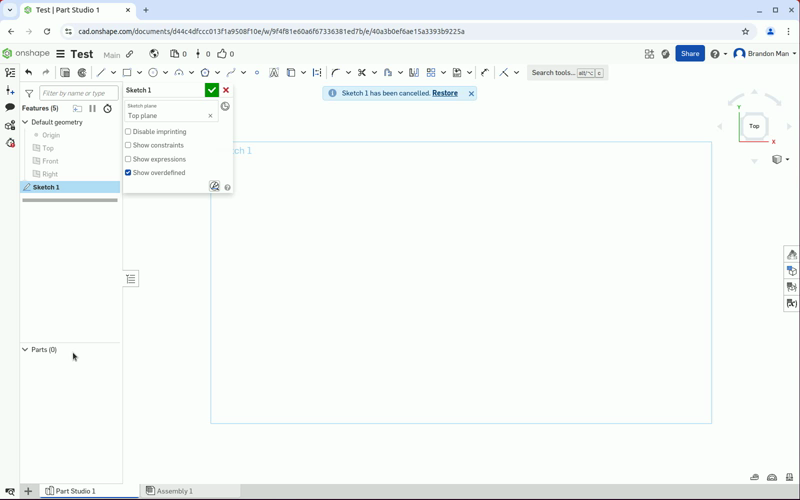
key(y)
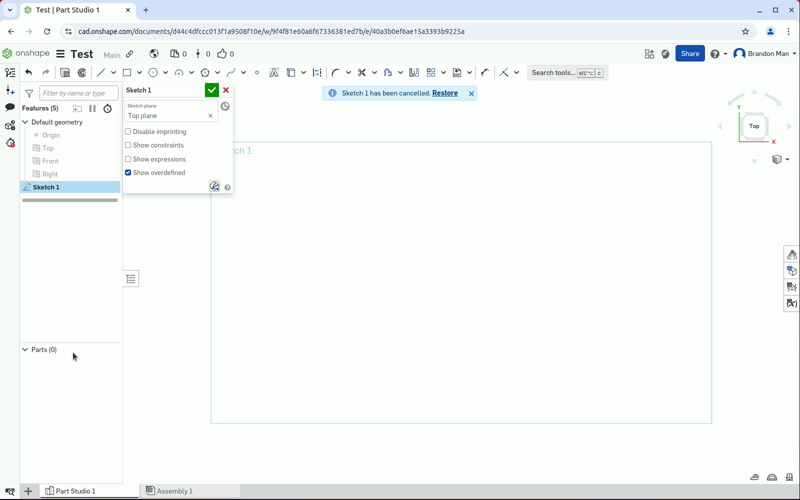
key(l)
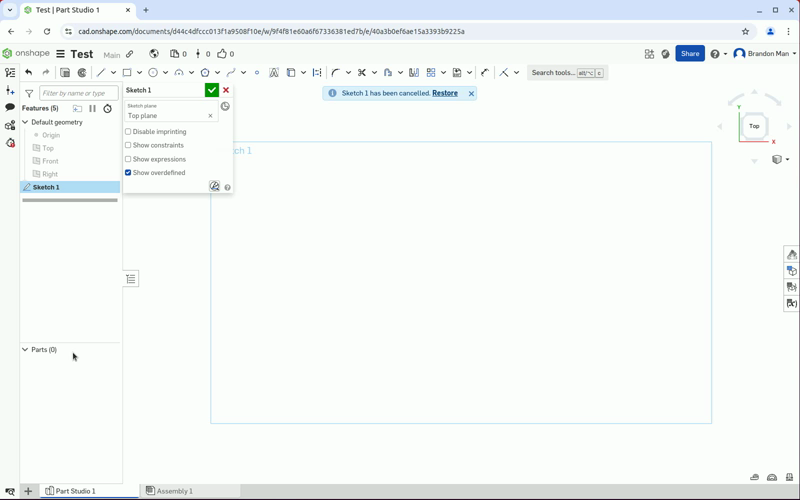
key_down(shift)
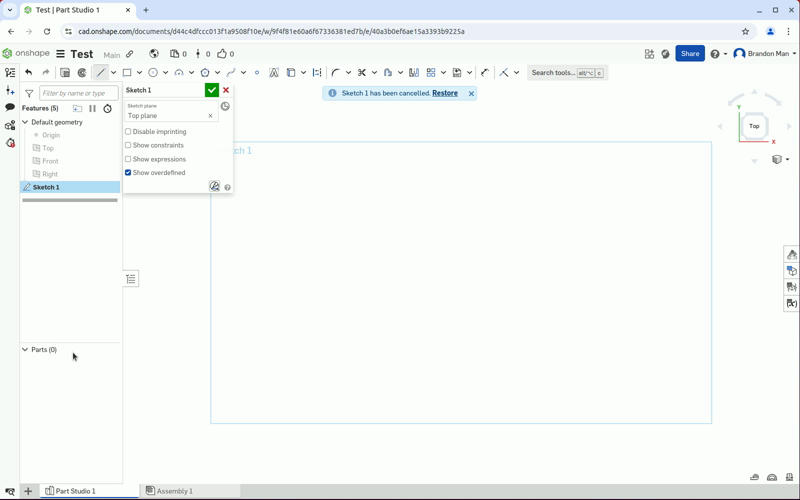
mouse_move(516, 301)
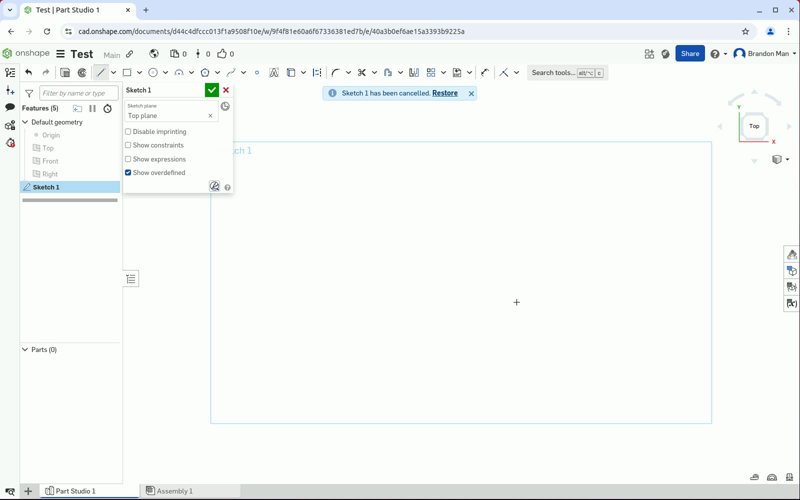
click(516, 301)
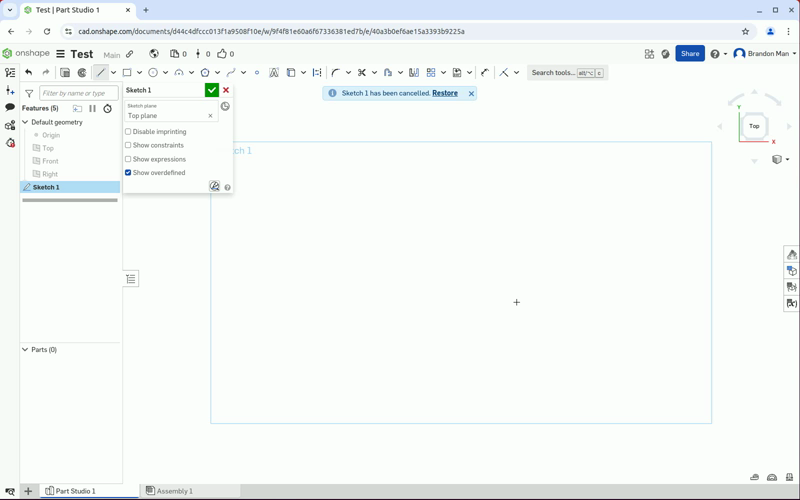
key_up(shift)
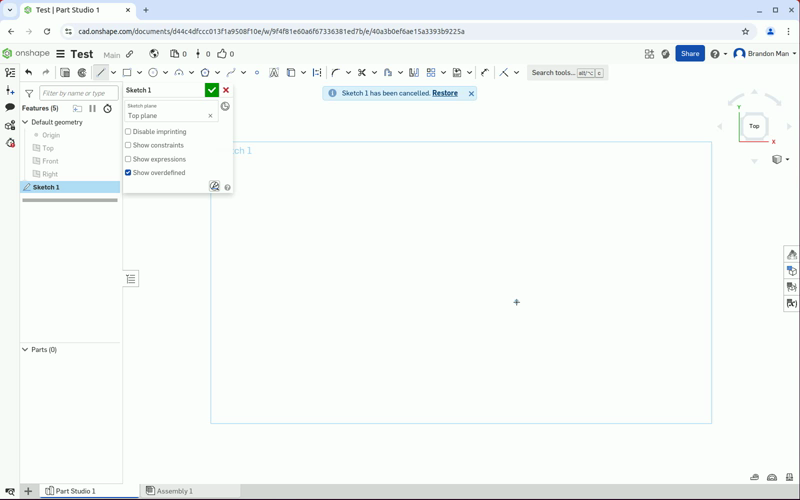
key_down(shift)
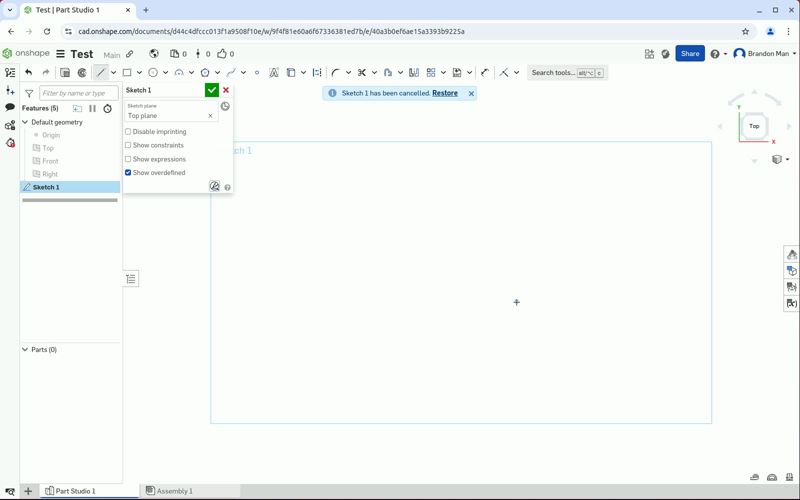
mouse_move(546, 301)
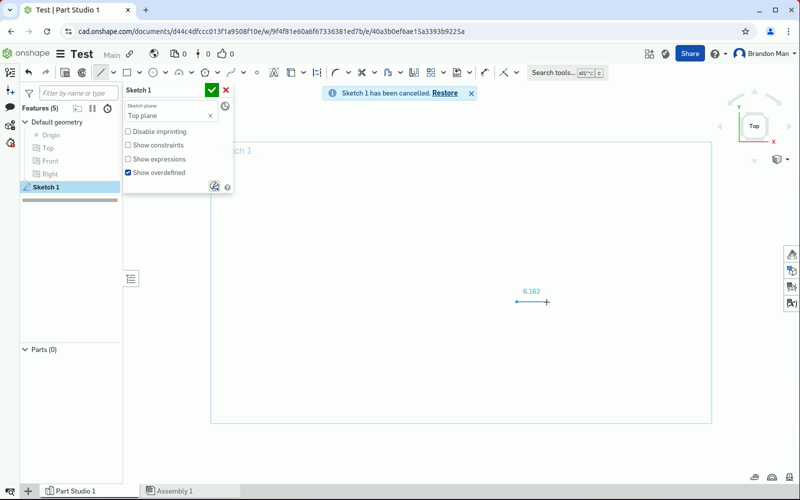
mouse_move(554, 323)
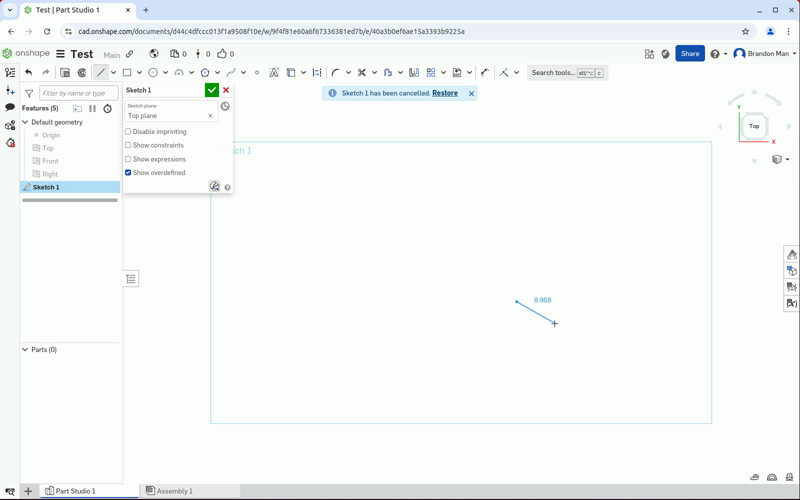
click(554, 323)
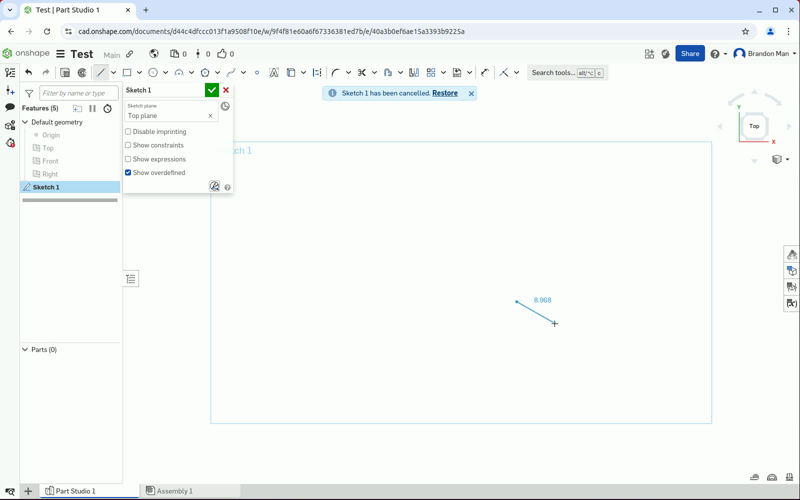
key_up(shift)
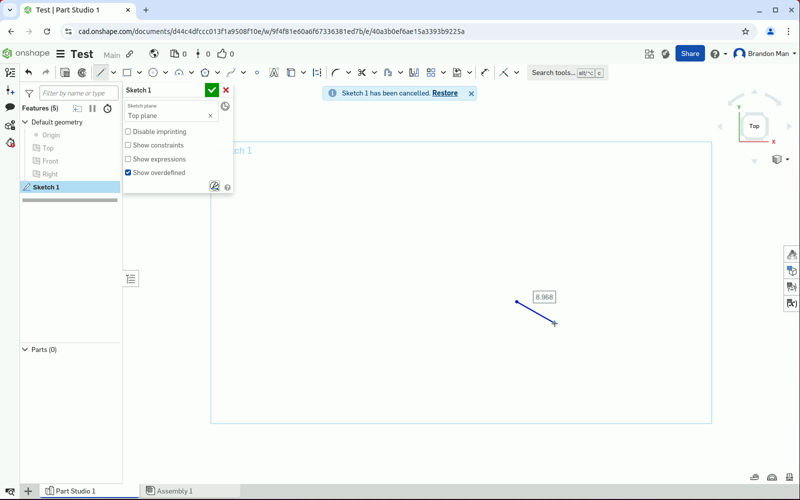
key_down(shift)
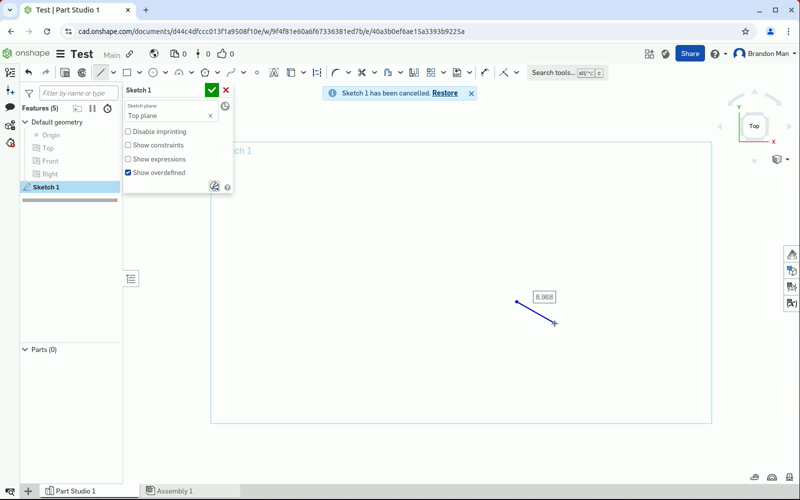
mouse_move(584, 323)
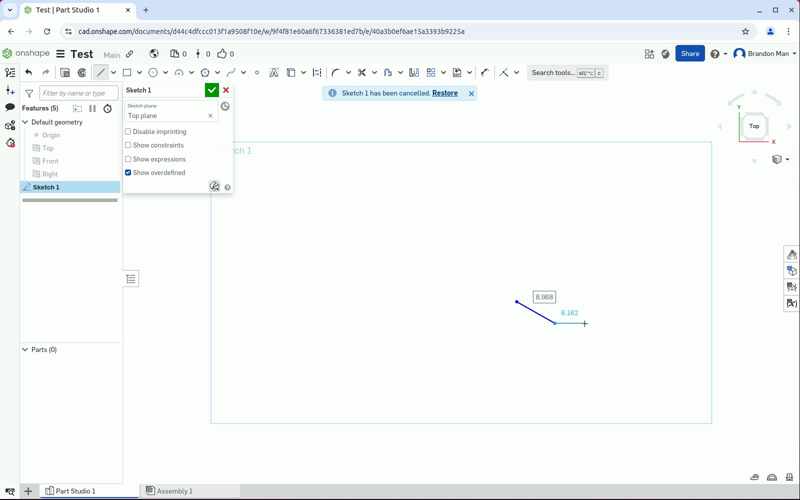
mouse_move(573, 289)
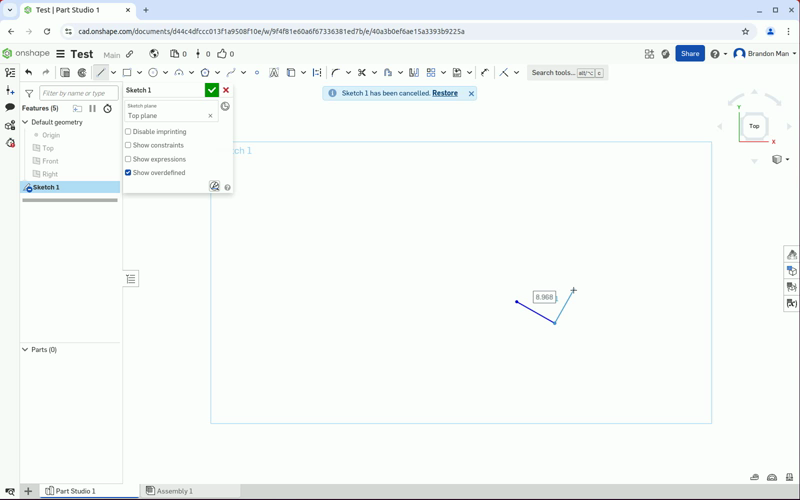
click(573, 289)
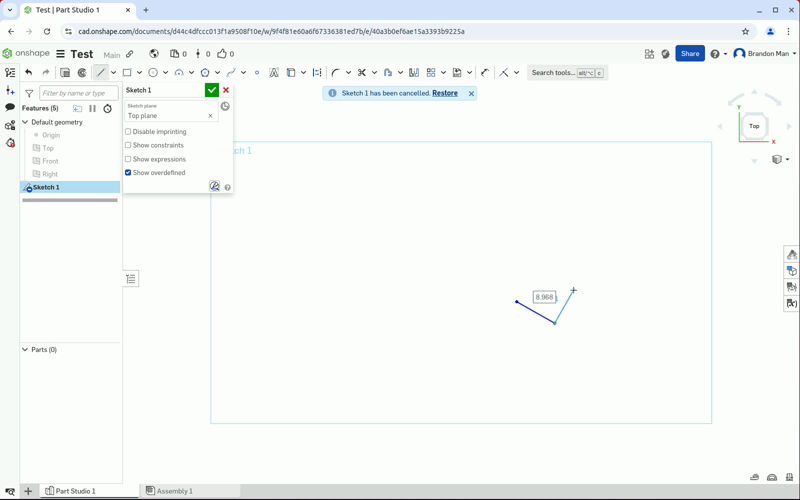
key_up(shift)
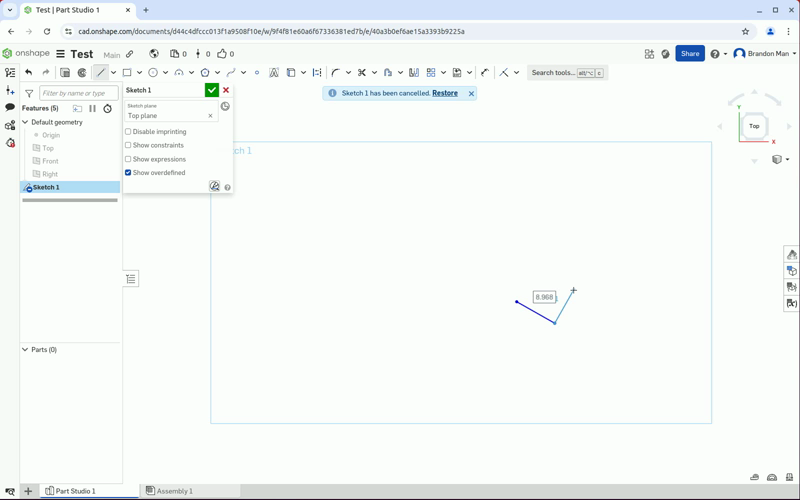
key_down(shift)
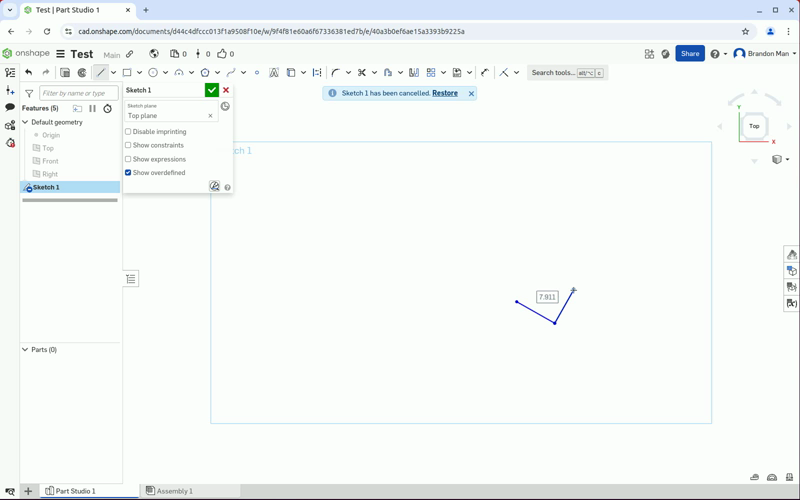
mouse_move(589, 289)
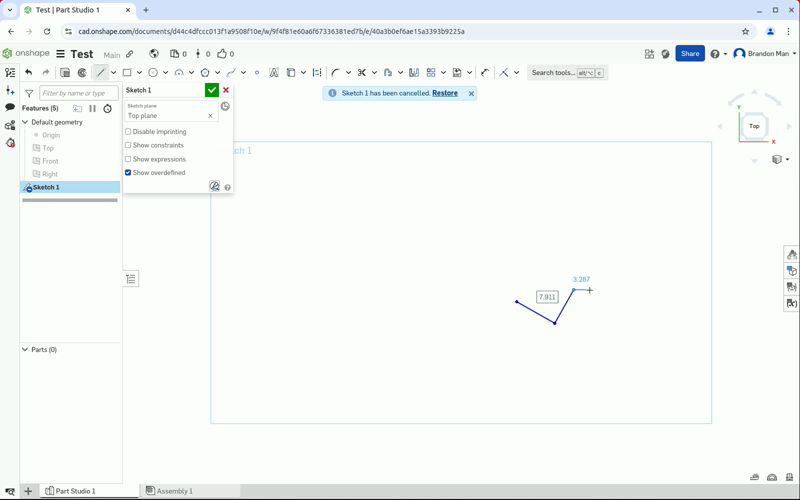
mouse_move(536, 268)
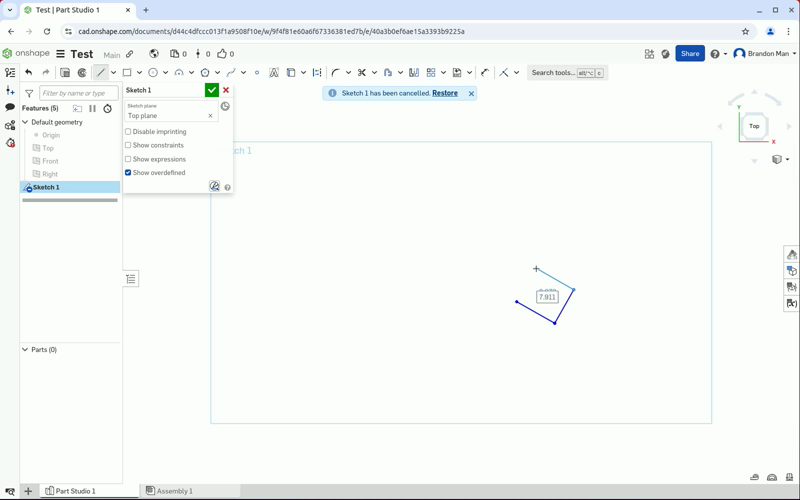
click(536, 268)
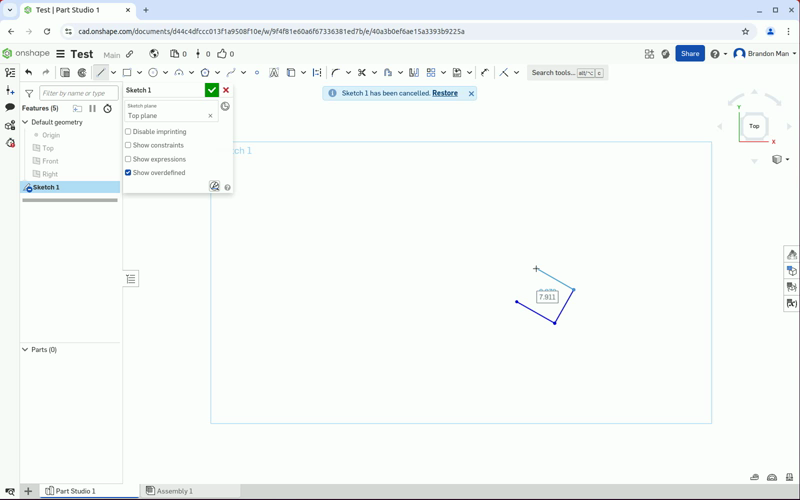
key_up(shift)
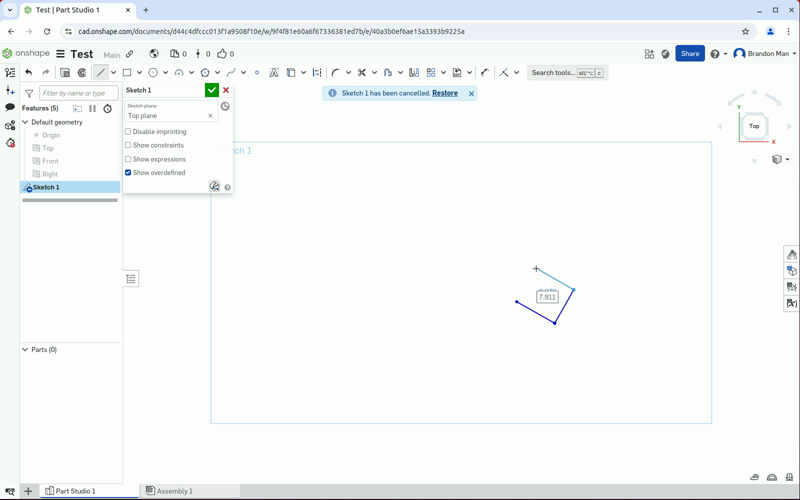
mouse_move(566, 268)
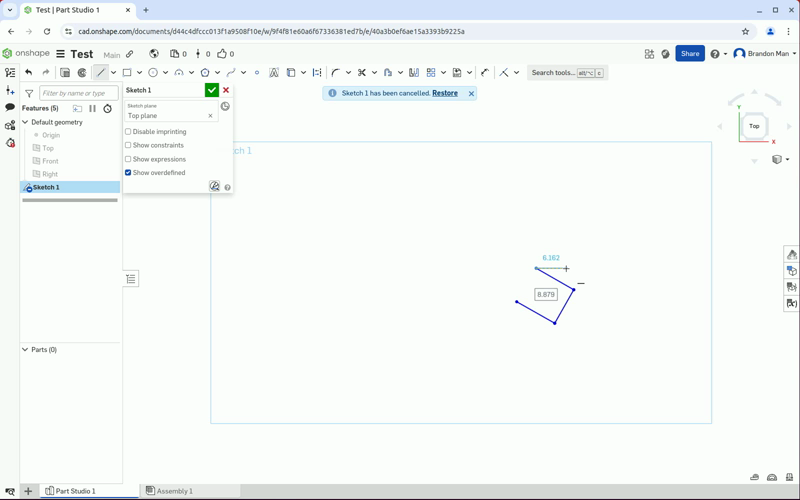
key_down(shift)
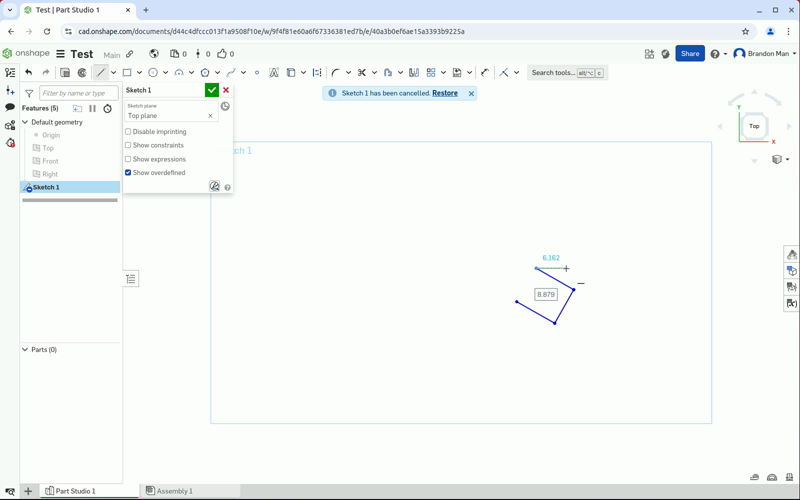
mouse_move(516, 301)
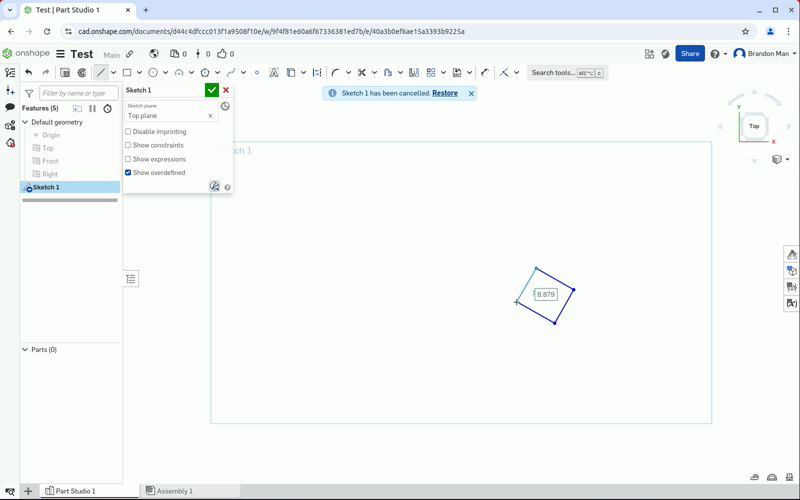
key_up(shift)
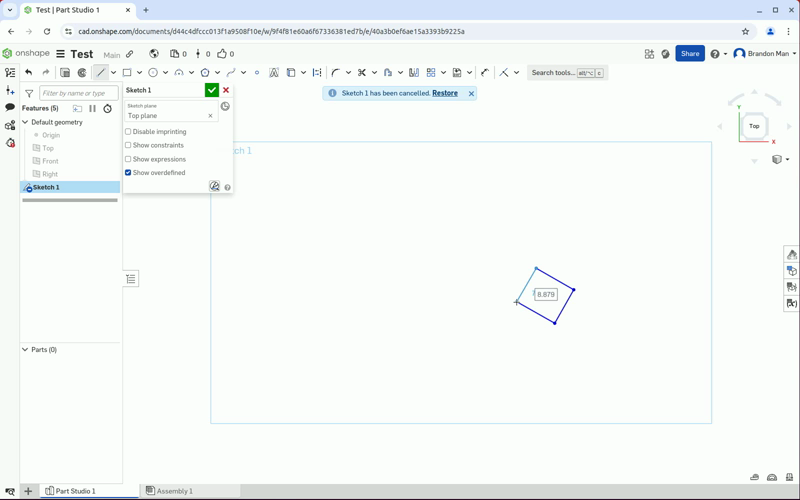
click(516, 301)
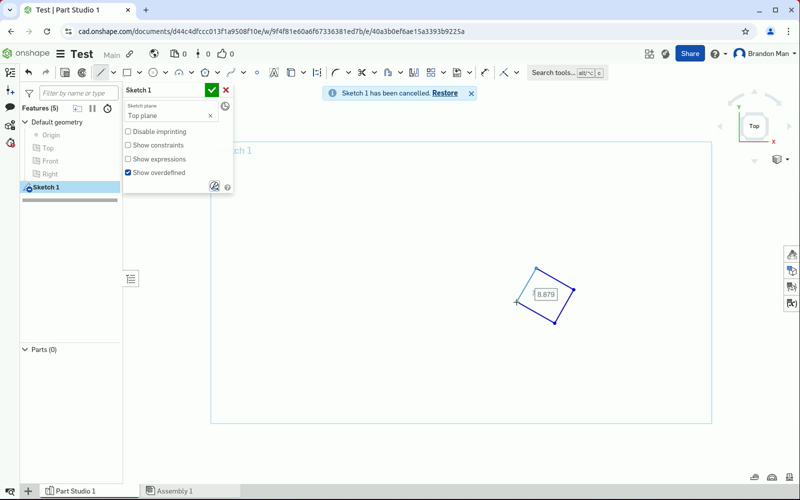
key(esc)
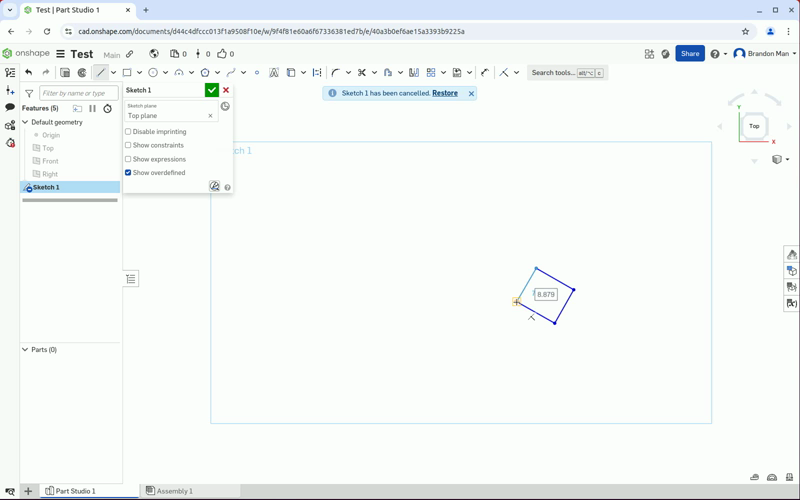
mouse_move(542, 296)
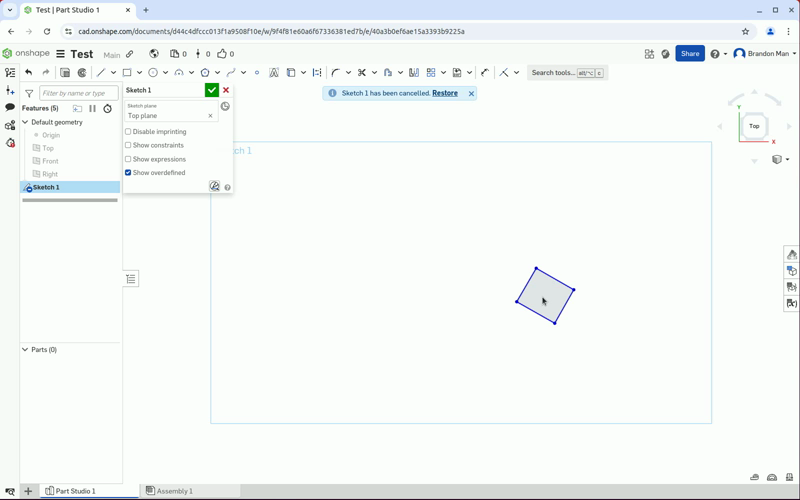
scroll(6)
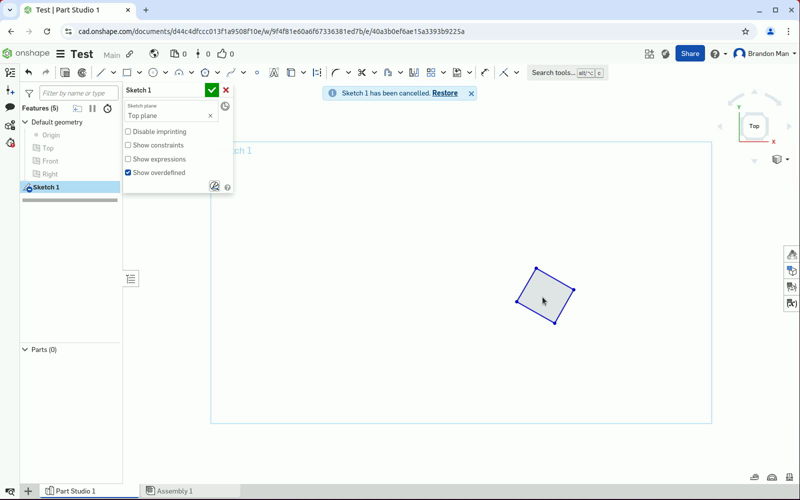
scroll(6)
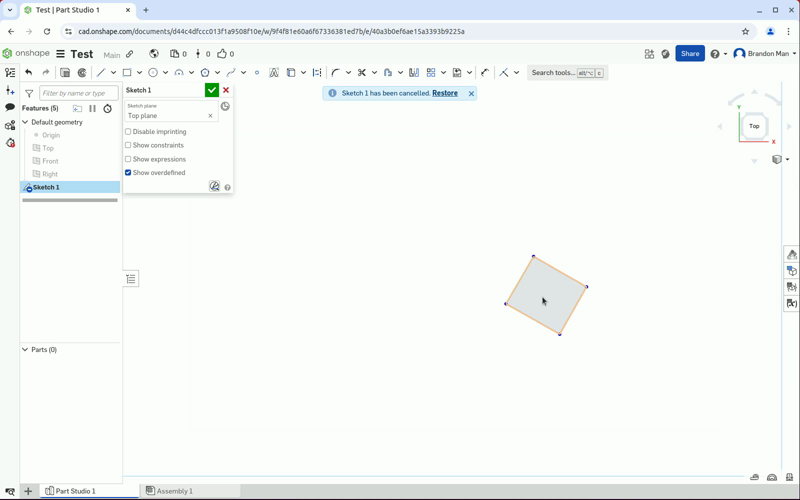
scroll(6)
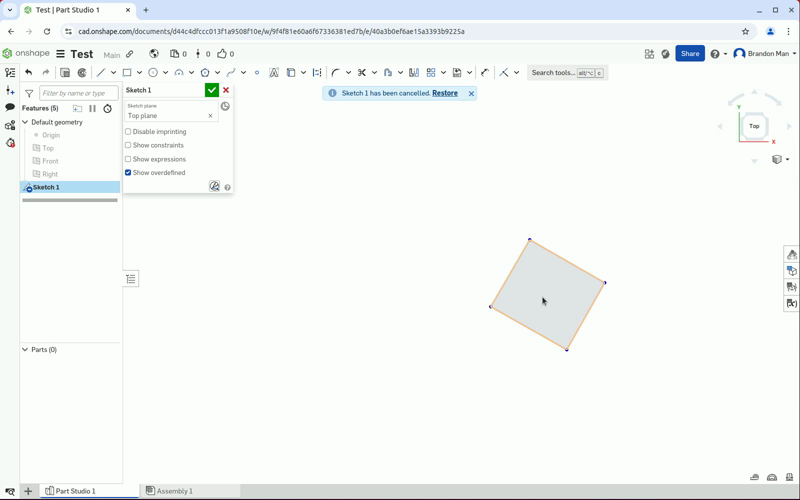
scroll(6)
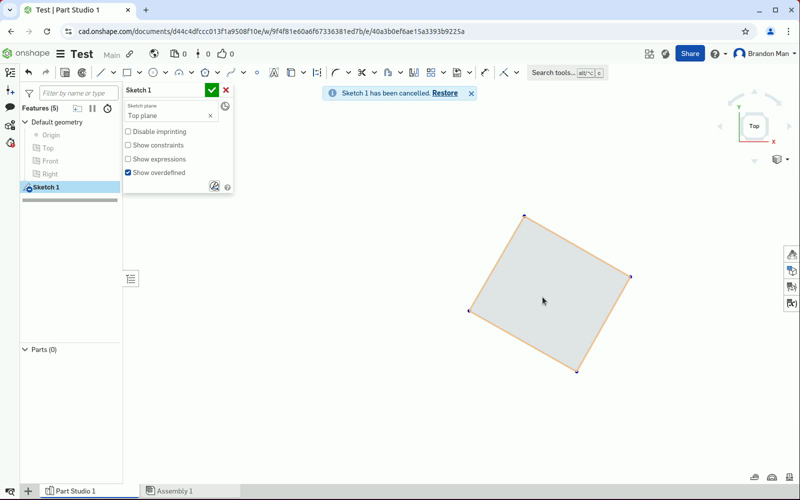
scroll(6)
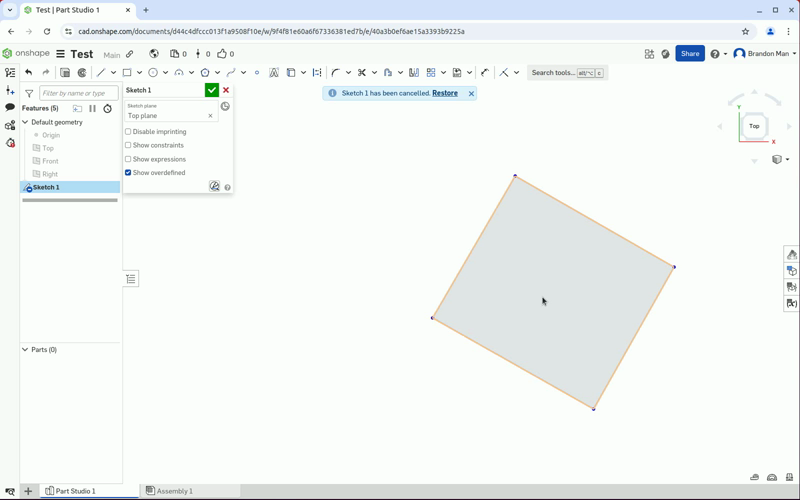
scroll(6)
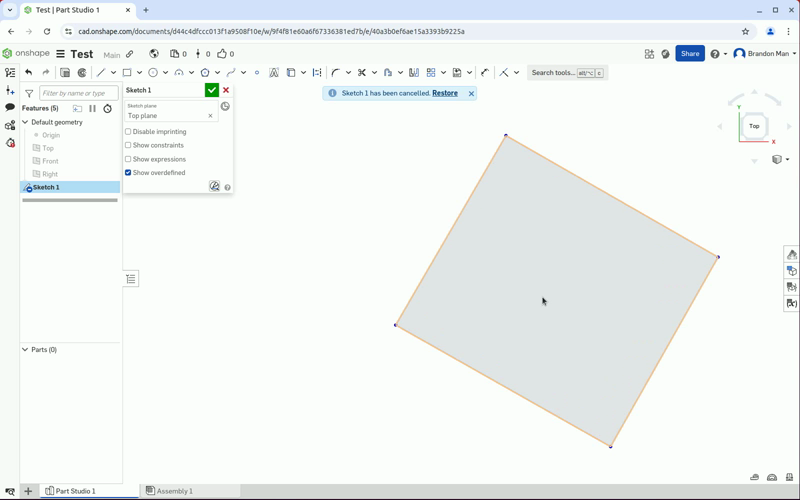
scroll(6)
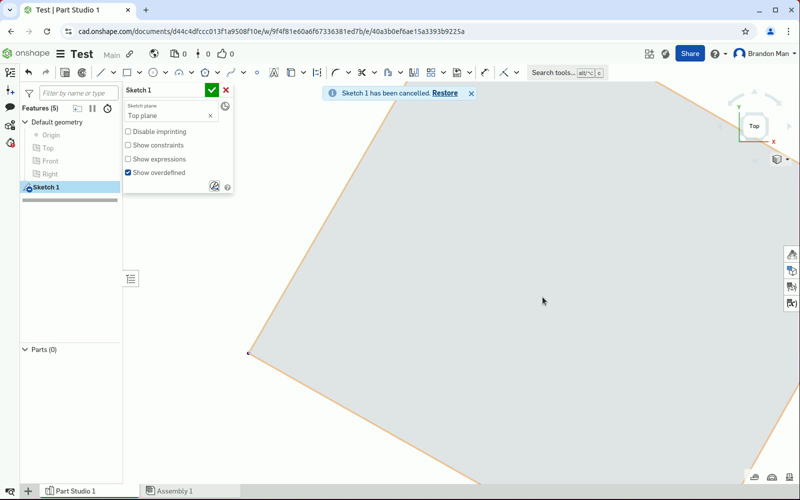
click(542, 296)
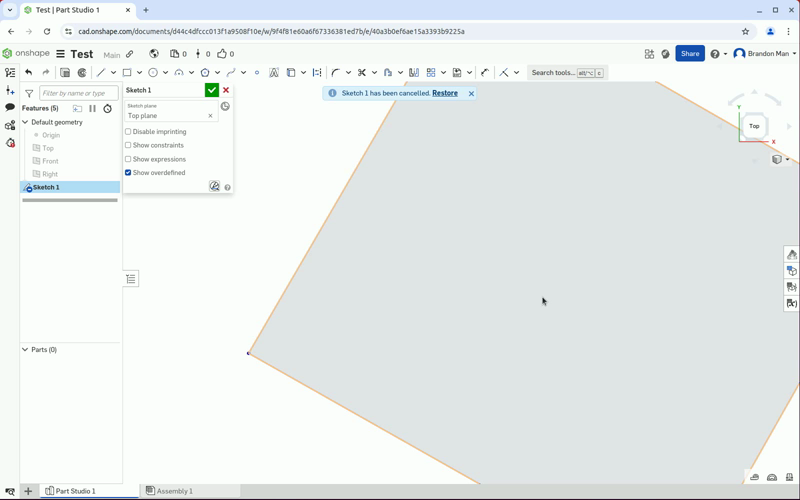
scroll(-6)
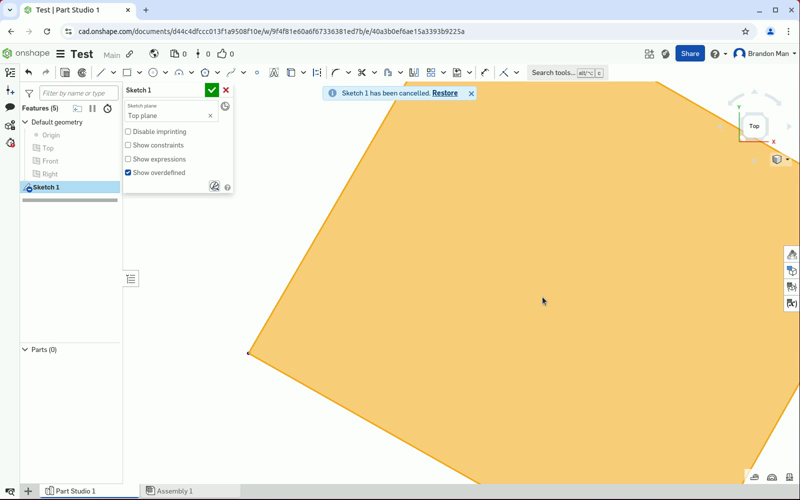
scroll(-6)
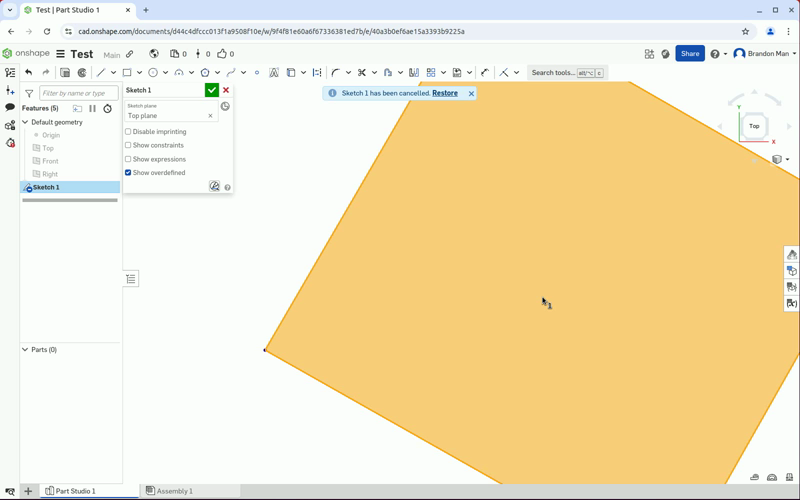
scroll(-6)
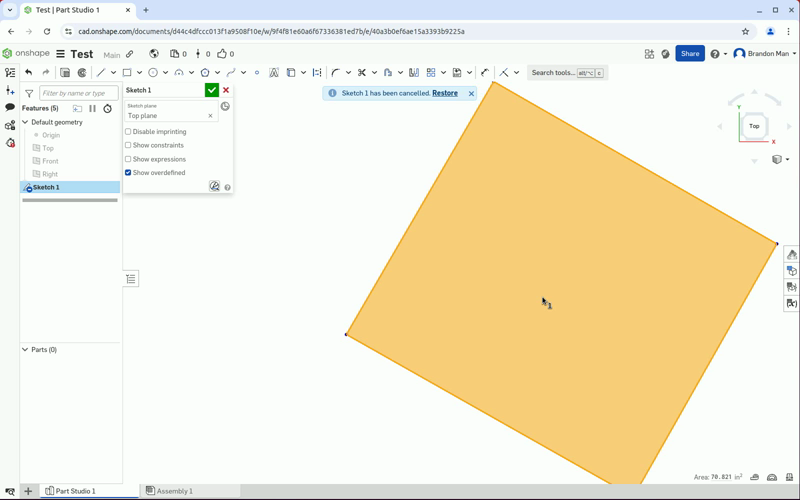
scroll(-6)
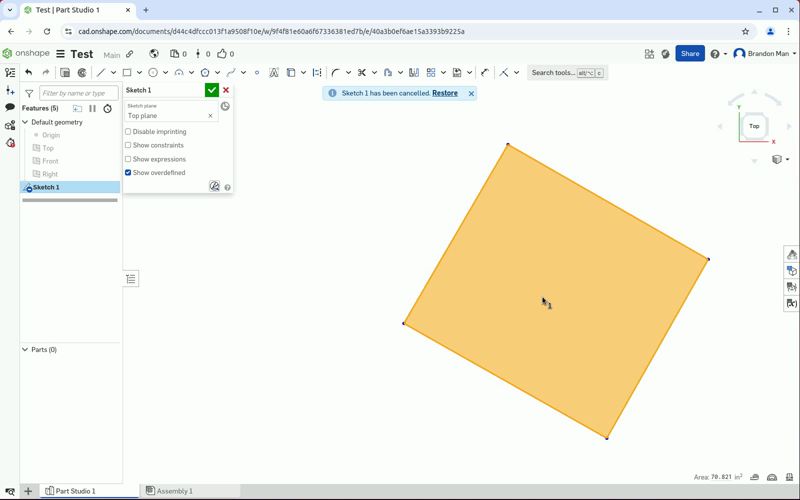
scroll(-6)
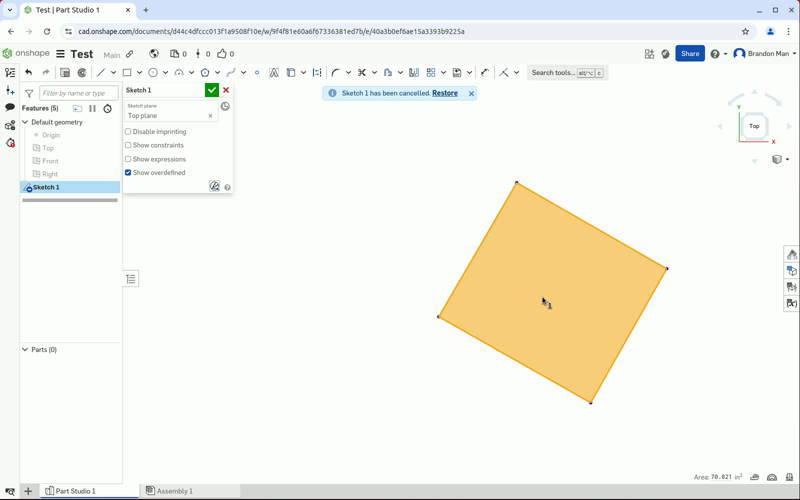
scroll(-6)
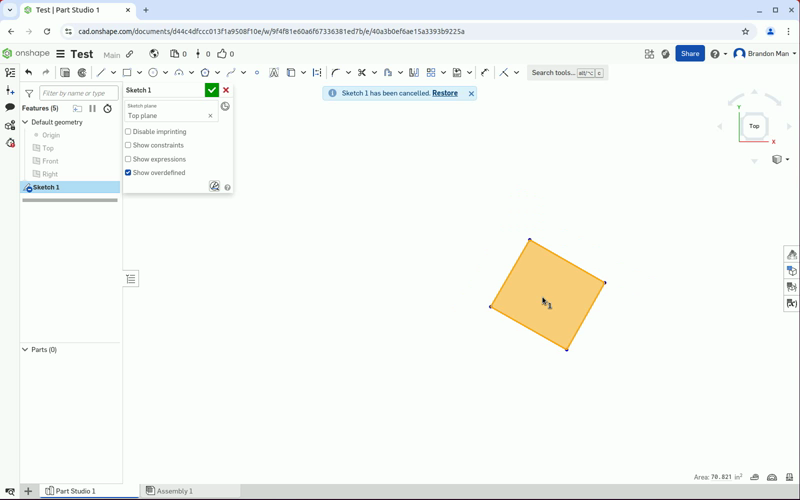
scroll(-6)
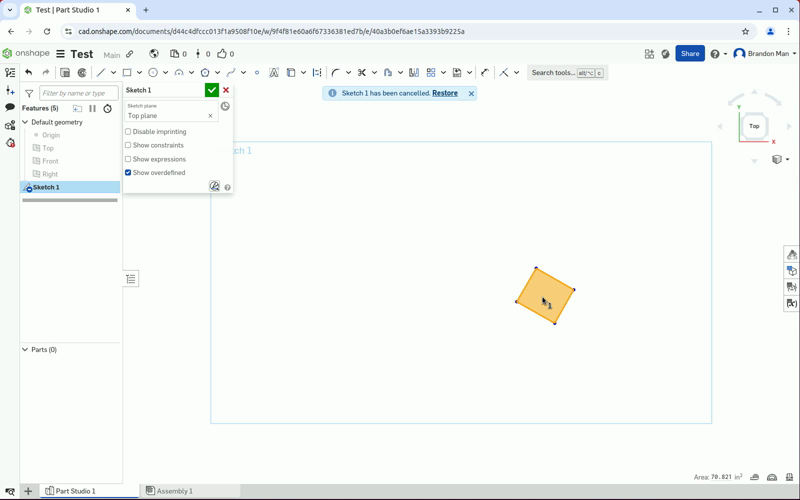
mouse_move(73, 352)
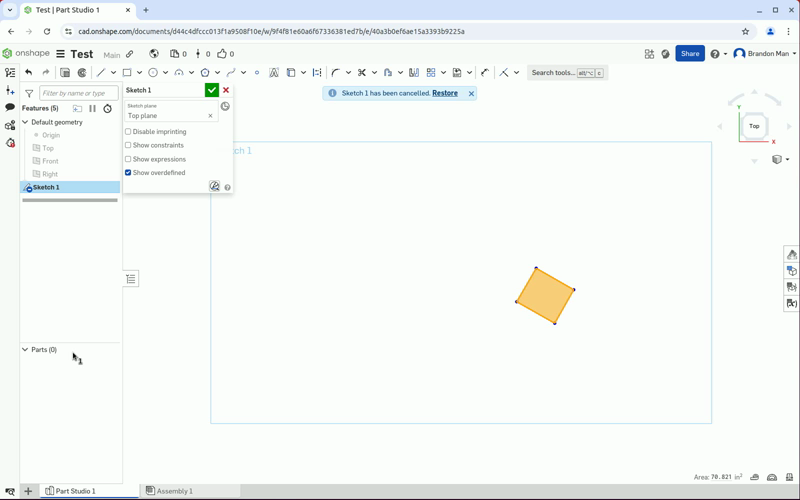
key(shift+y)
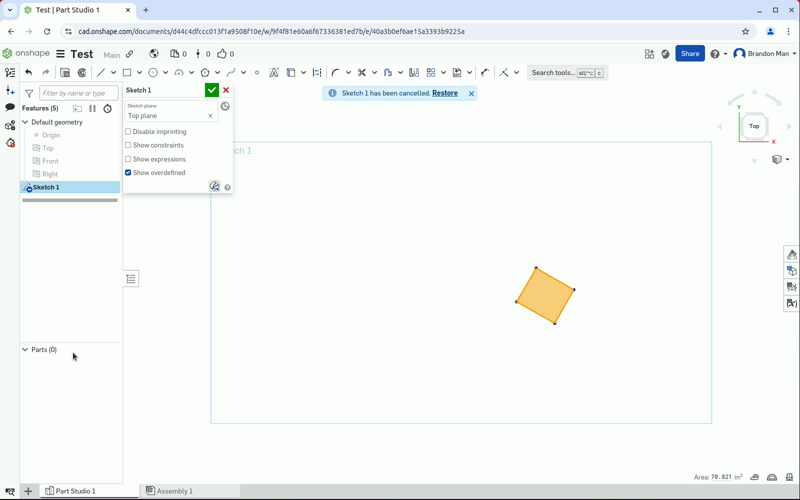
key(shift+e)
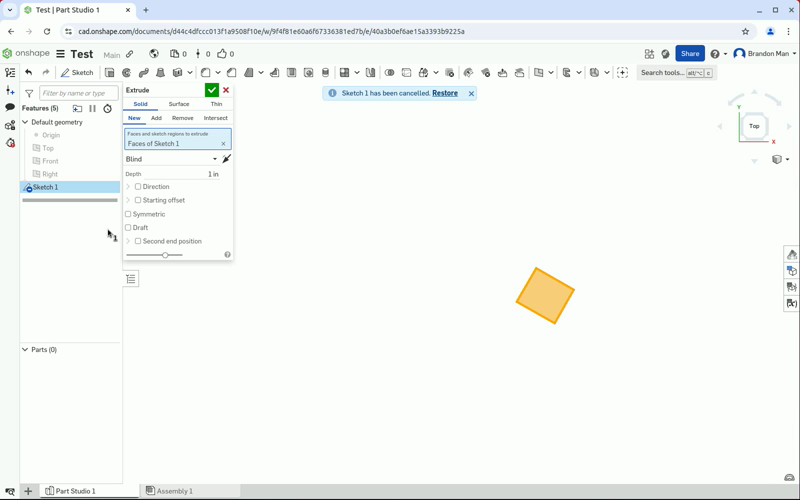
mouse_move(143, 106)
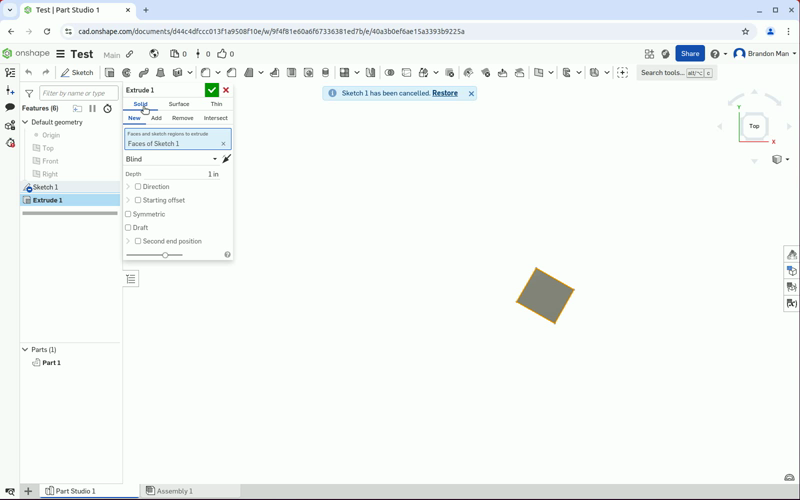
click(143, 106)
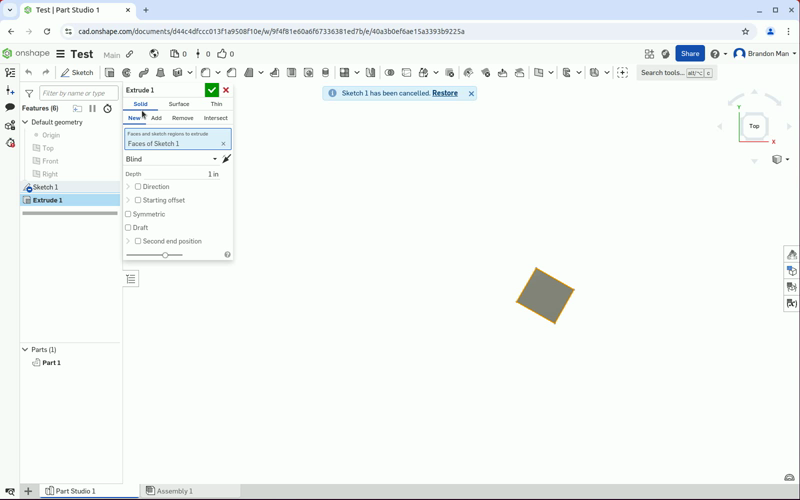
mouse_move(137, 120)
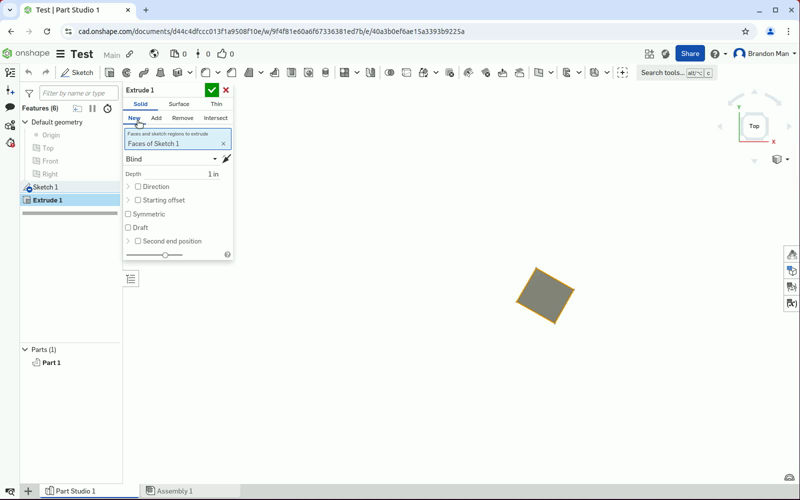
click(137, 120)
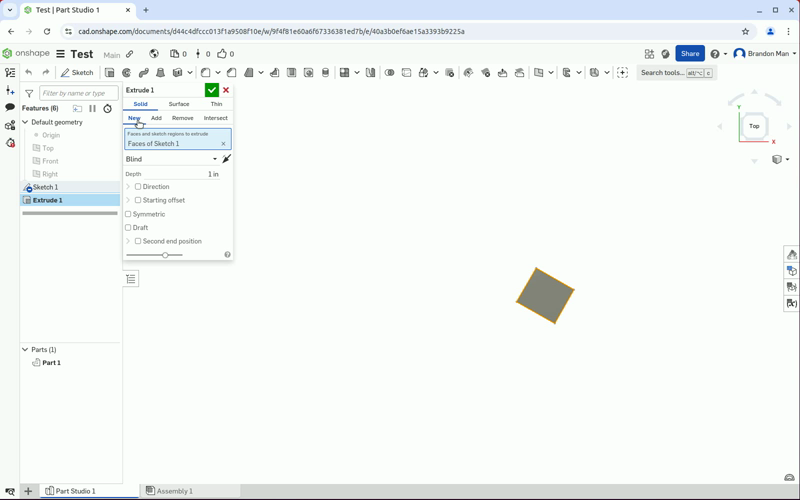
key(tab, 4)
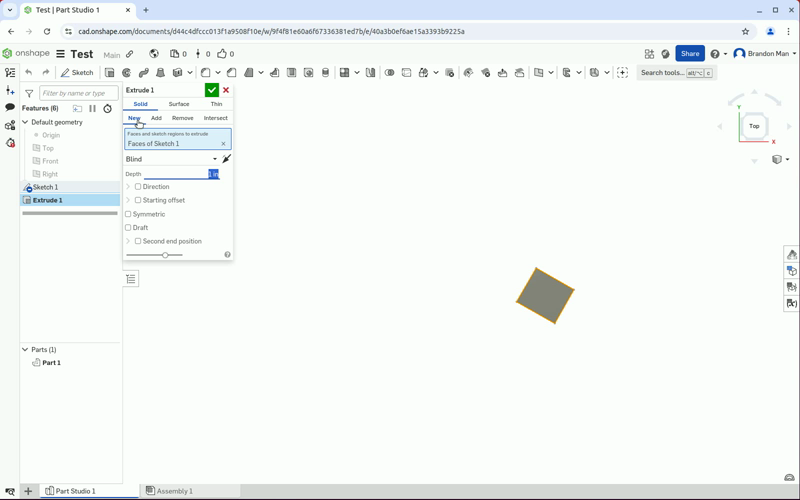
text(0.241)
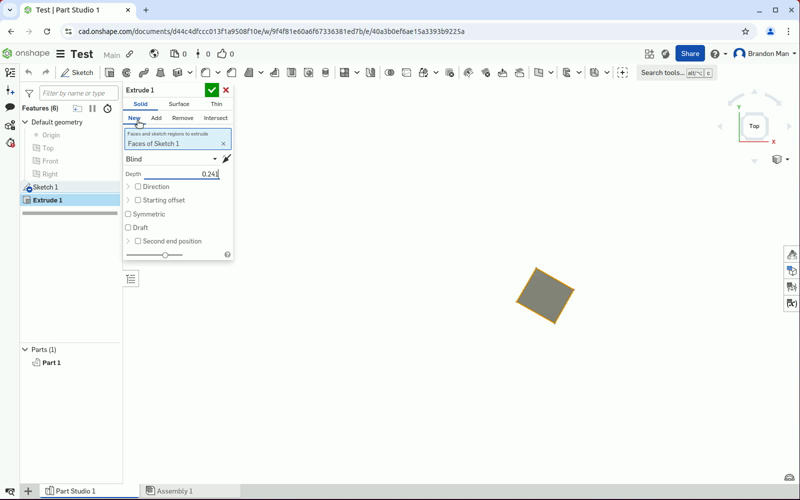
key(enter)
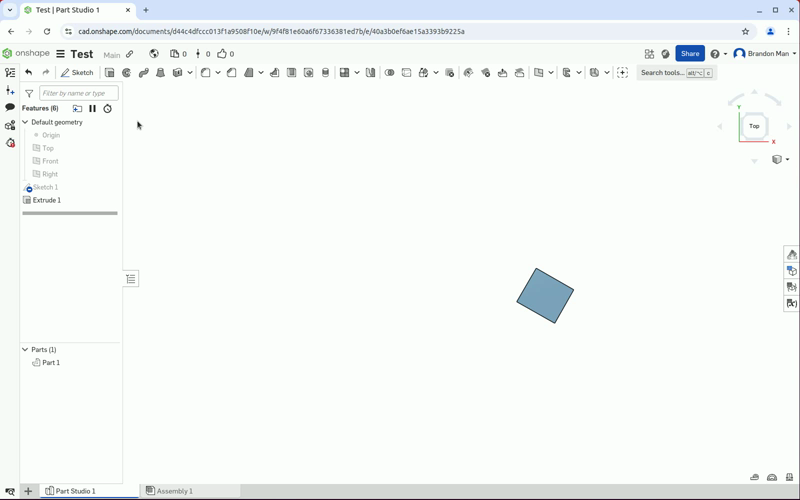
key(shift+h)
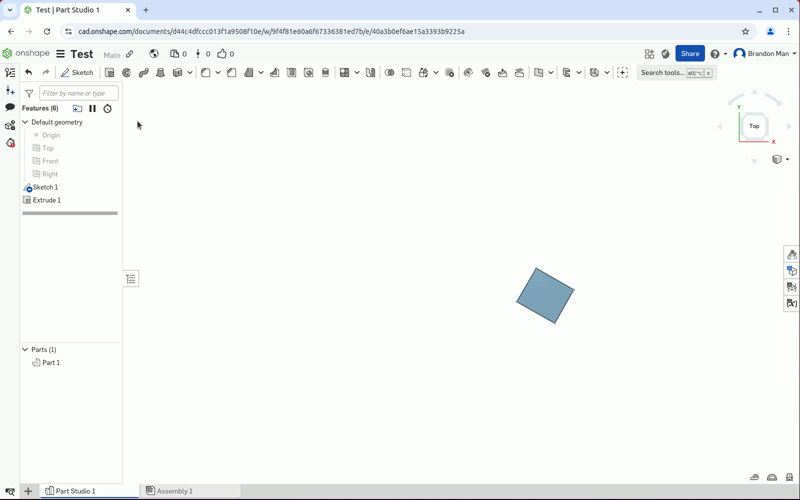
key(shift+h)
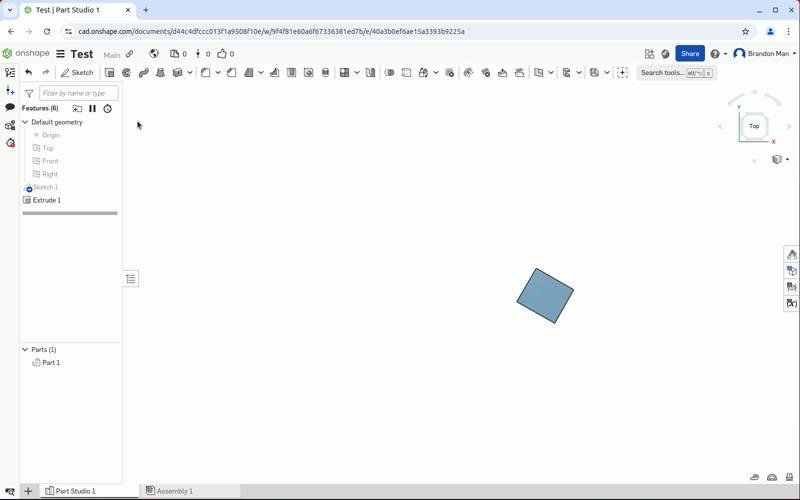
mouse_move(73, 189)
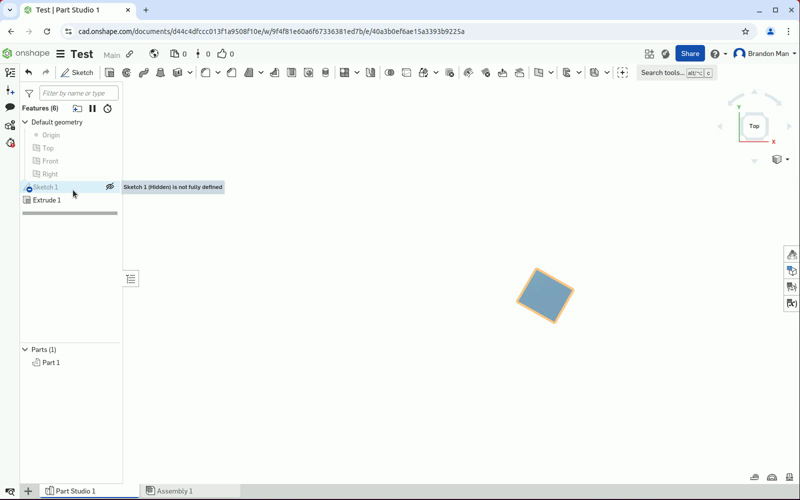
click(73, 189)
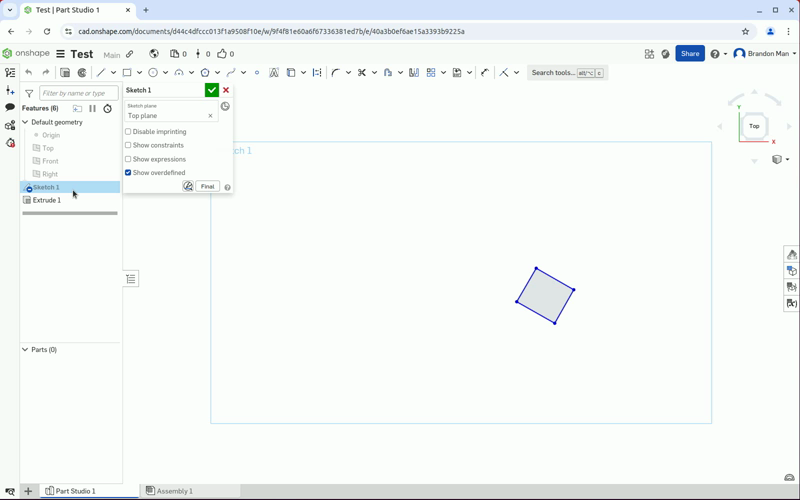
mouse_move(229, 92)
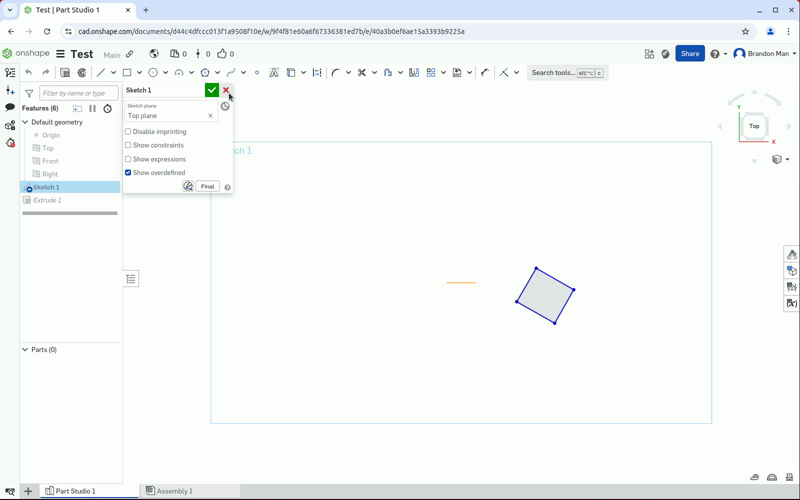
click(229, 92)
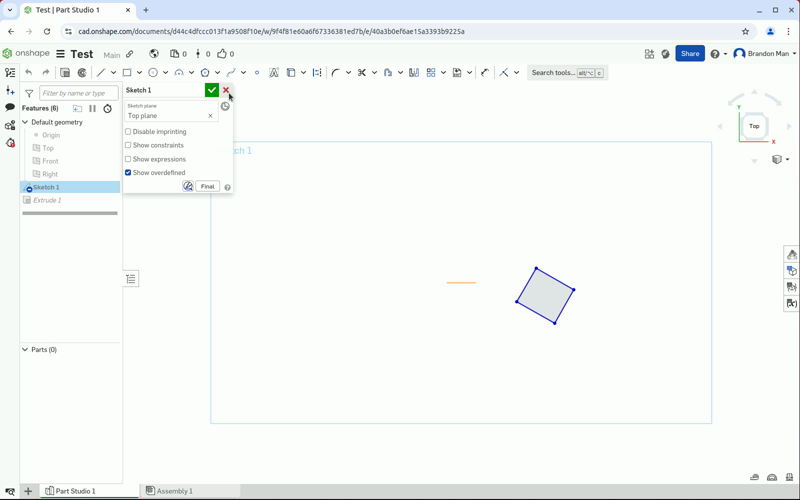
key(shift+s)
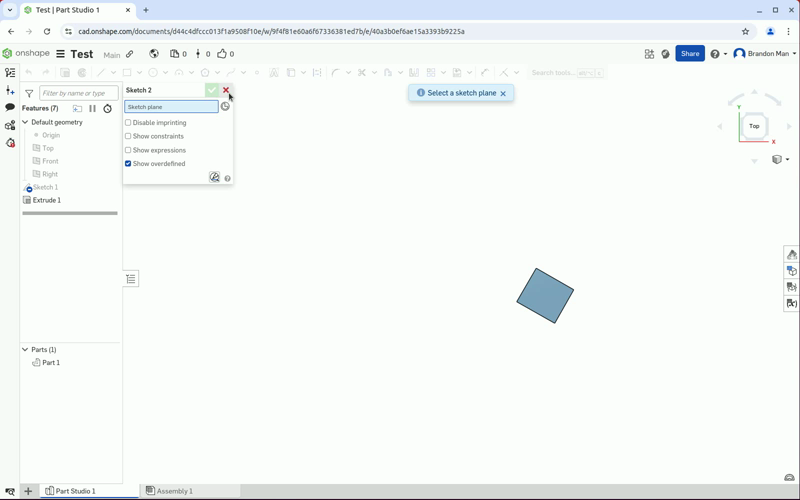
mouse_move(73, 150)
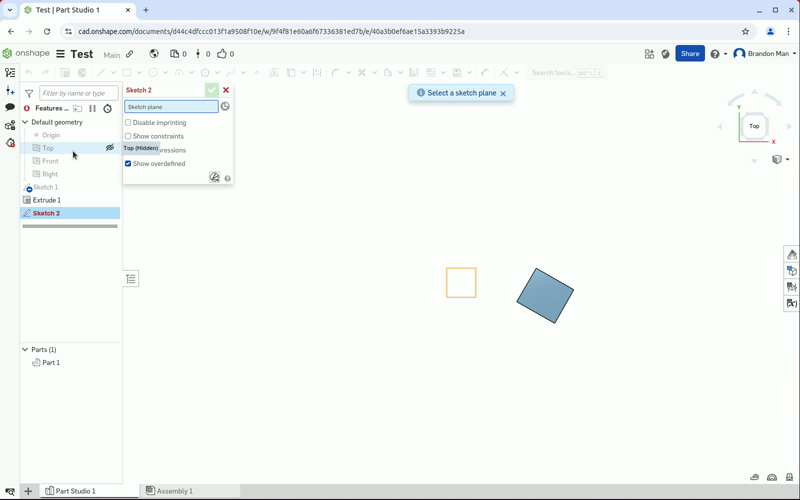
click(73, 150)
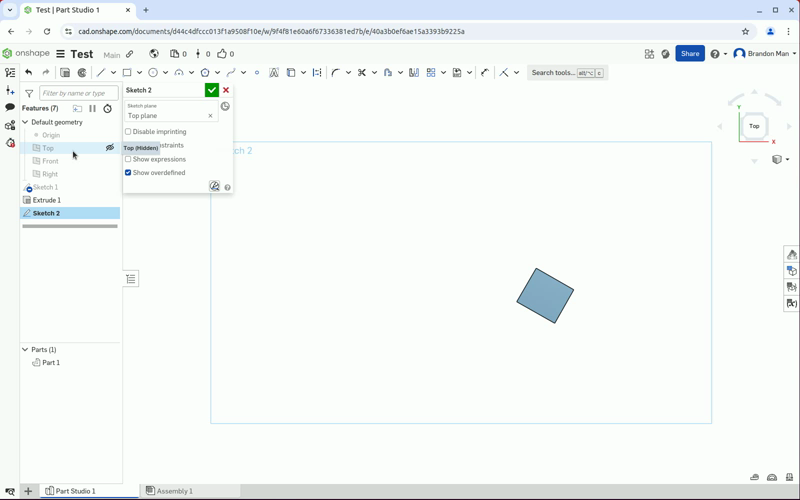
mouse_move(73, 352)
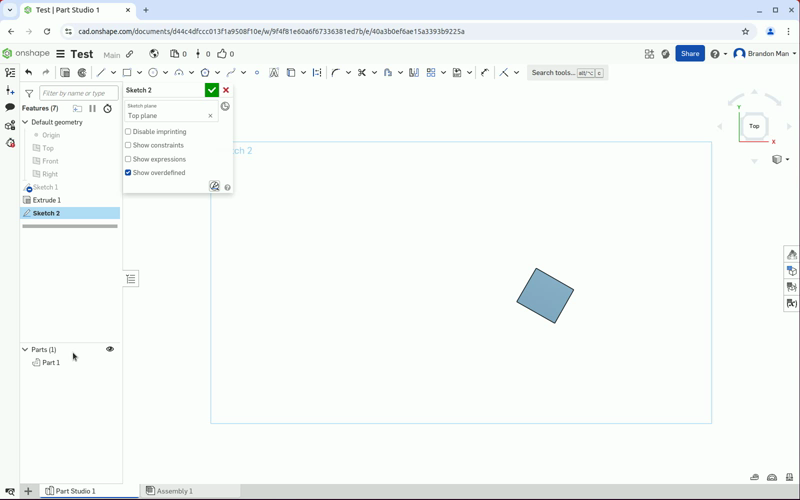
key(y)
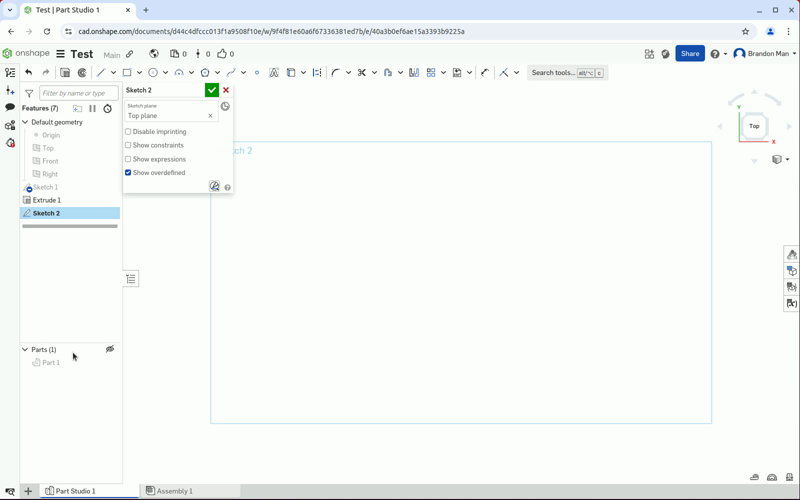
key(l)
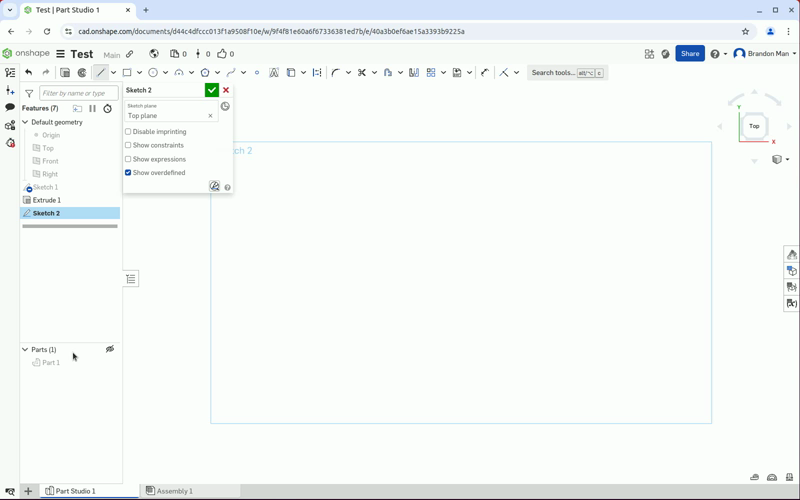
key_down(shift)
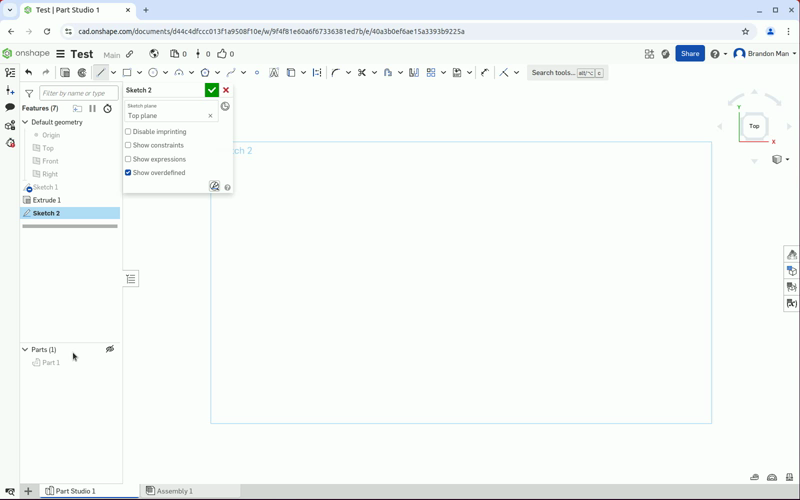
mouse_move(516, 301)
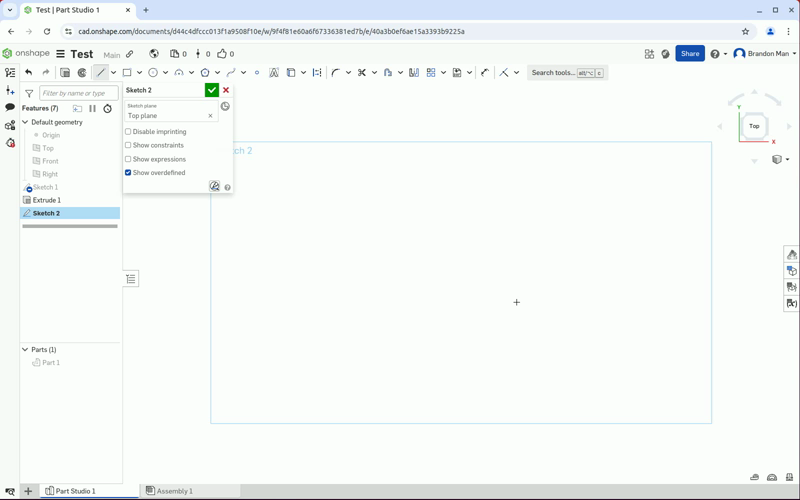
click(516, 301)
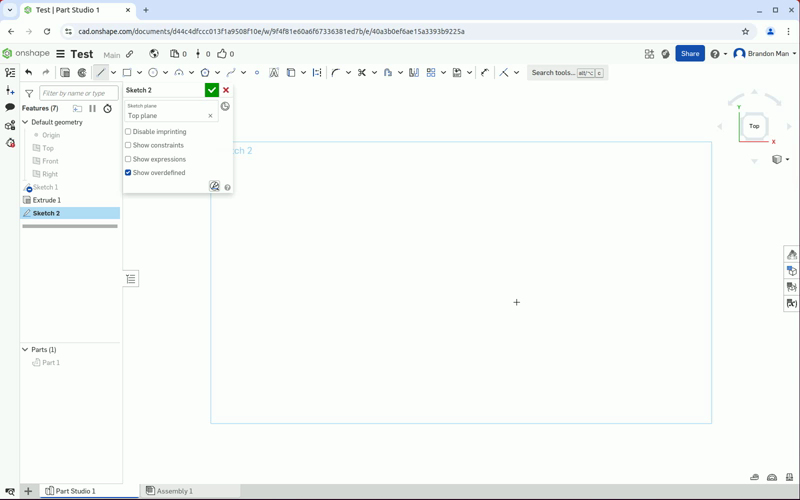
key_up(shift)
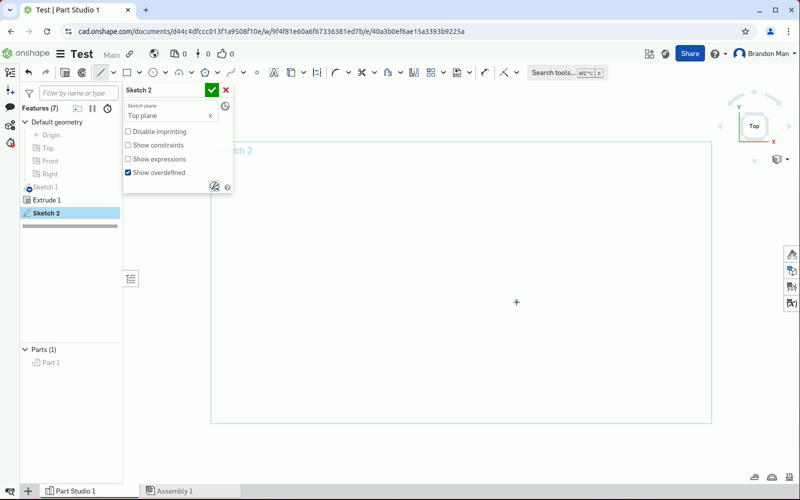
key_down(shift)
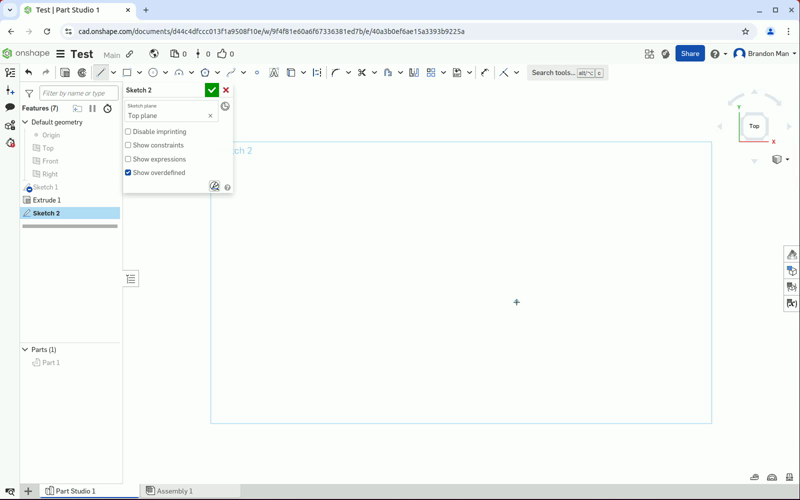
mouse_move(546, 301)
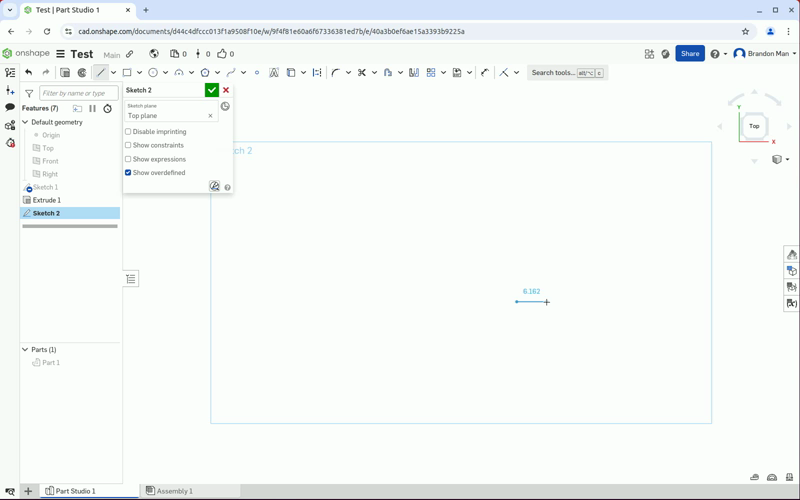
mouse_move(536, 268)
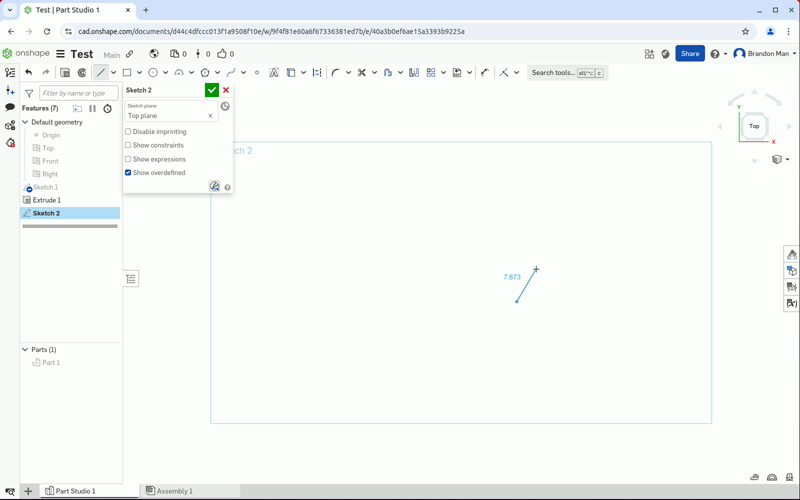
click(536, 268)
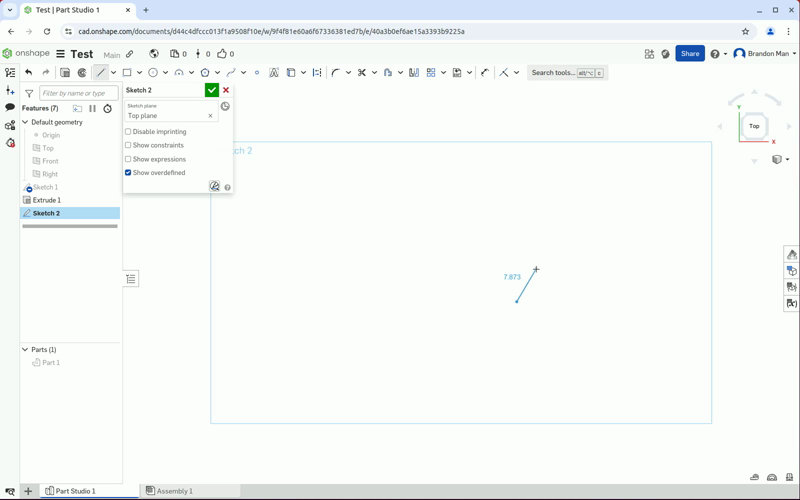
key_up(shift)
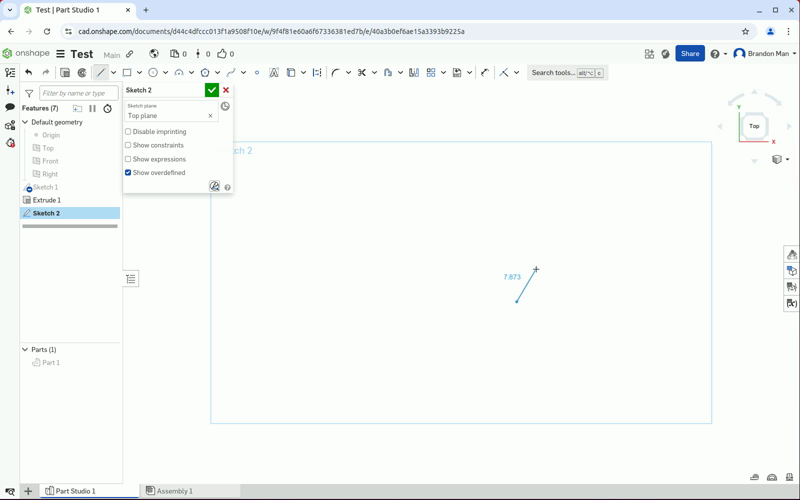
key_down(shift)
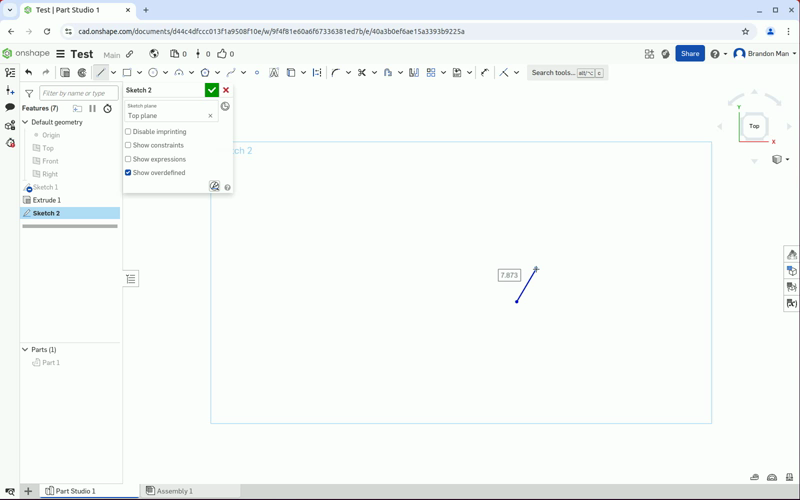
mouse_move(566, 268)
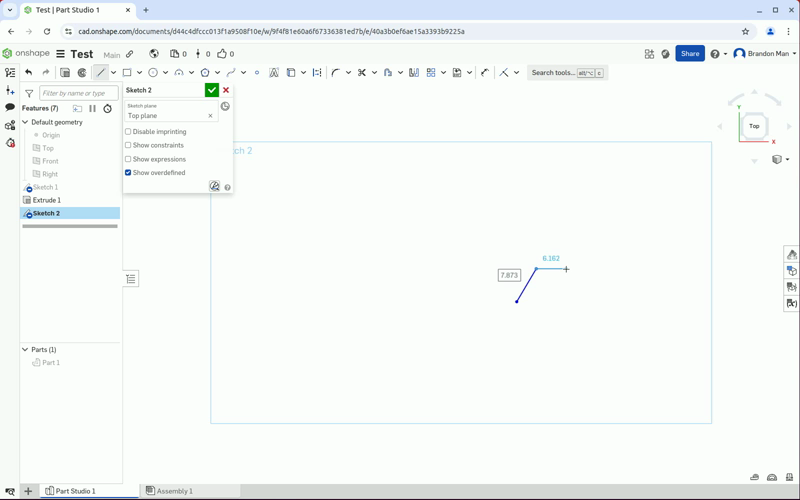
mouse_move(516, 263)
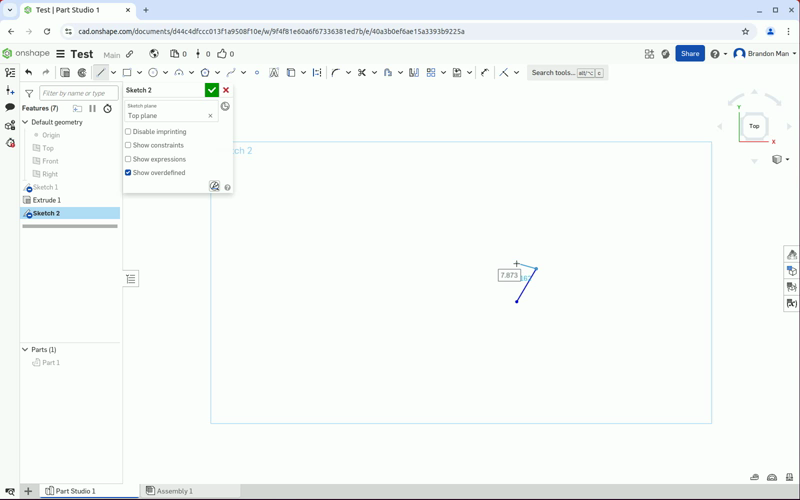
click(516, 263)
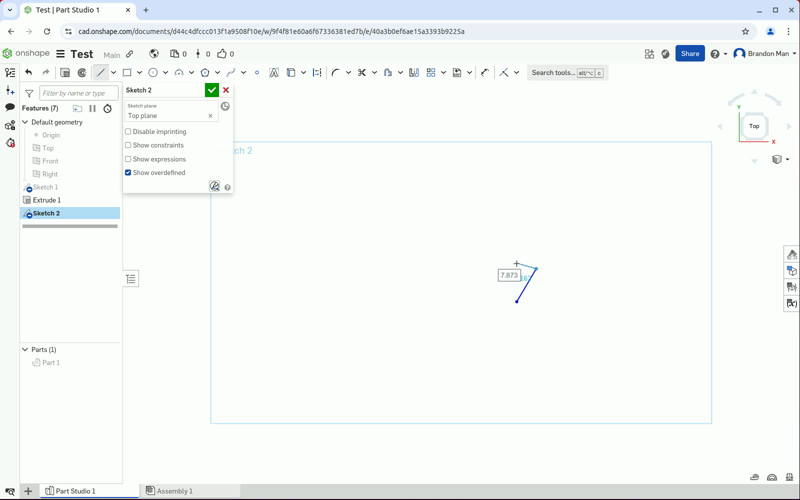
key_up(shift)
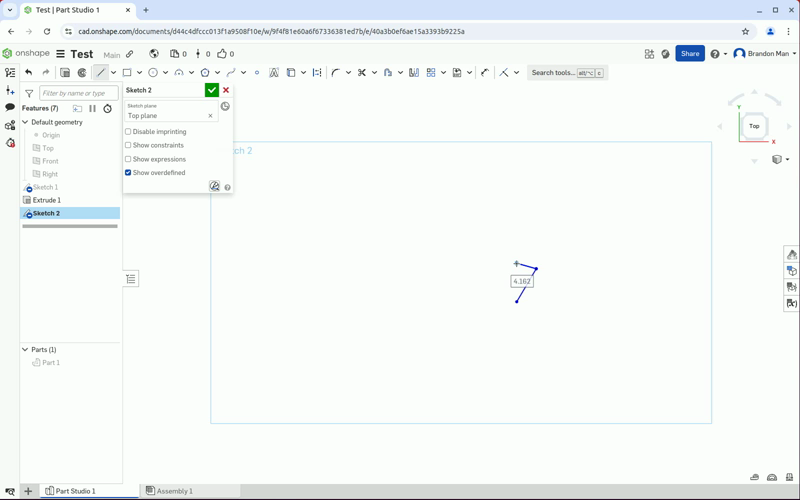
mouse_move(546, 263)
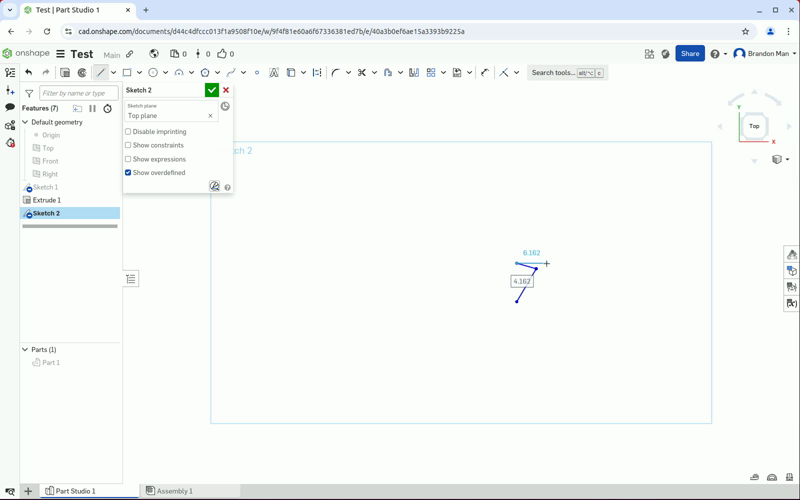
key_down(shift)
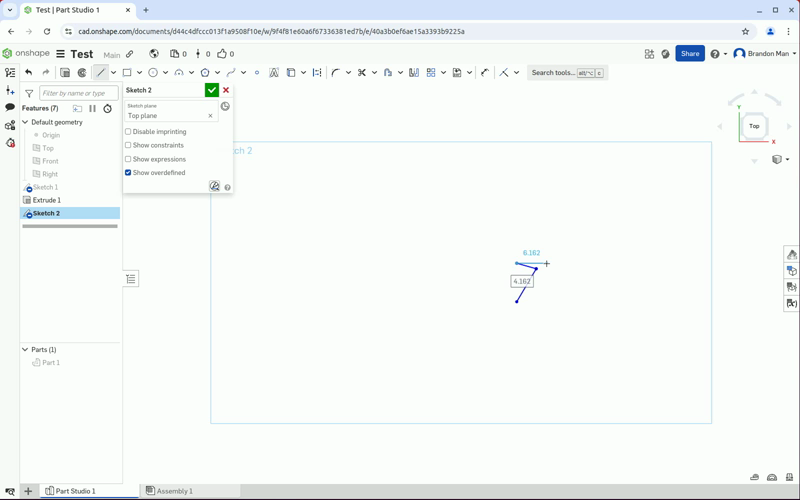
mouse_move(516, 301)
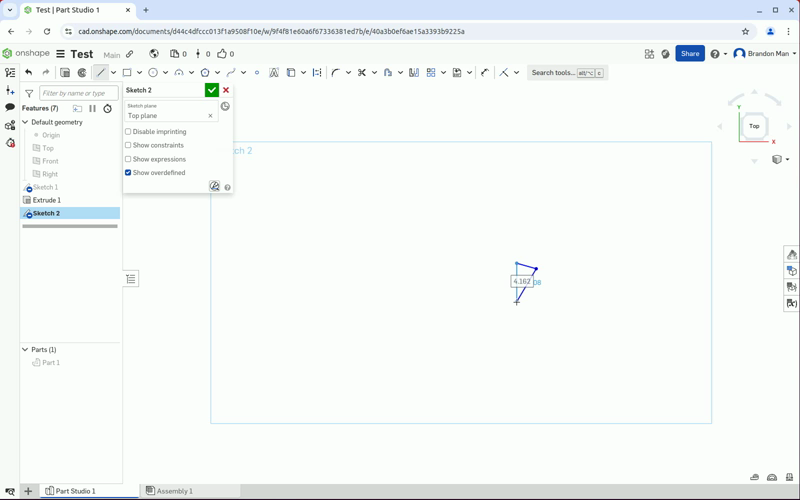
key_up(shift)
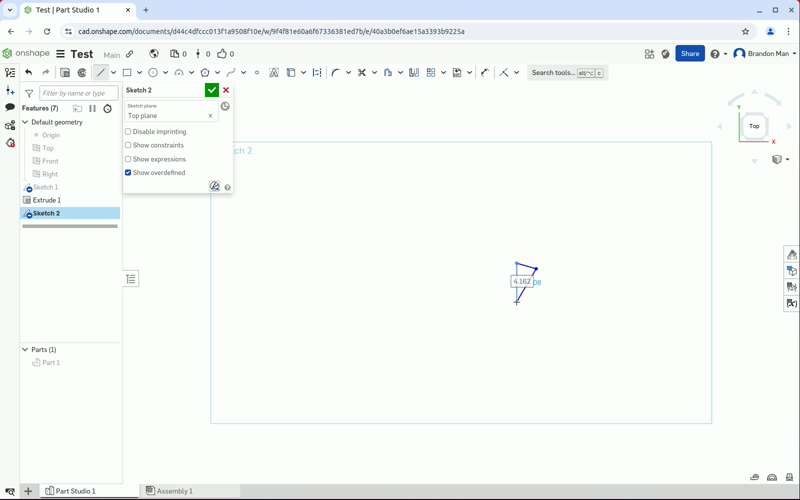
click(516, 301)
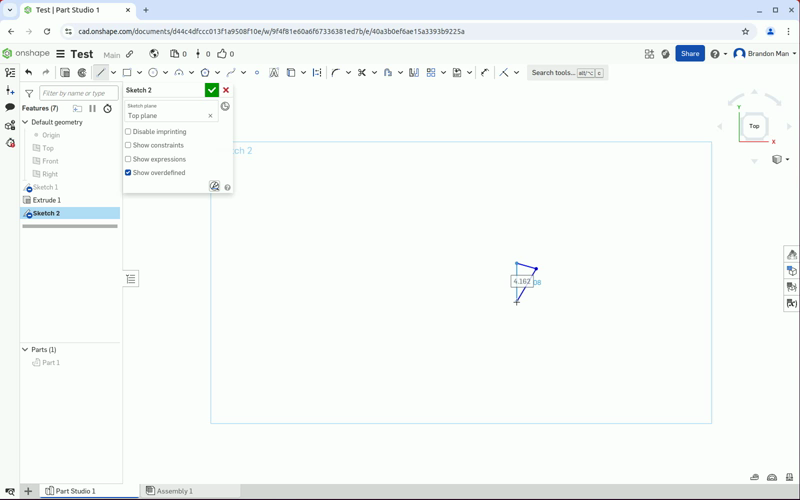
key(esc)
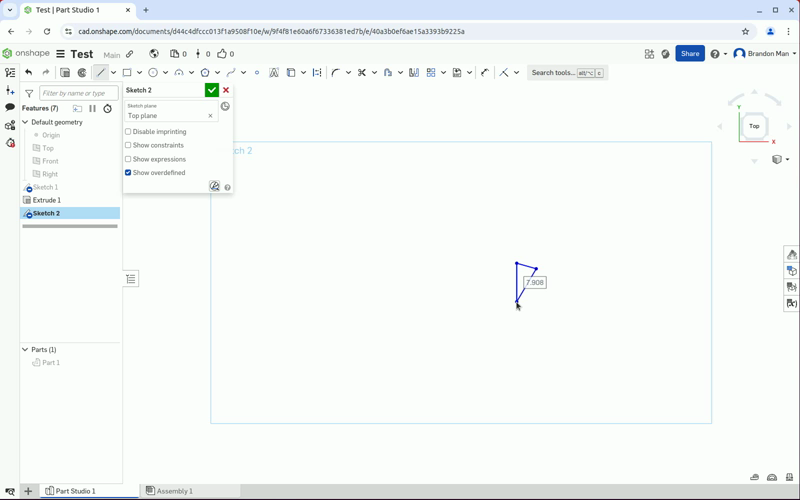
mouse_move(526, 276)
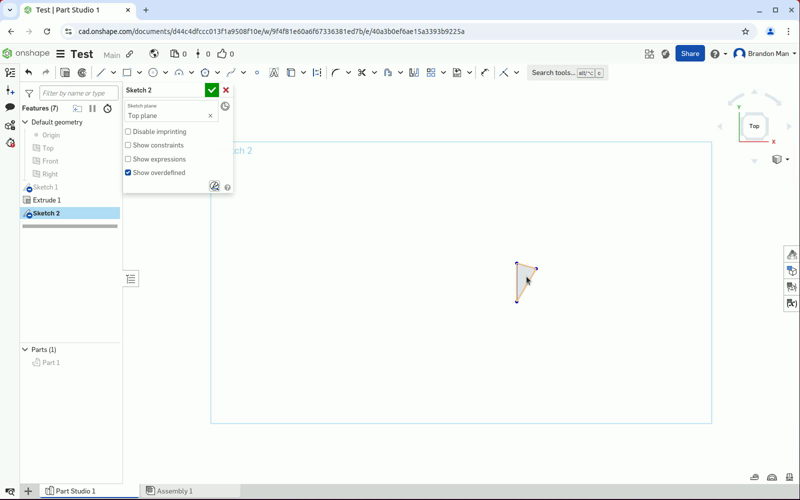
scroll(6)
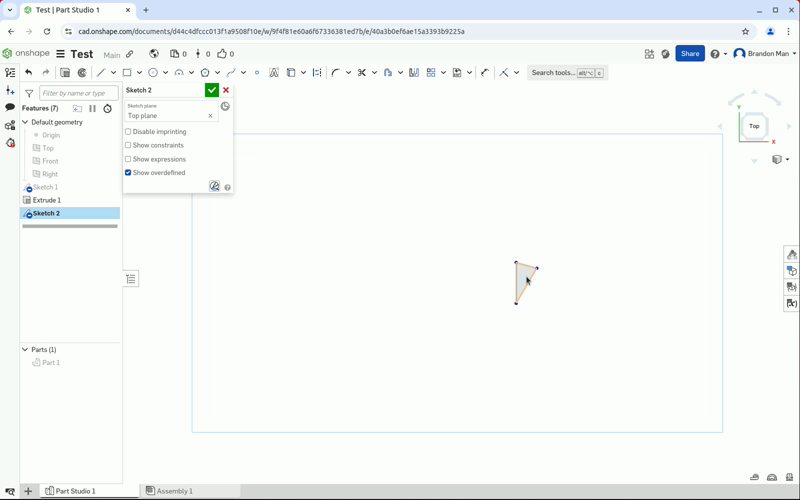
scroll(6)
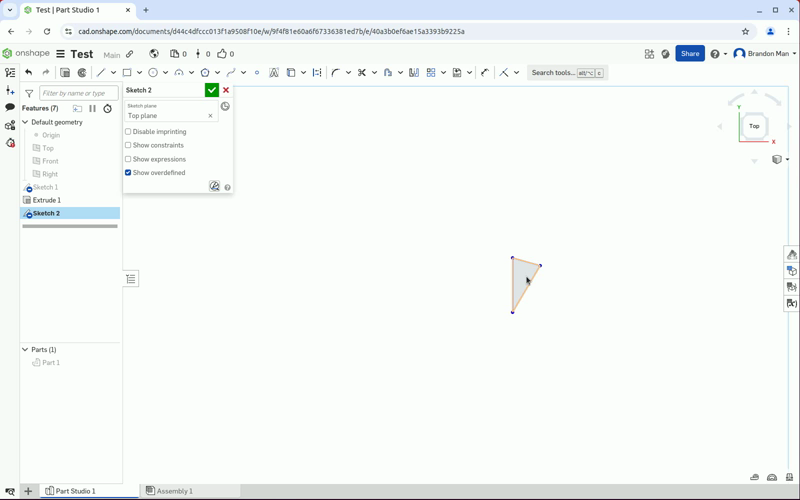
scroll(6)
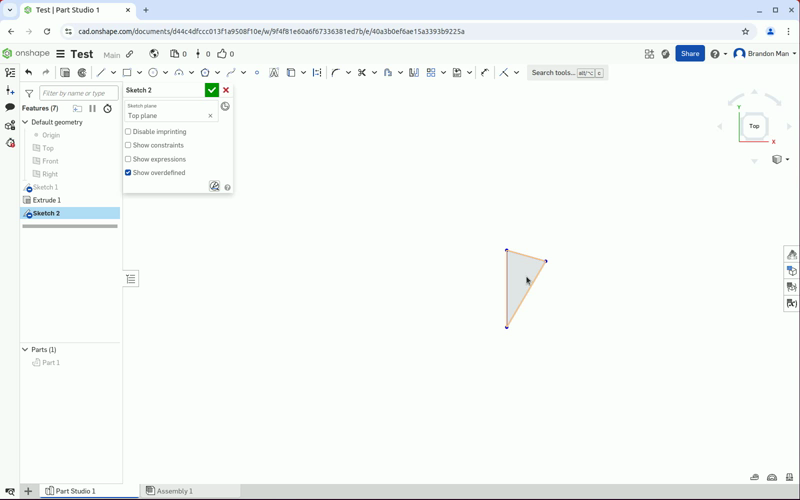
scroll(6)
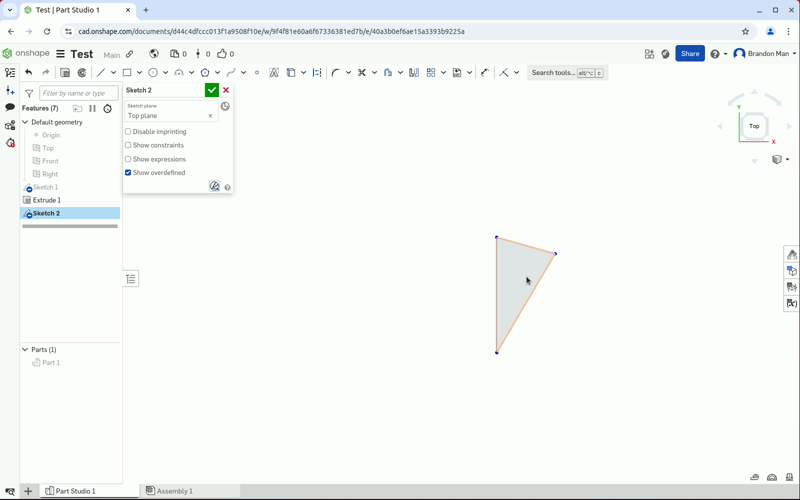
scroll(6)
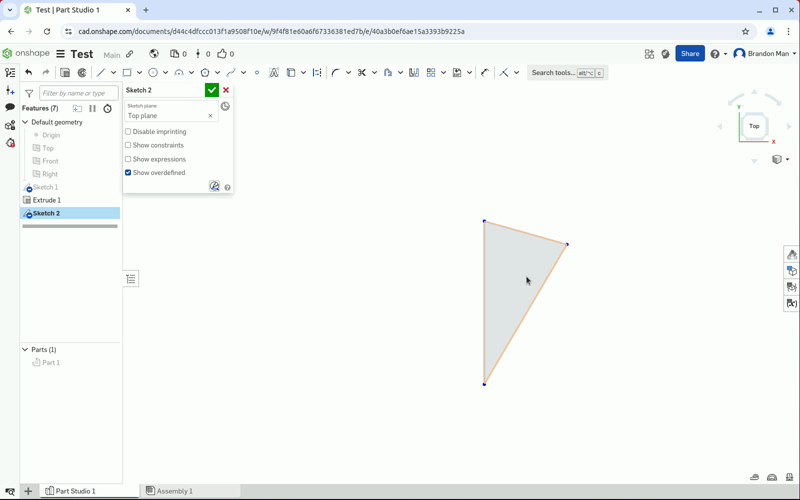
scroll(6)
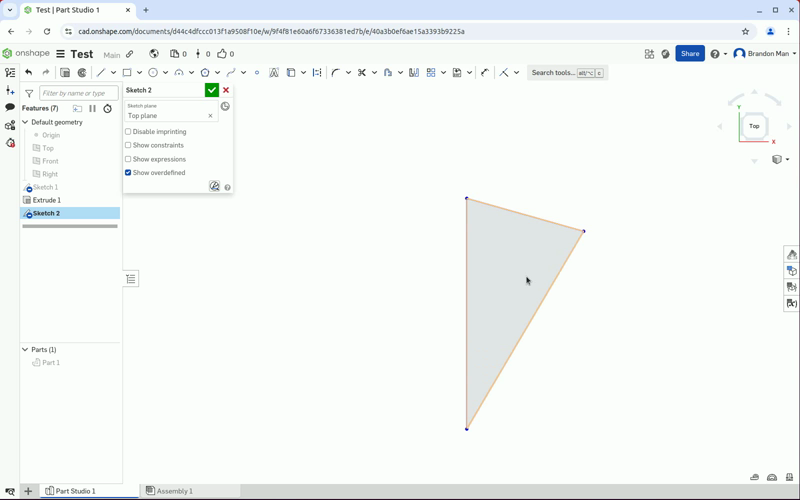
scroll(6)
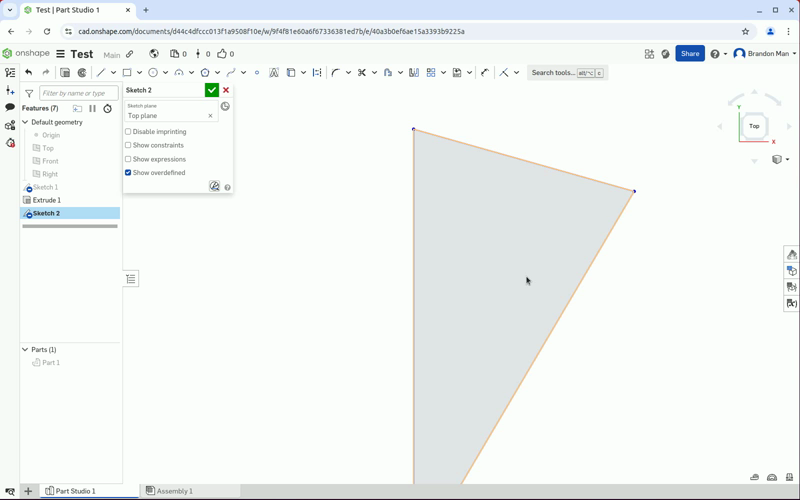
click(526, 276)
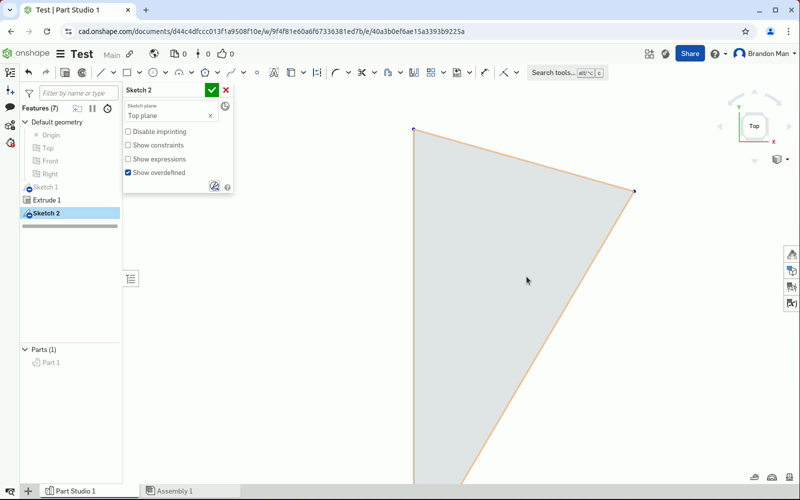
scroll(-6)
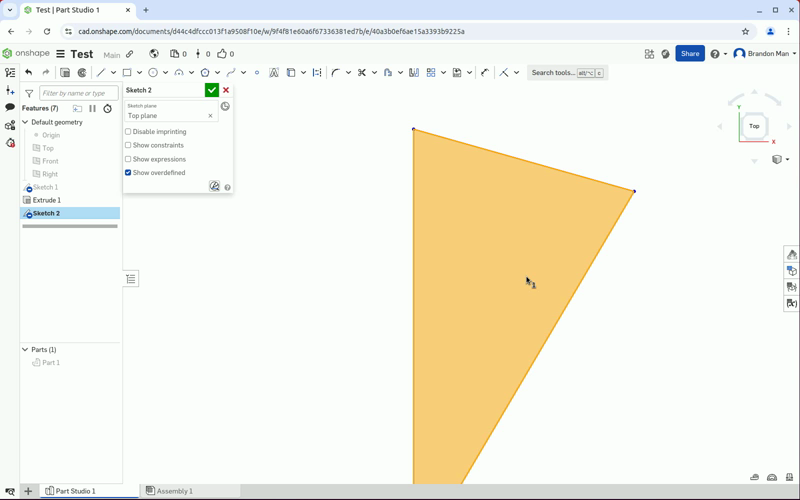
scroll(-6)
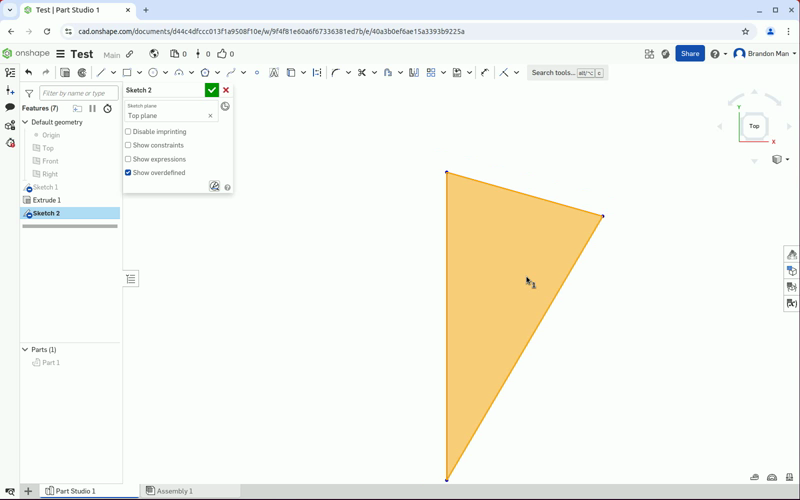
scroll(-6)
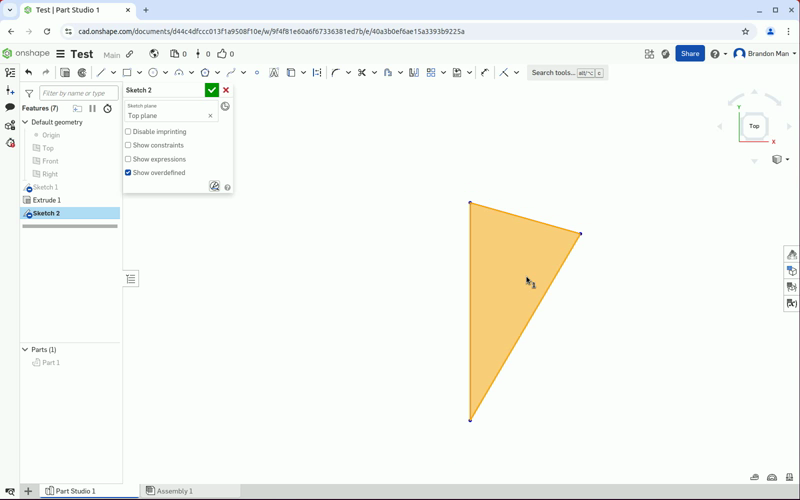
scroll(-6)
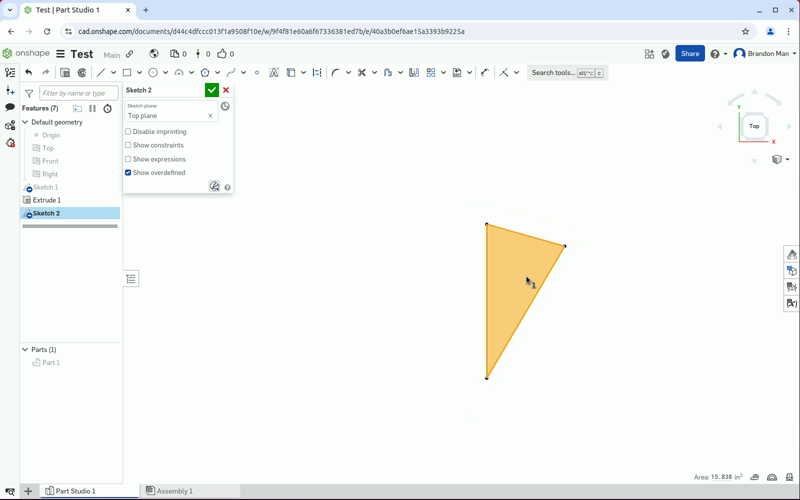
scroll(-6)
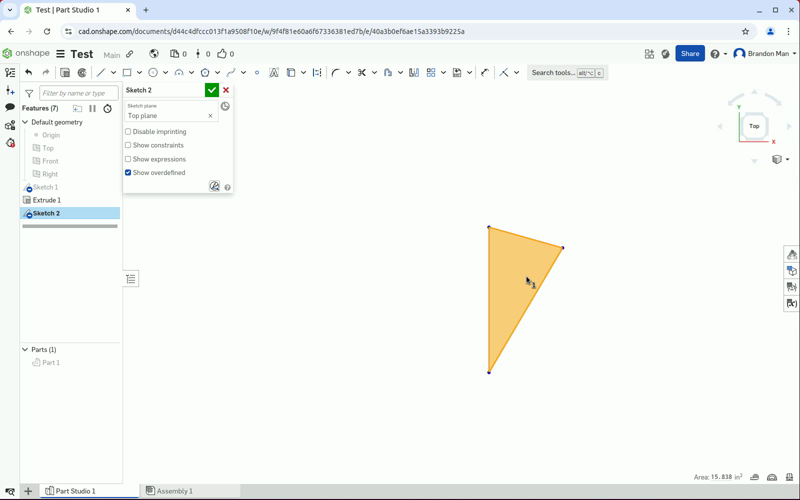
scroll(-6)
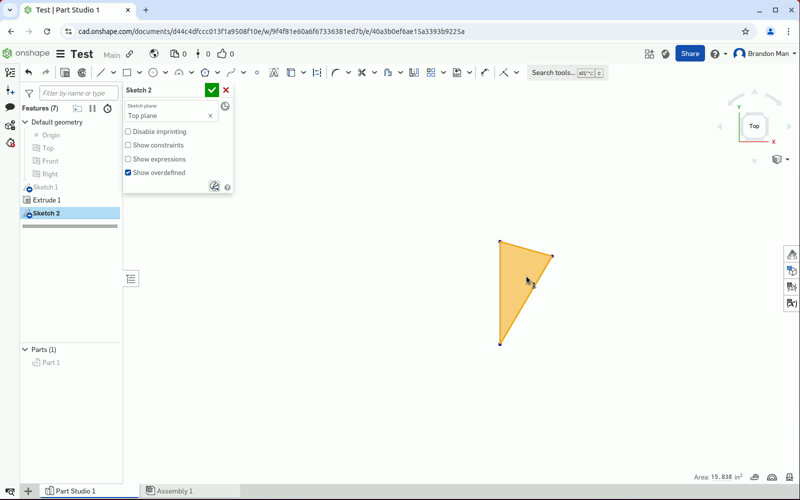
scroll(-6)
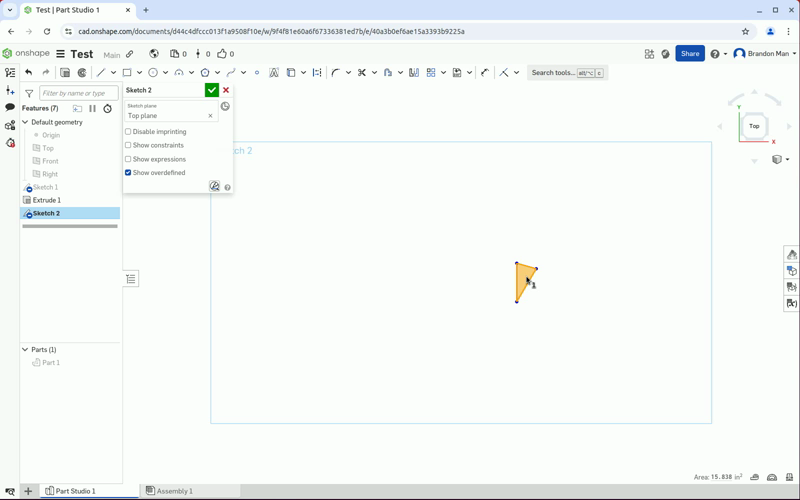
mouse_move(73, 352)
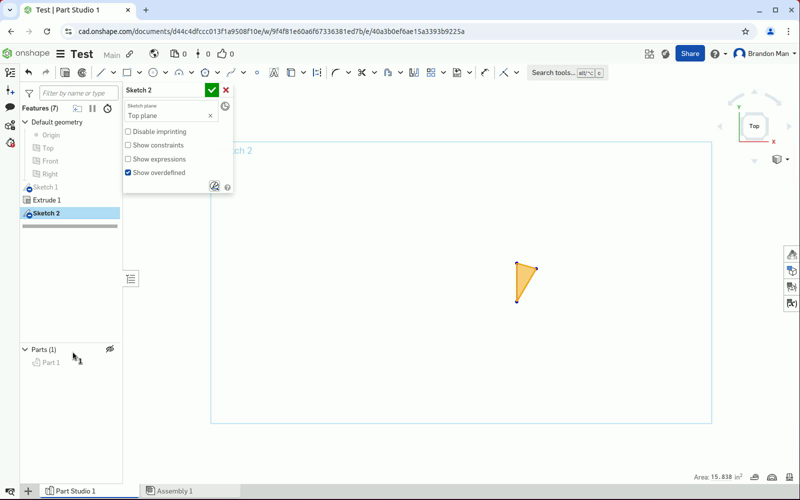
key(shift+y)
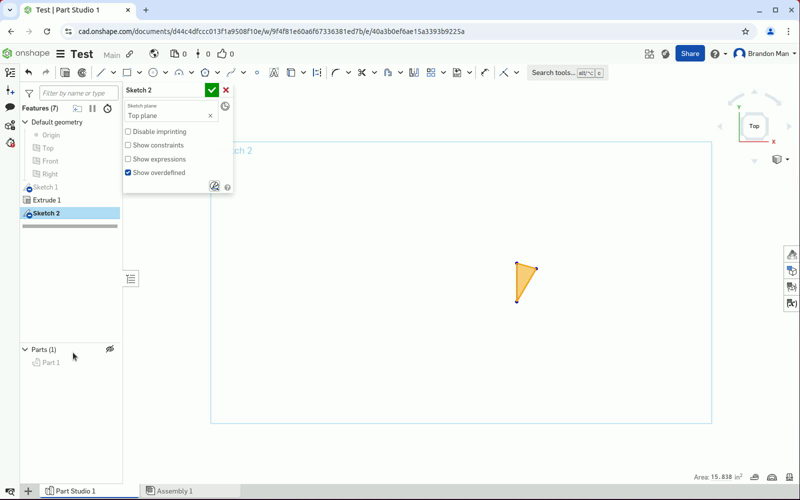
key(shift+e)
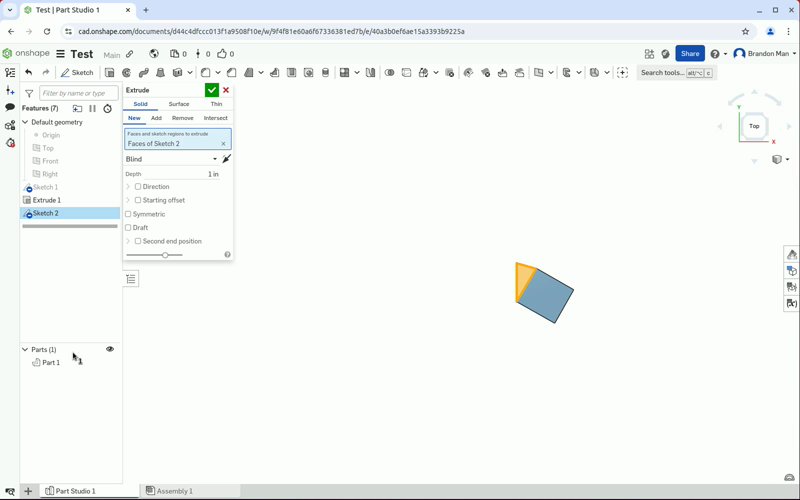
mouse_move(143, 106)
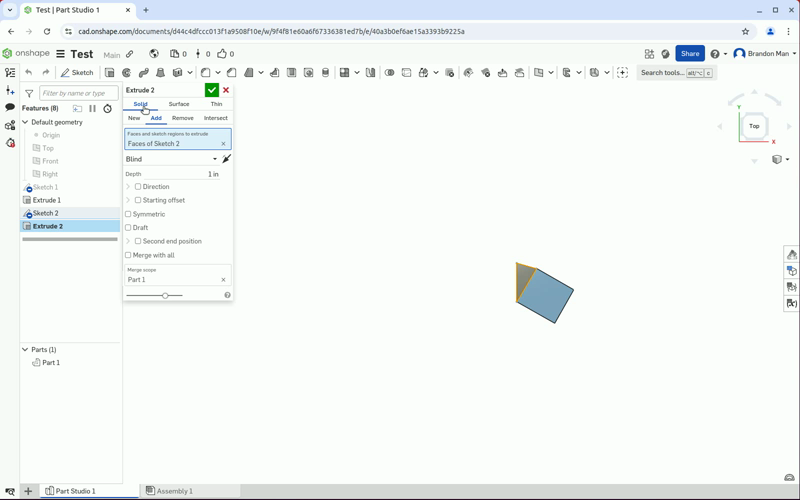
click(143, 106)
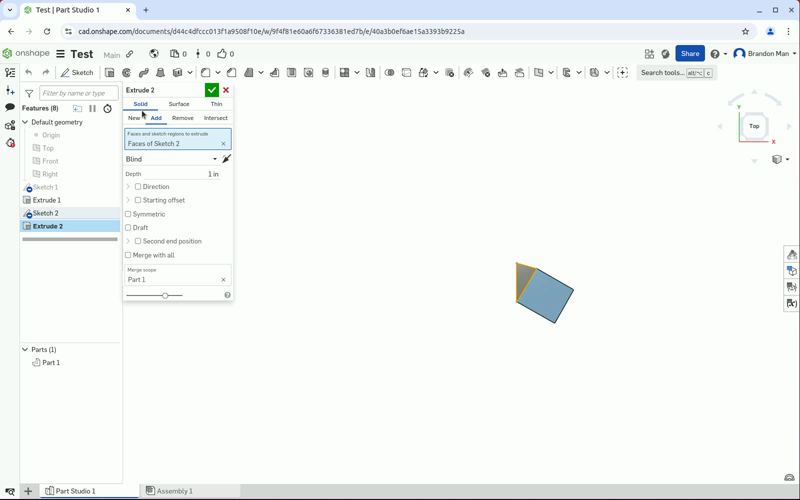
mouse_move(137, 120)
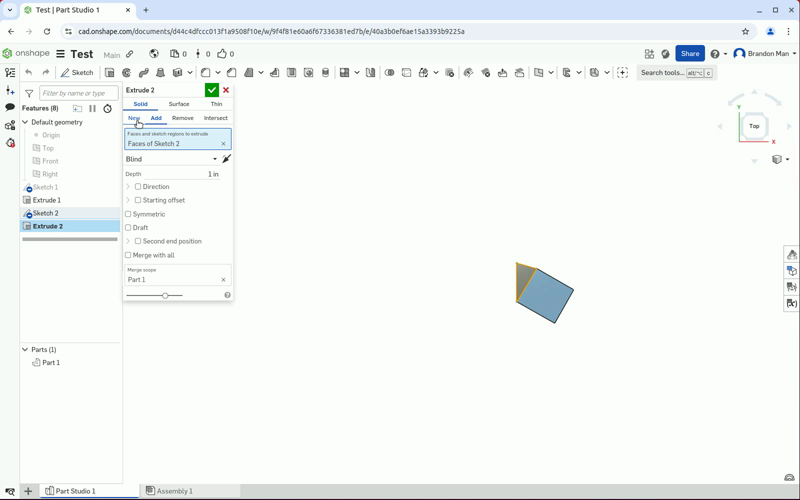
click(137, 120)
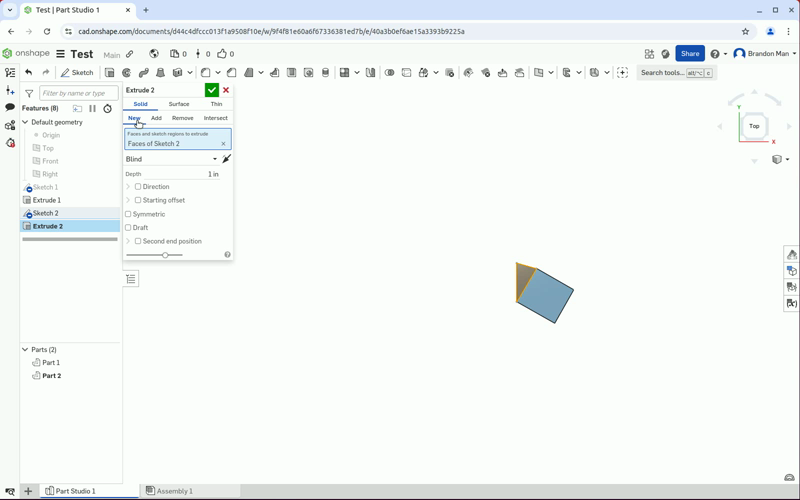
key(tab, 4)
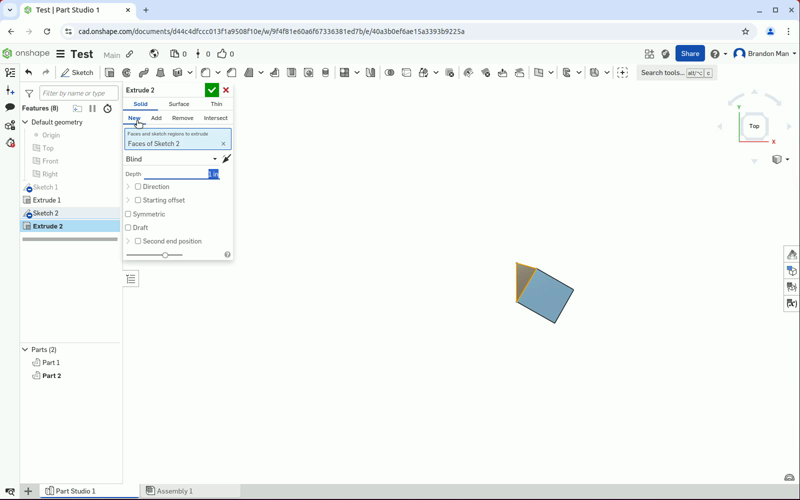
text(0.241)
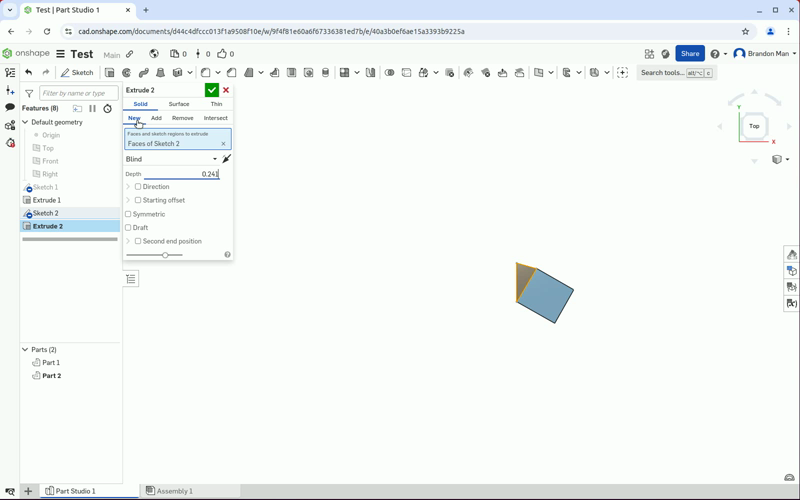
key(enter)
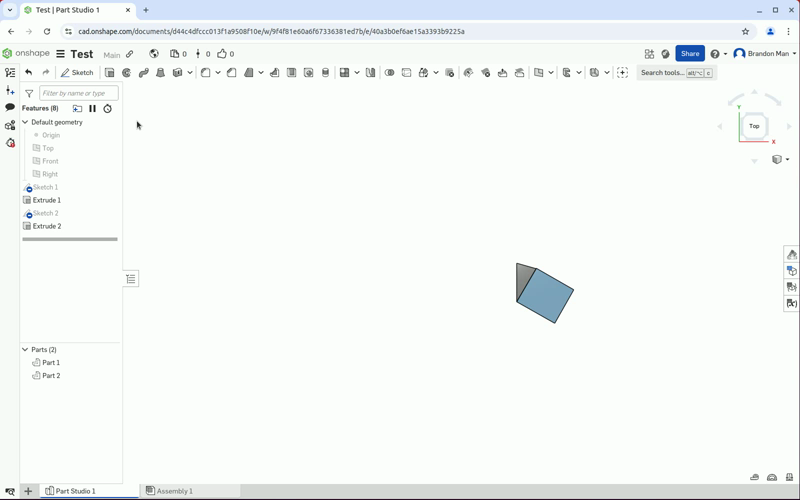
key(shift+h)
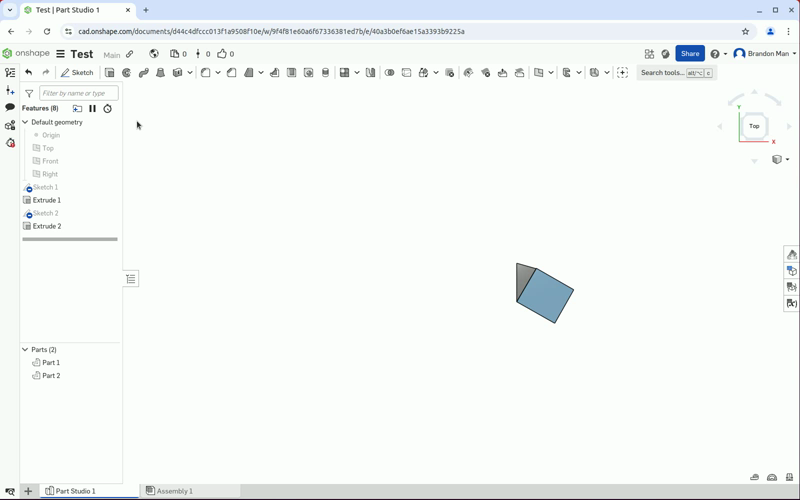
key(shift+h)
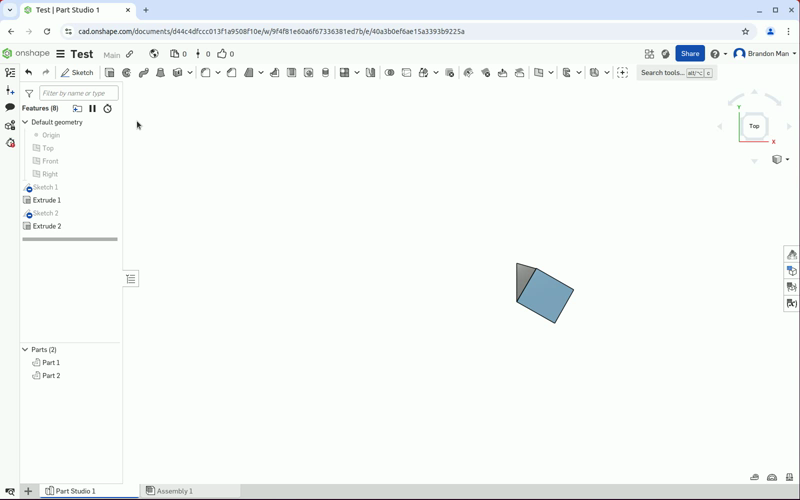
mouse_move(73, 189)
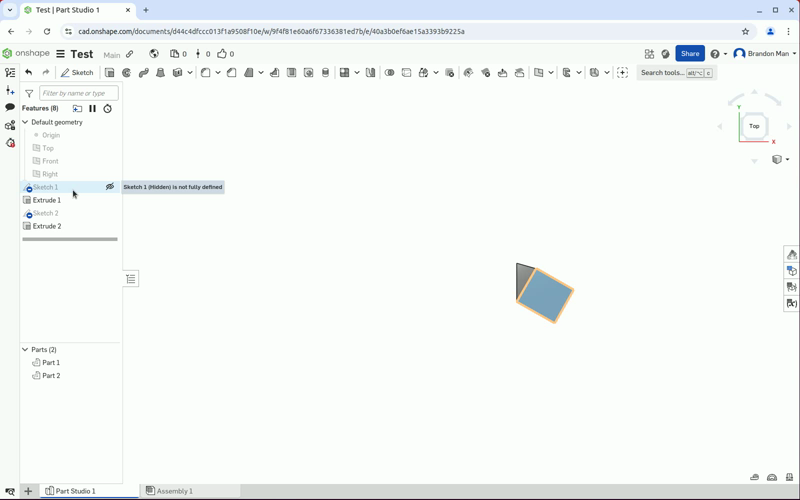
click(73, 189)
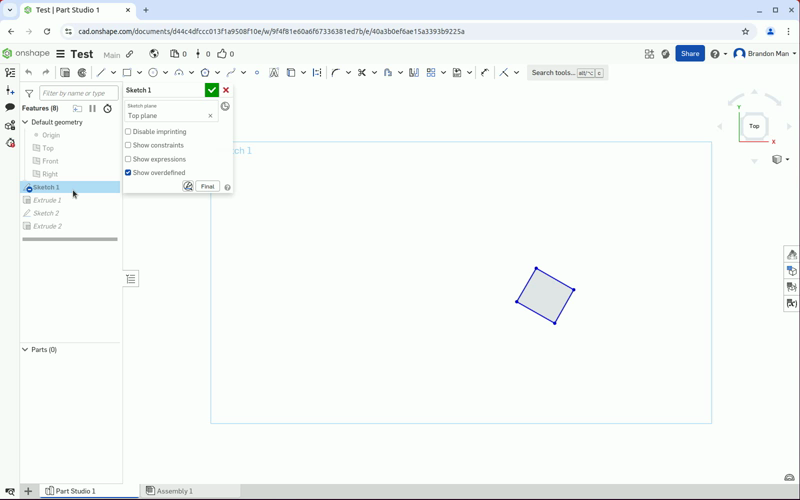
mouse_move(229, 92)
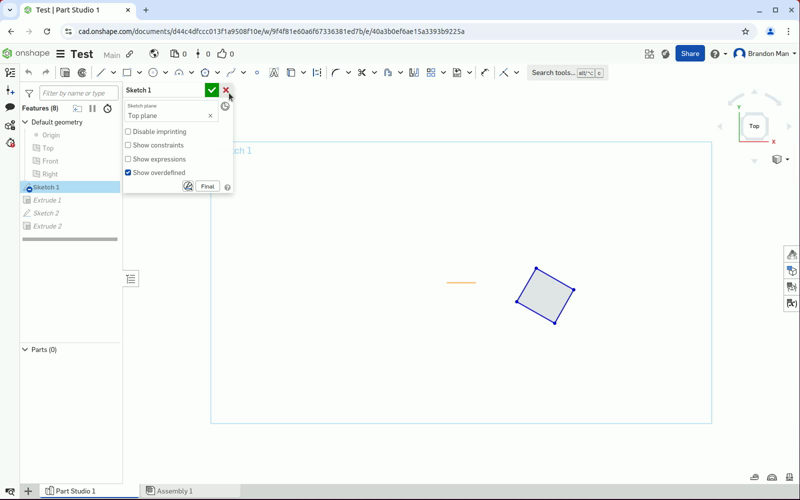
click(229, 92)
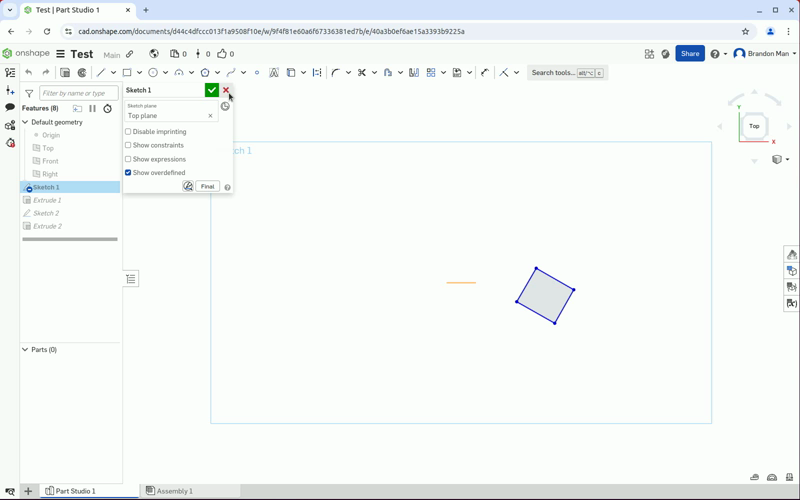
key(shift+s)
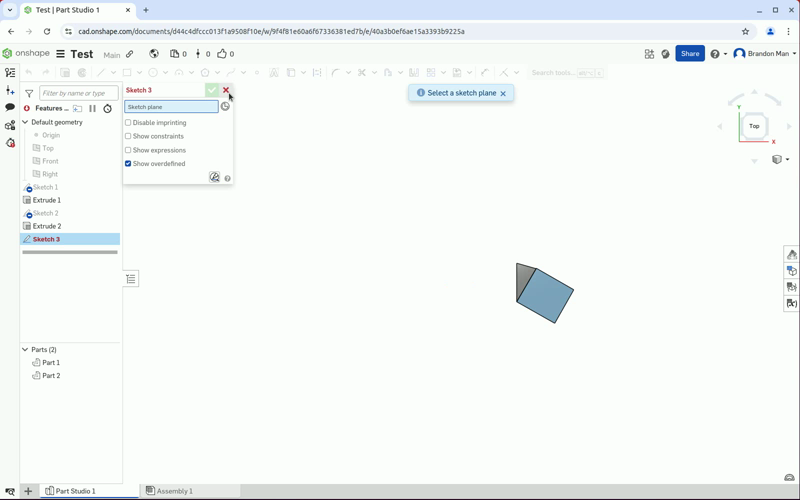
mouse_move(73, 150)
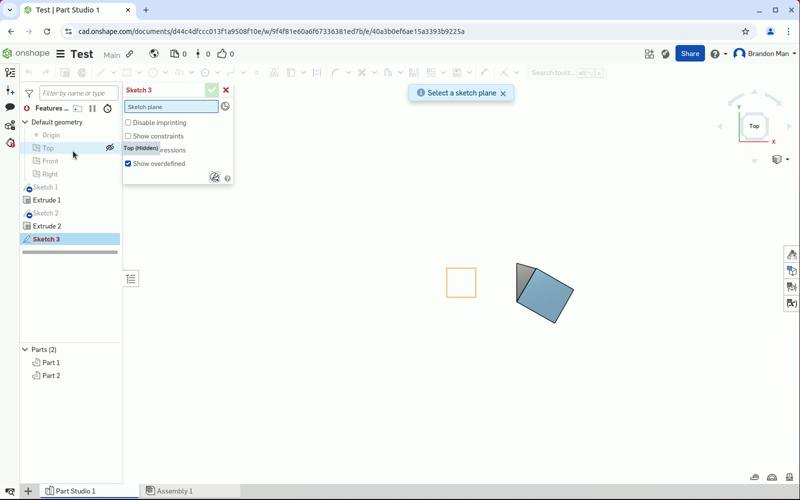
click(73, 150)
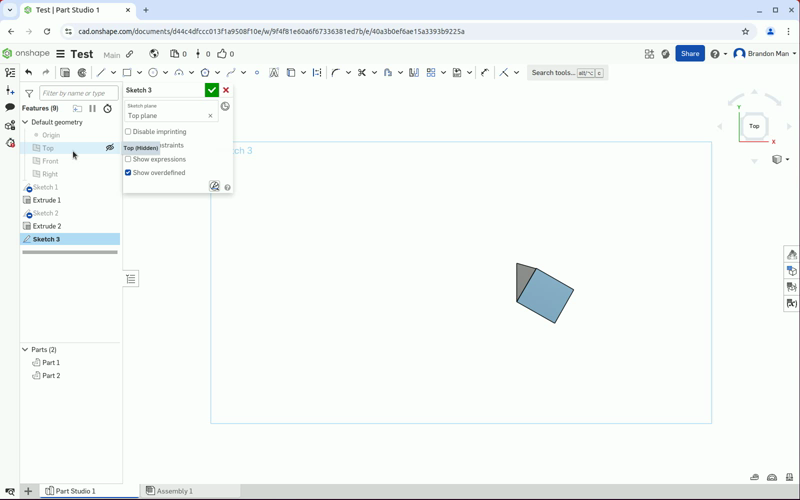
mouse_move(73, 352)
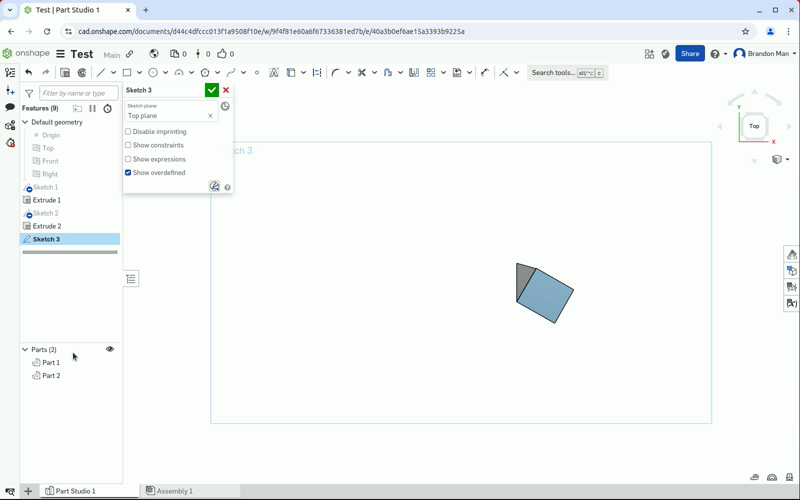
key(y)
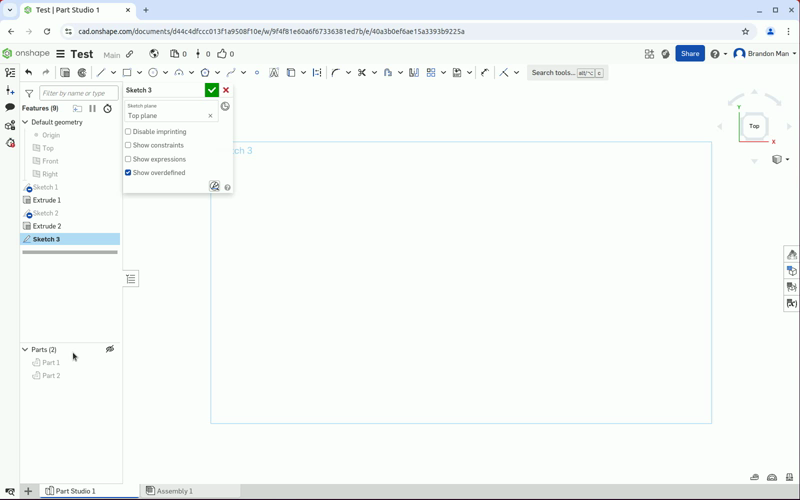
key(l)
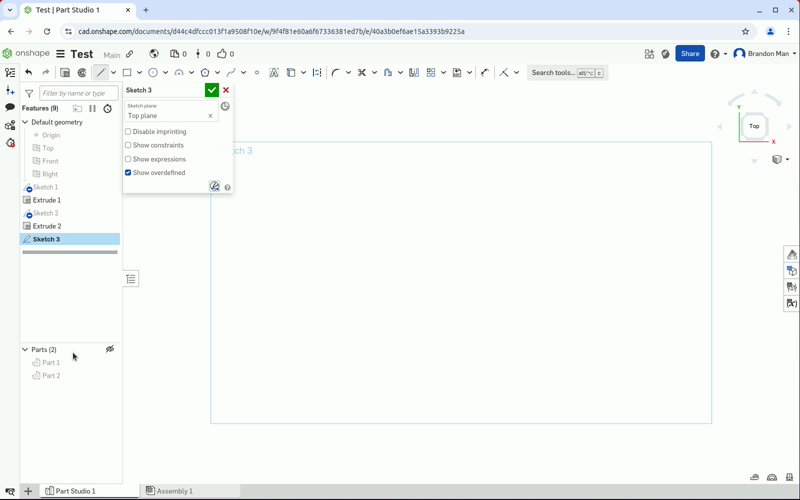
key_down(shift)
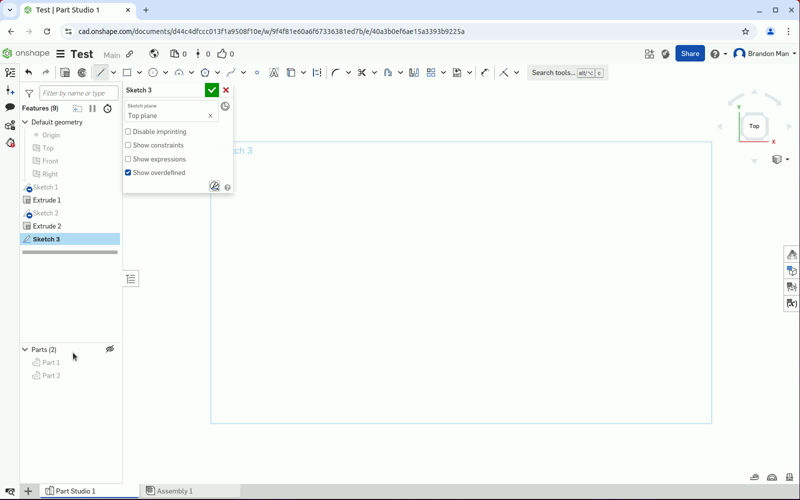
mouse_move(404, 301)
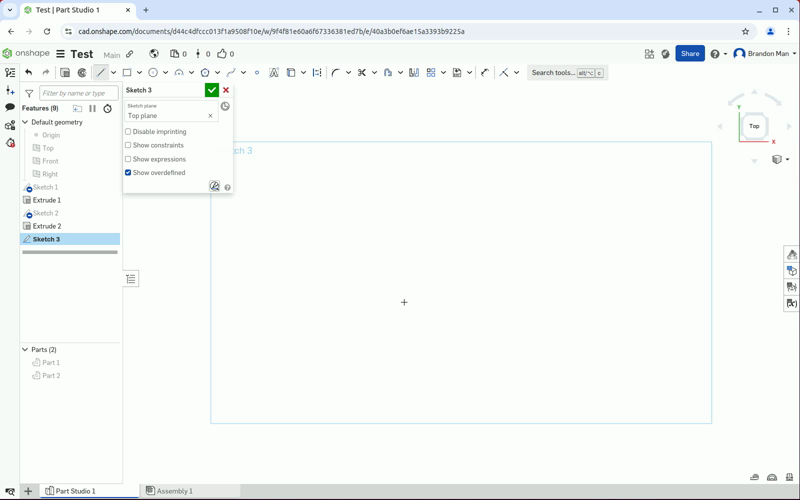
click(404, 301)
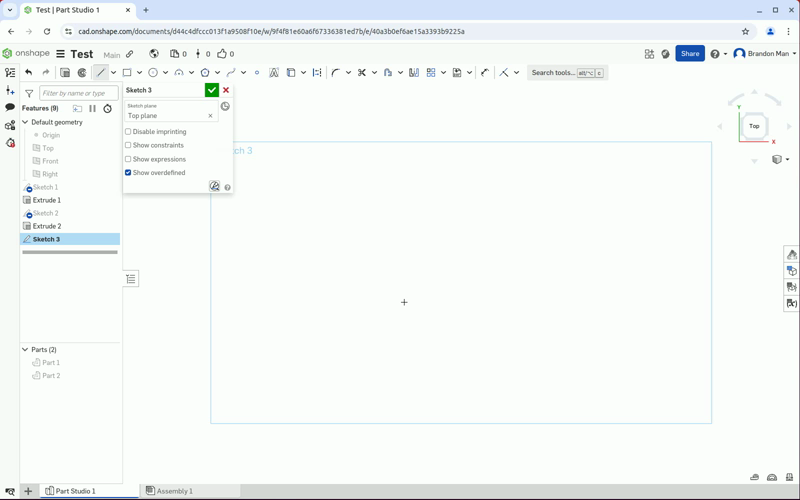
key_up(shift)
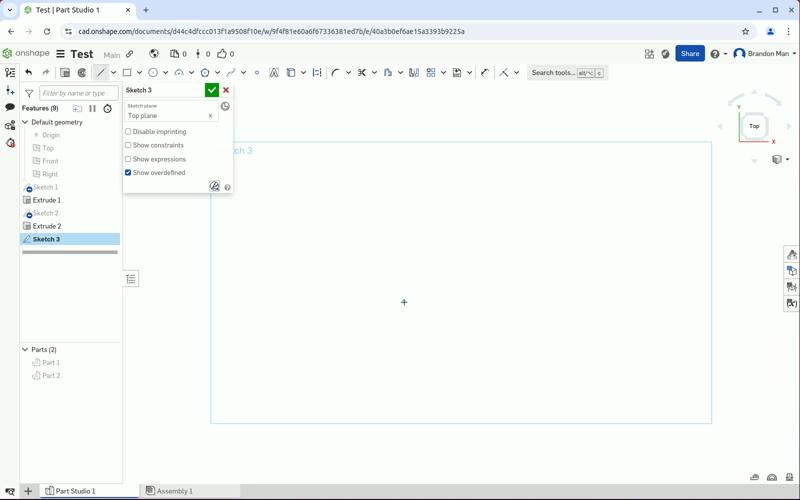
key_down(shift)
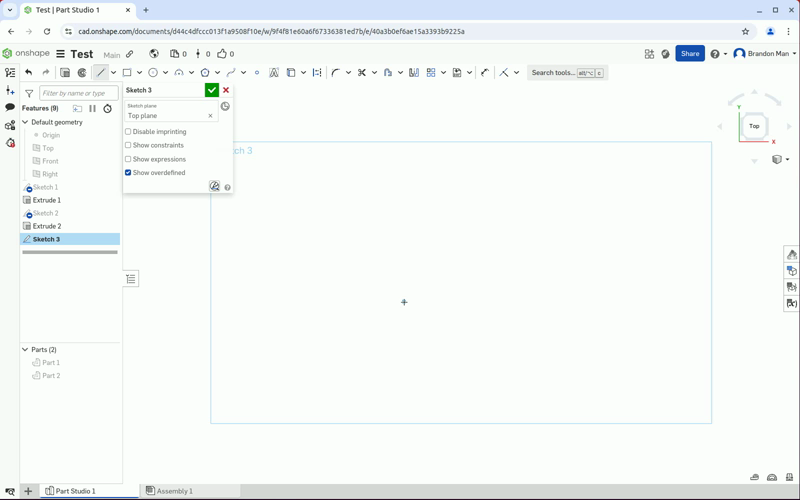
mouse_move(518, 301)
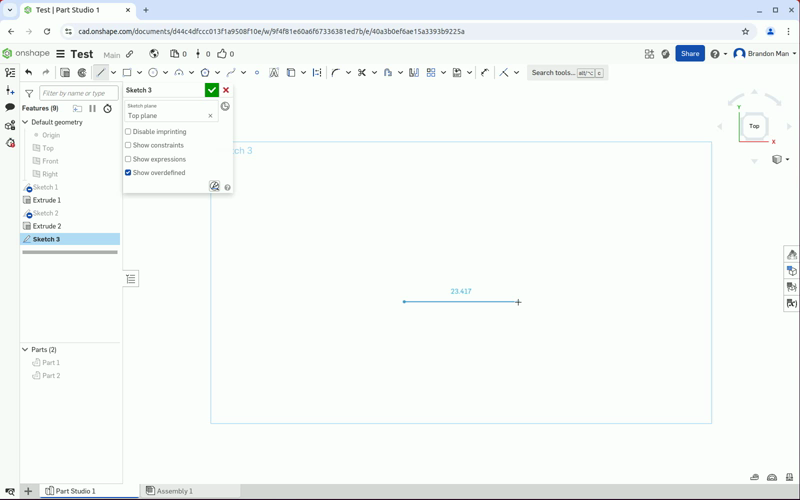
click(518, 301)
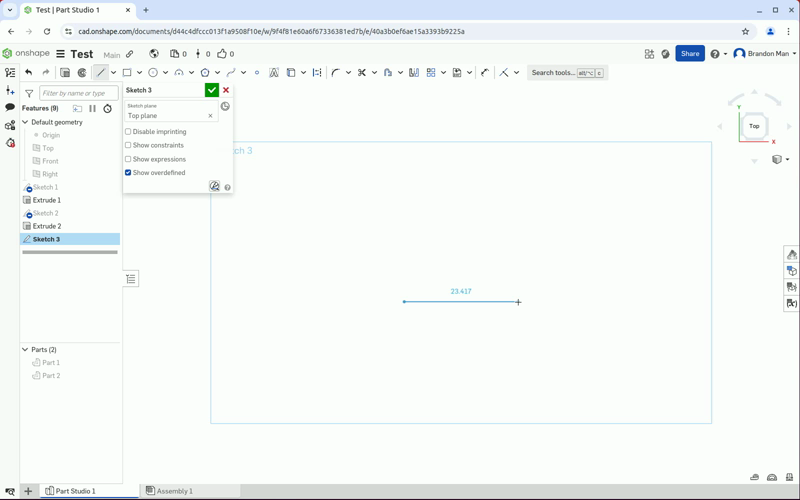
key_up(shift)
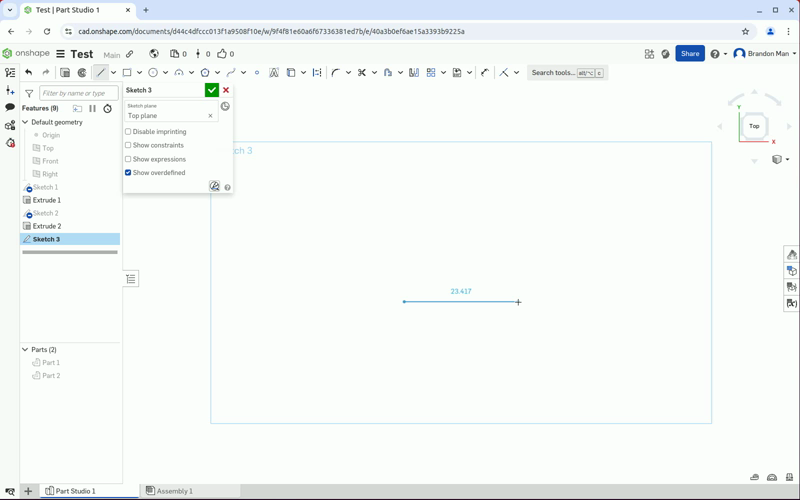
key_down(shift)
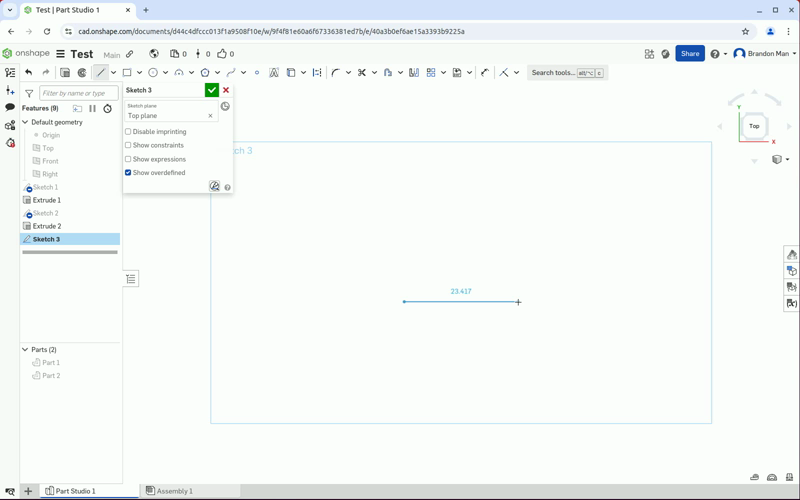
mouse_move(548, 301)
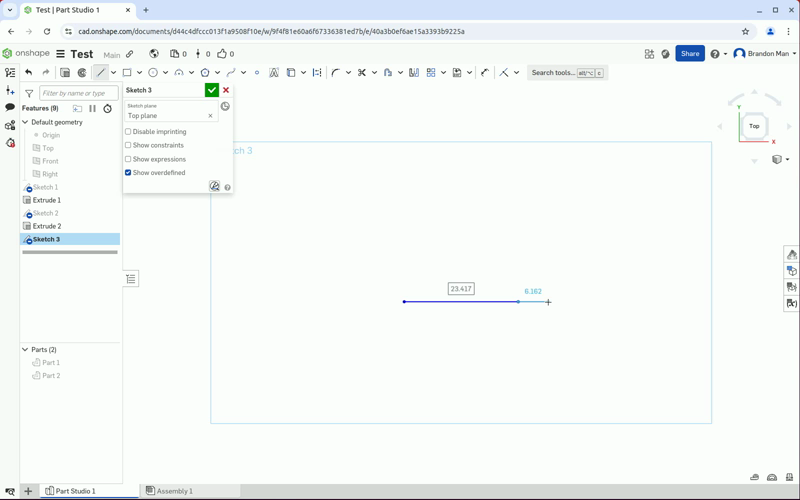
mouse_move(518, 263)
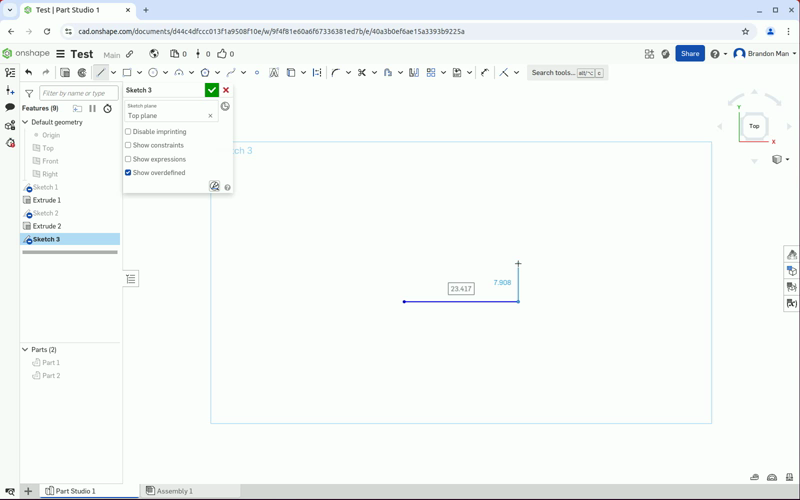
click(518, 263)
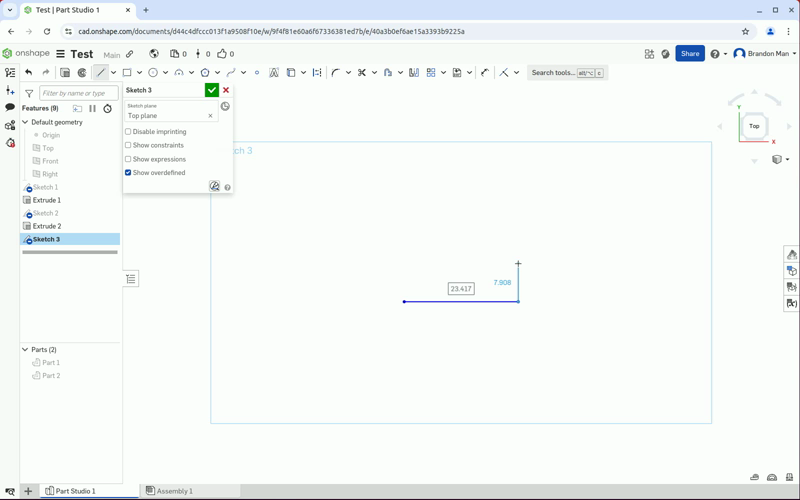
key_up(shift)
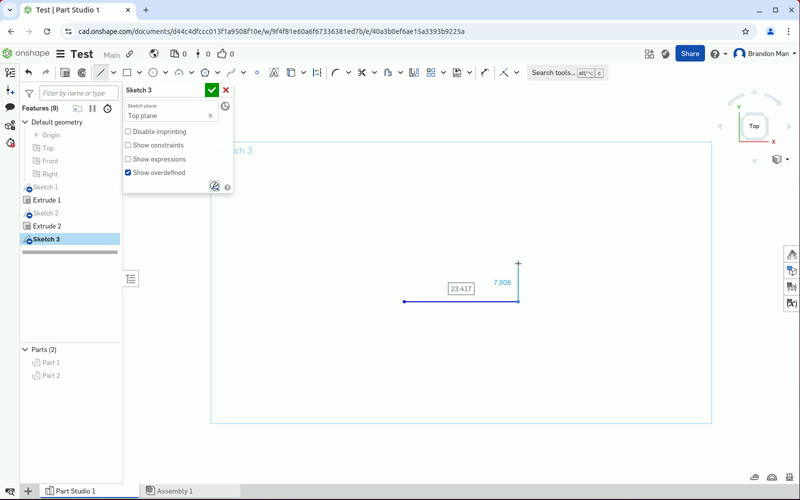
key_down(shift)
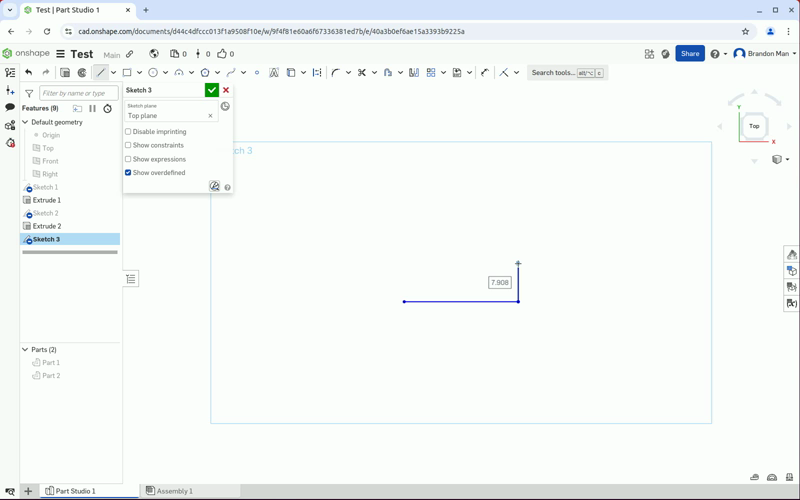
mouse_move(404, 263)
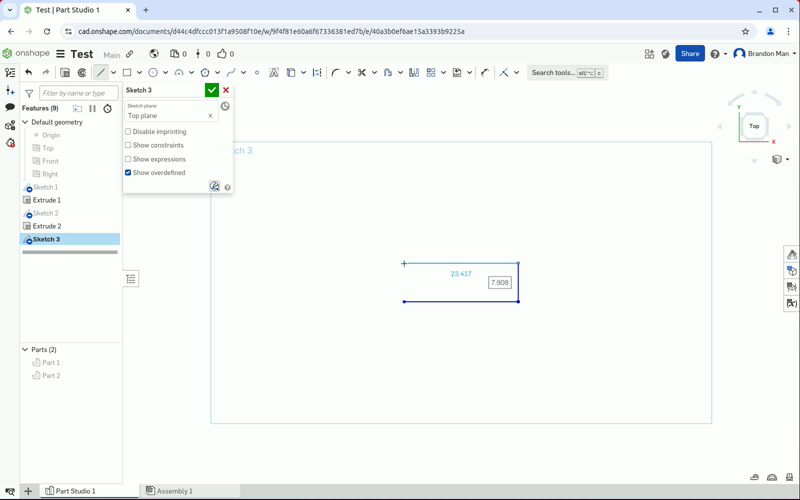
click(404, 263)
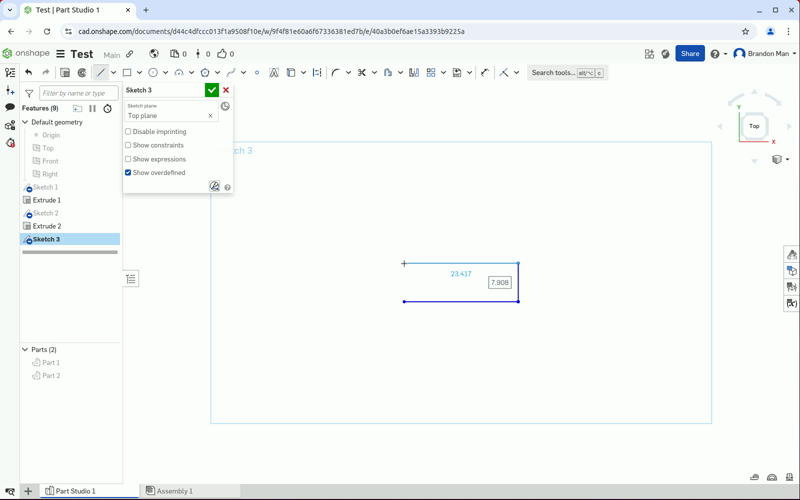
key_up(shift)
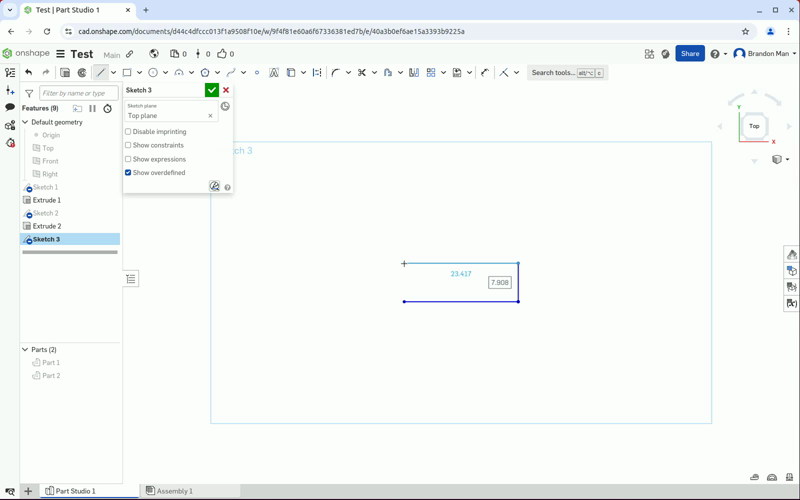
mouse_move(434, 263)
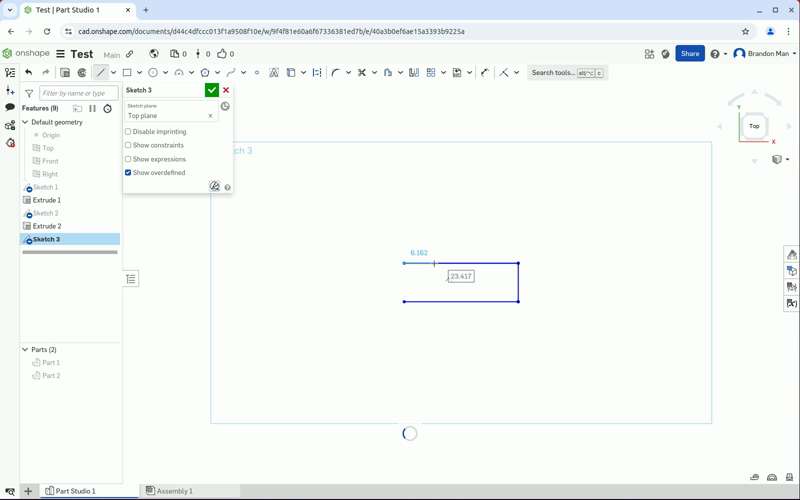
key_down(shift)
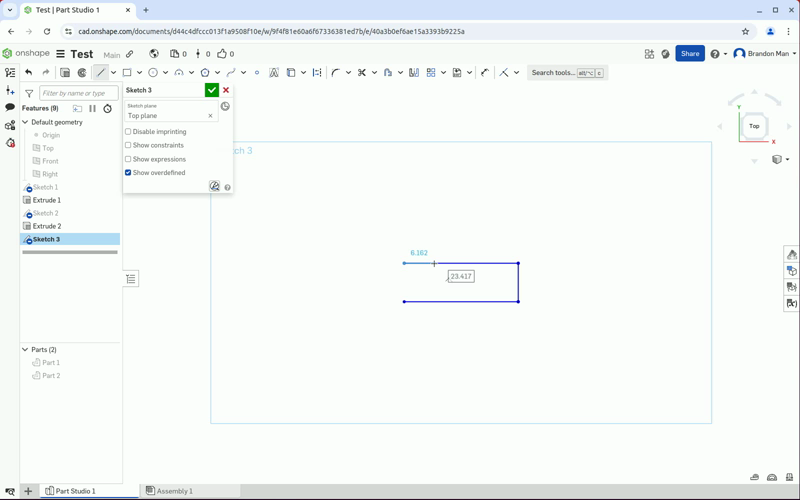
mouse_move(404, 301)
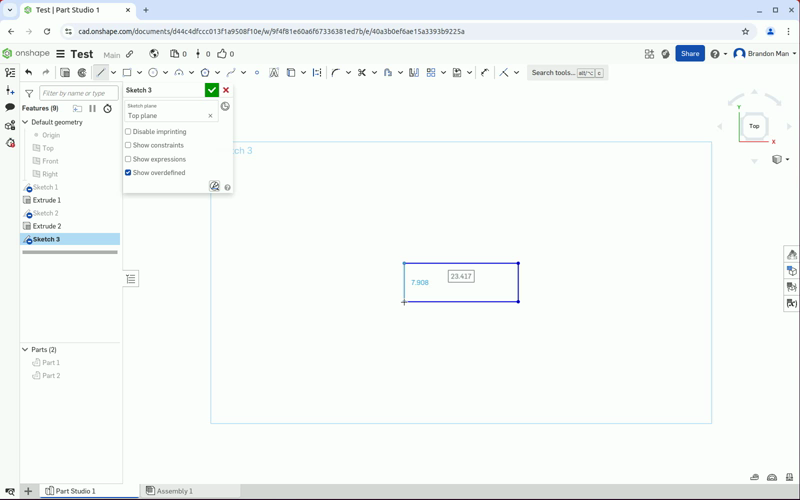
key_up(shift)
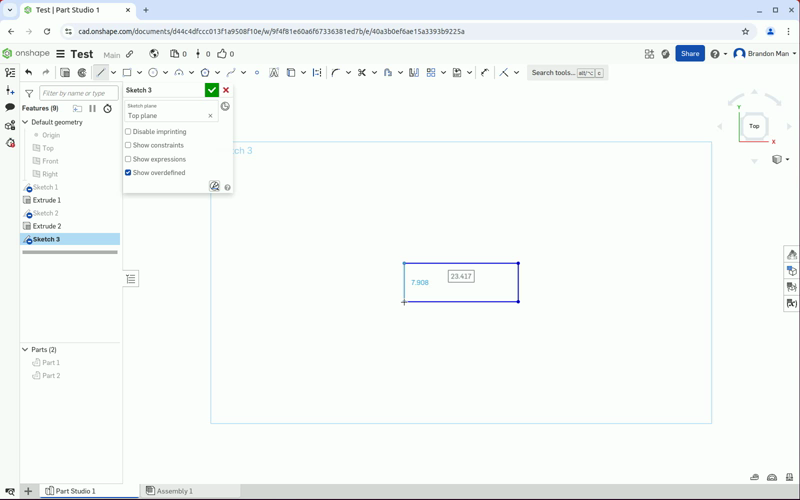
click(404, 301)
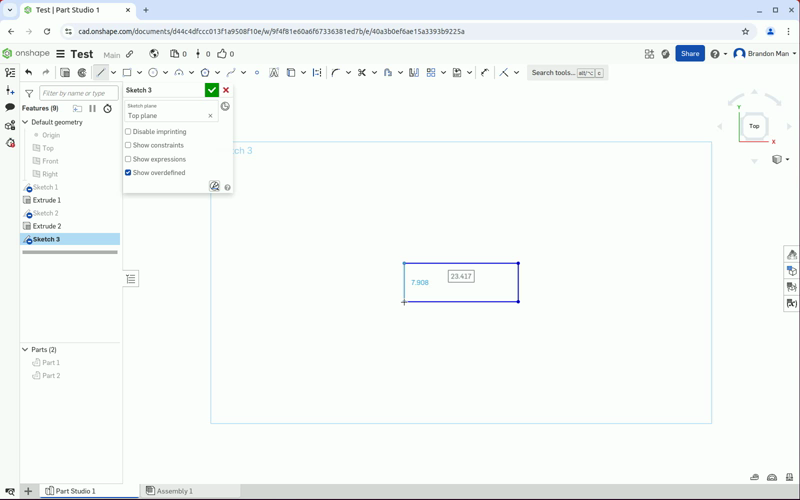
key(esc)
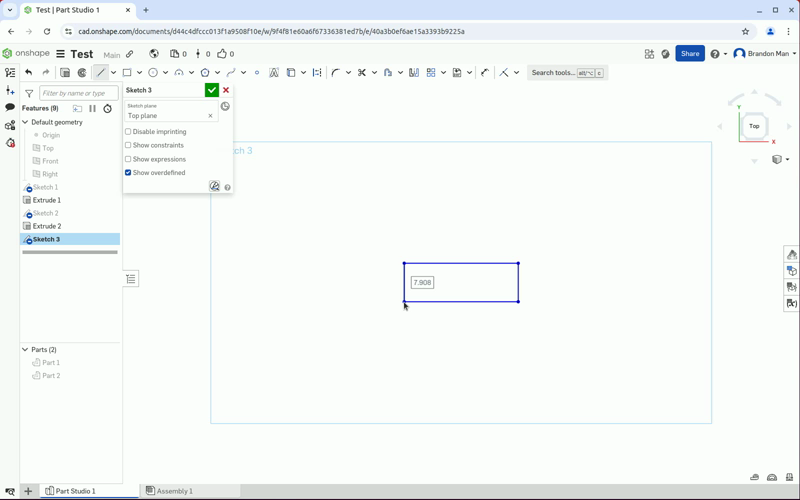
mouse_move(510, 296)
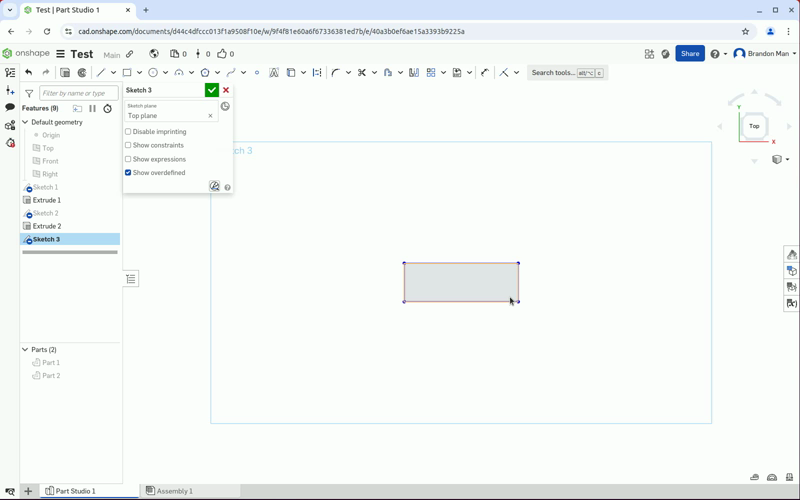
click(510, 296)
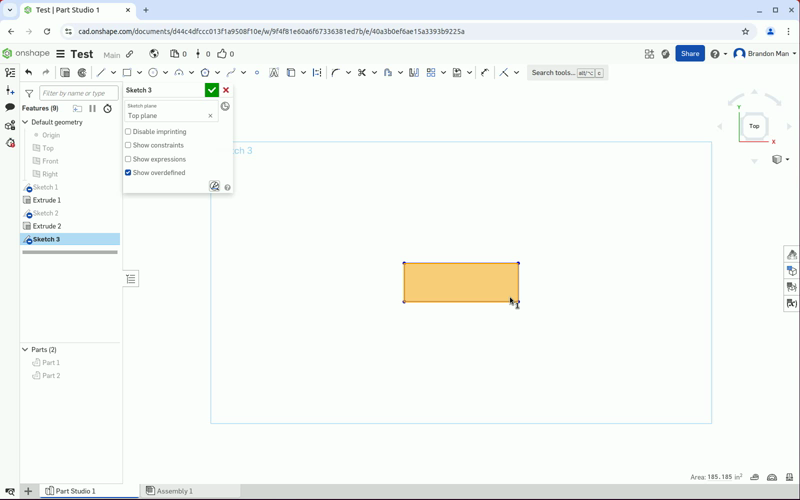
mouse_move(73, 352)
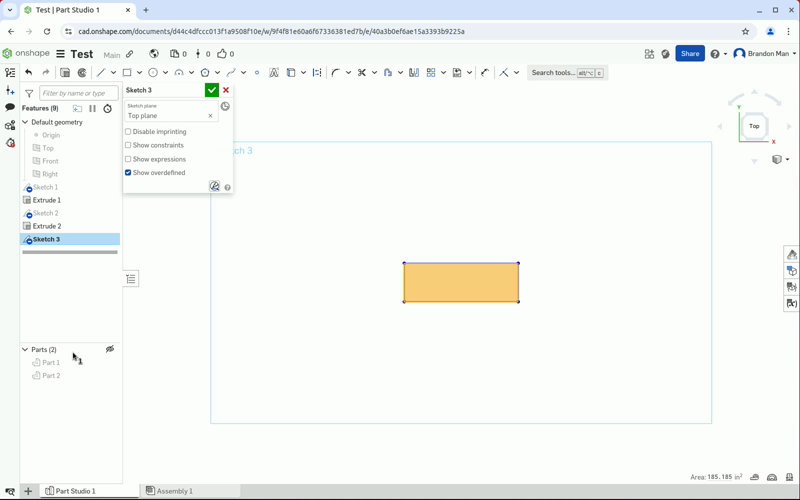
key(shift+y)
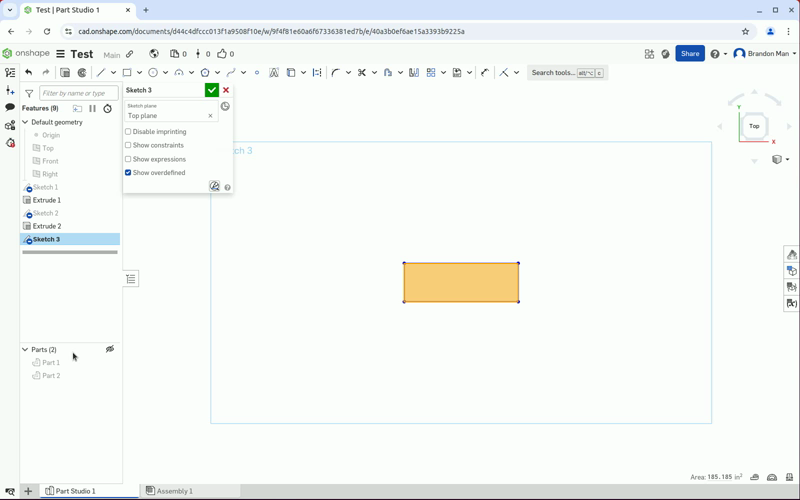
key(shift+e)
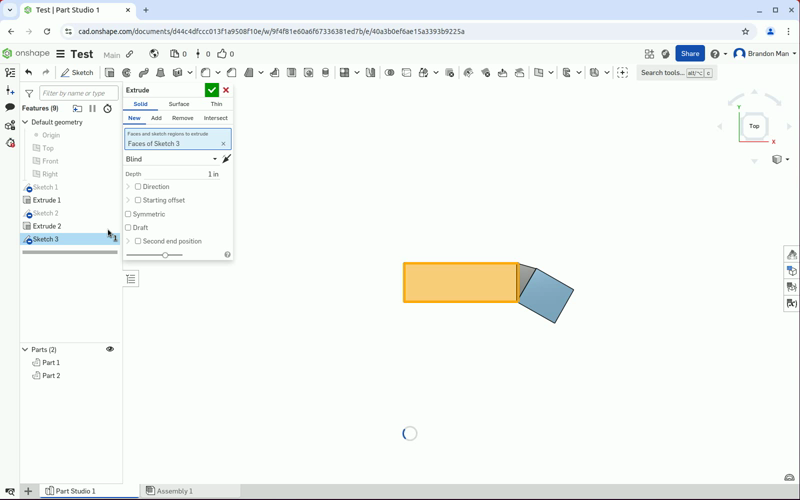
mouse_move(143, 106)
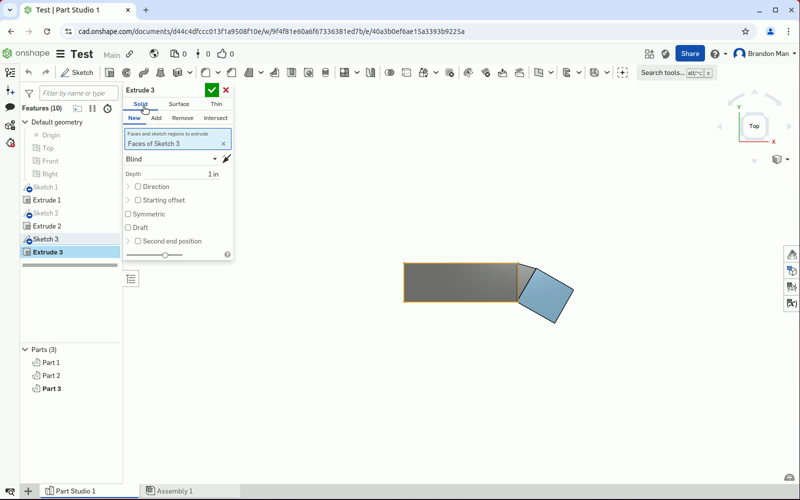
click(143, 106)
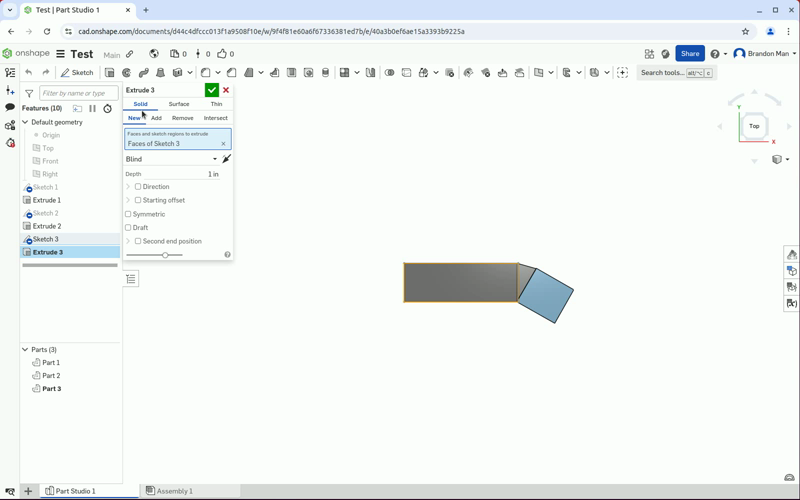
mouse_move(137, 120)
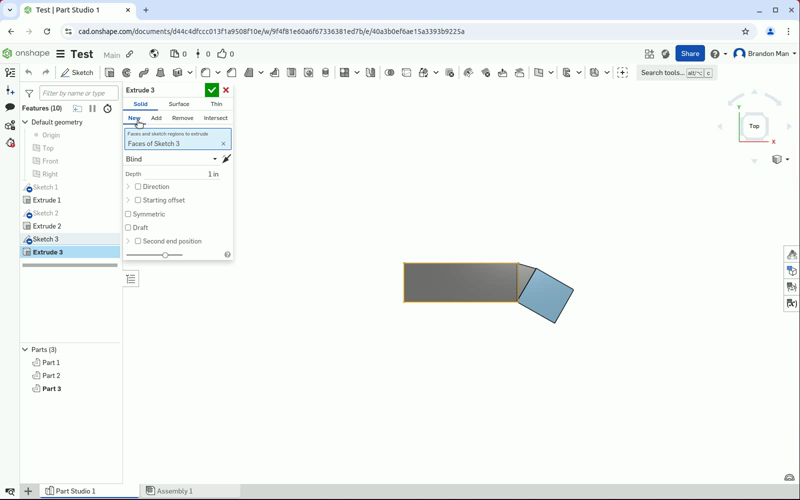
click(137, 120)
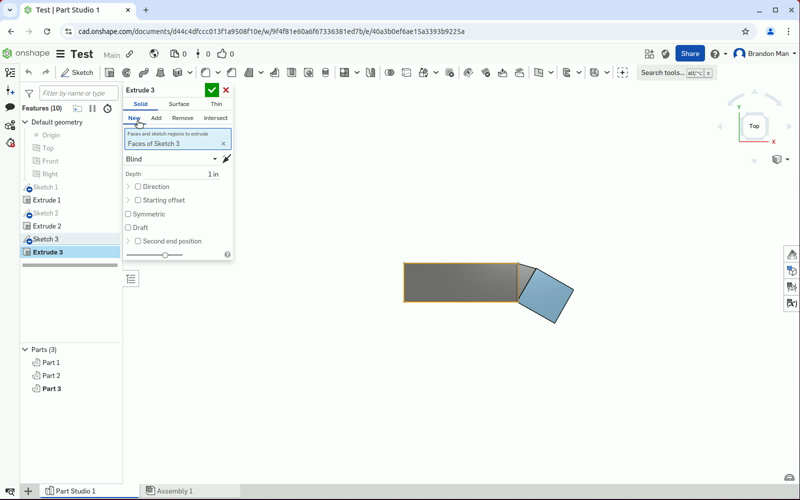
key(tab, 4)
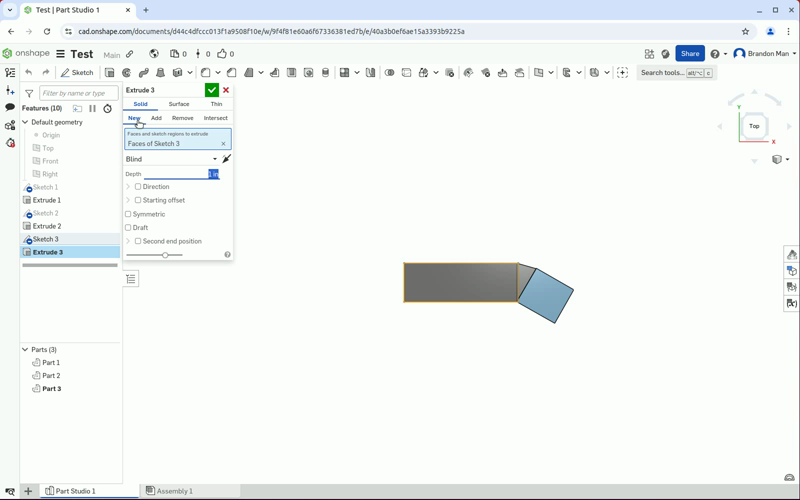
text(0.241)
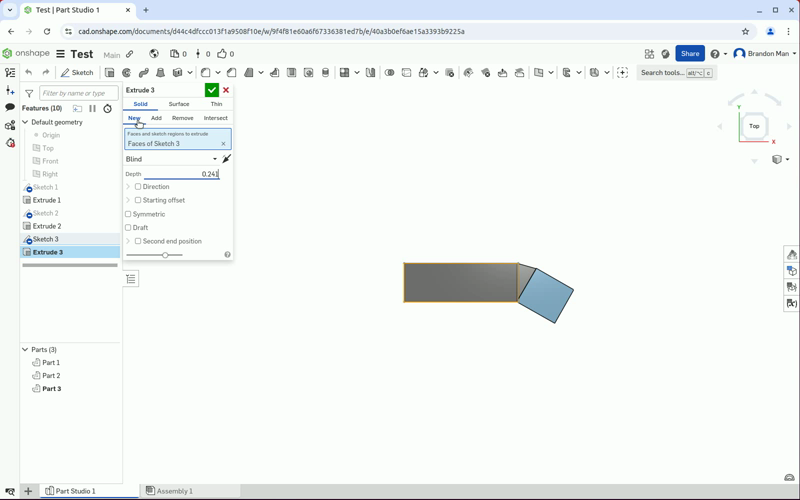
key(enter)
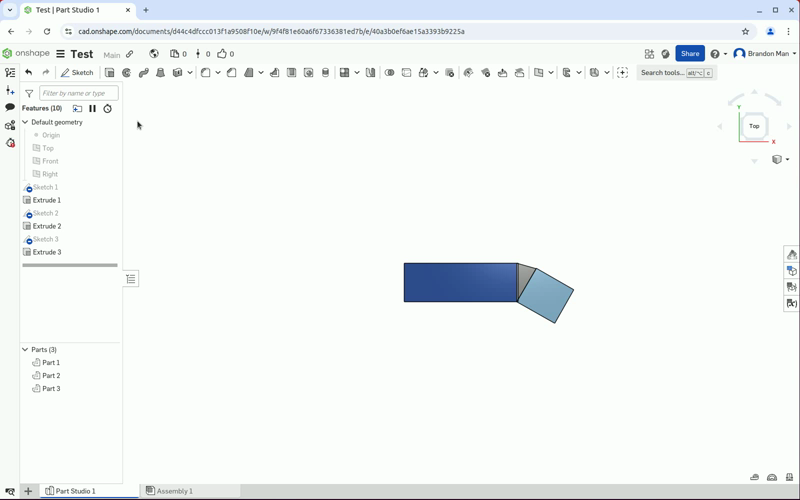
key(shift+h)
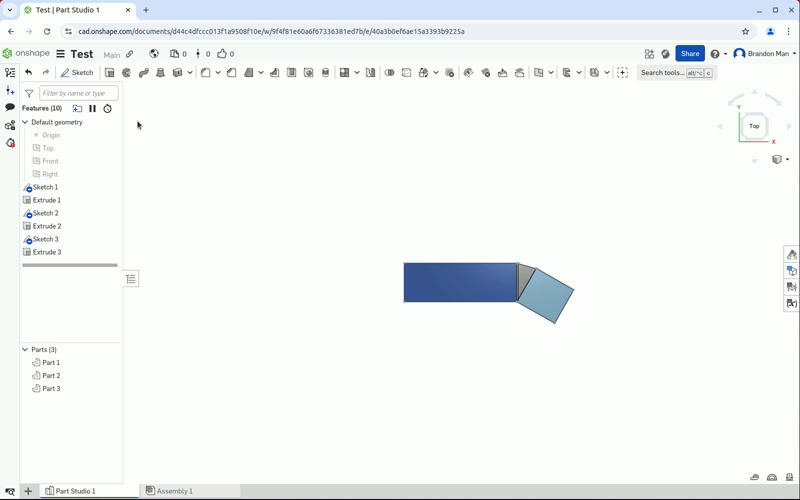
key(shift+h)
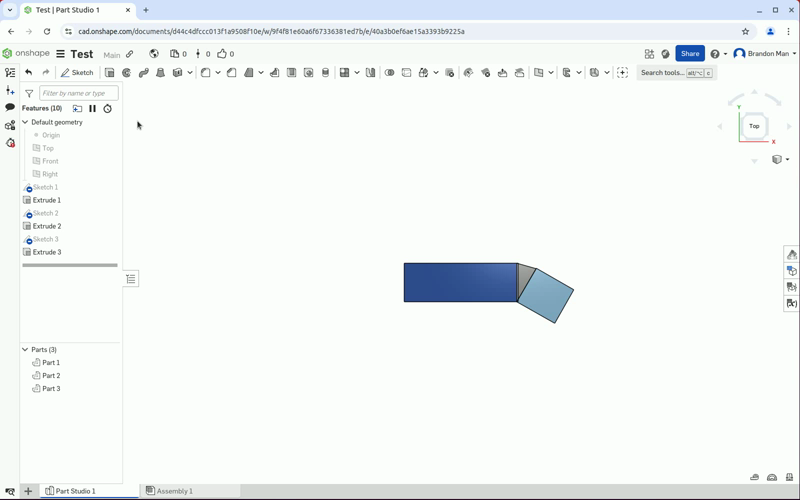
mouse_move(73, 189)
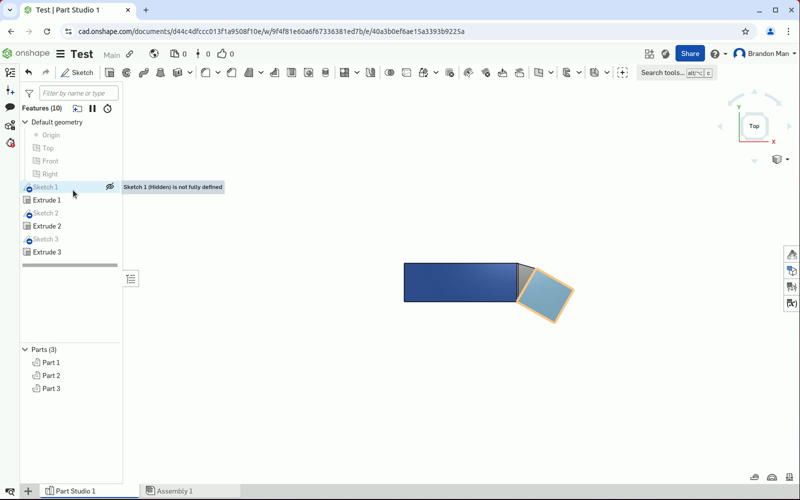
click(73, 189)
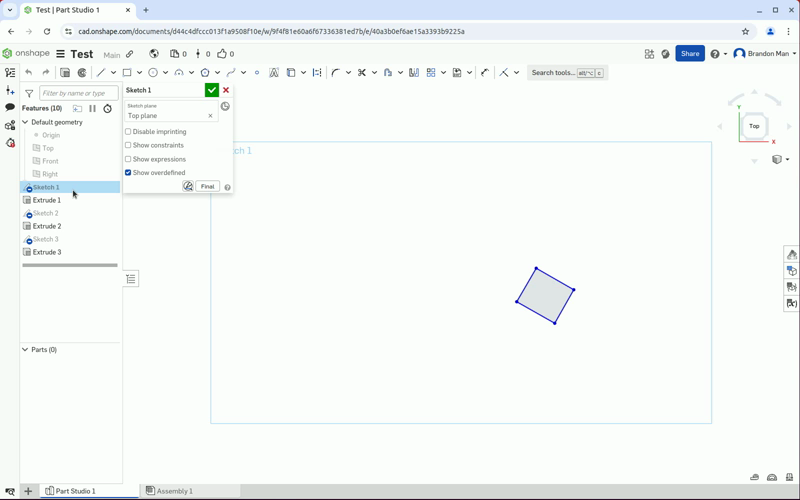
mouse_move(229, 92)
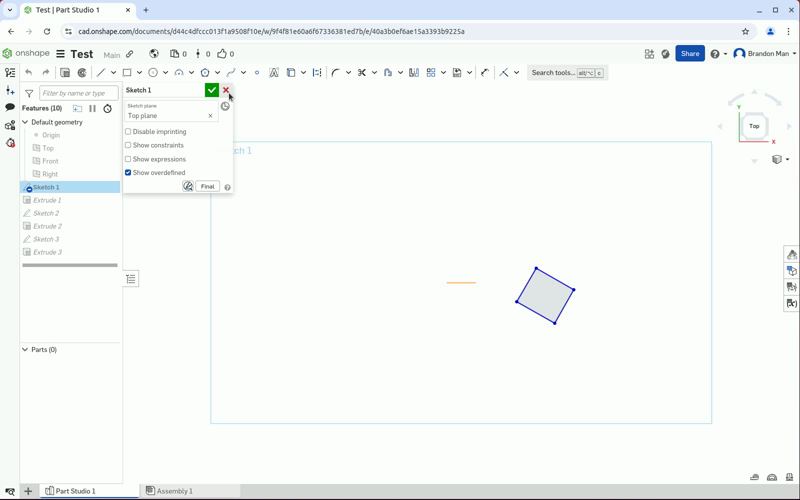
click(229, 92)
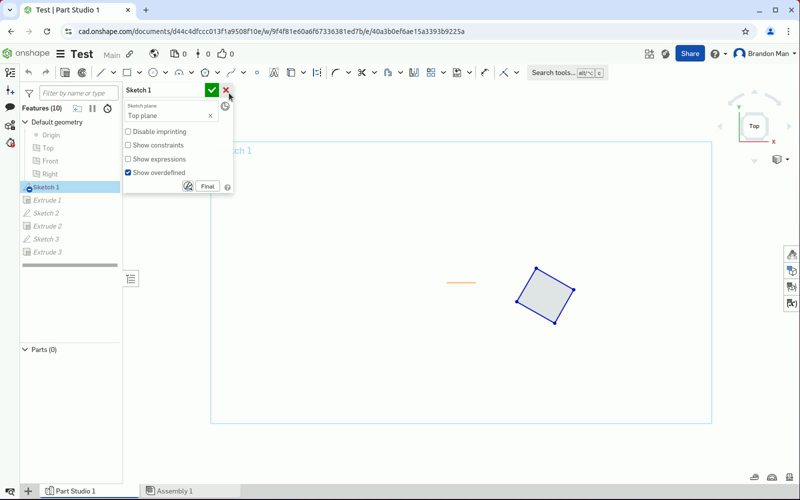
key(shift+s)
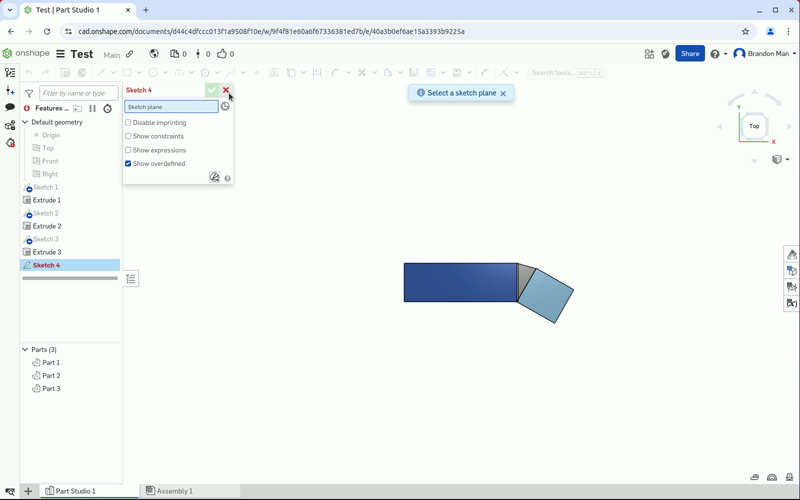
mouse_move(73, 150)
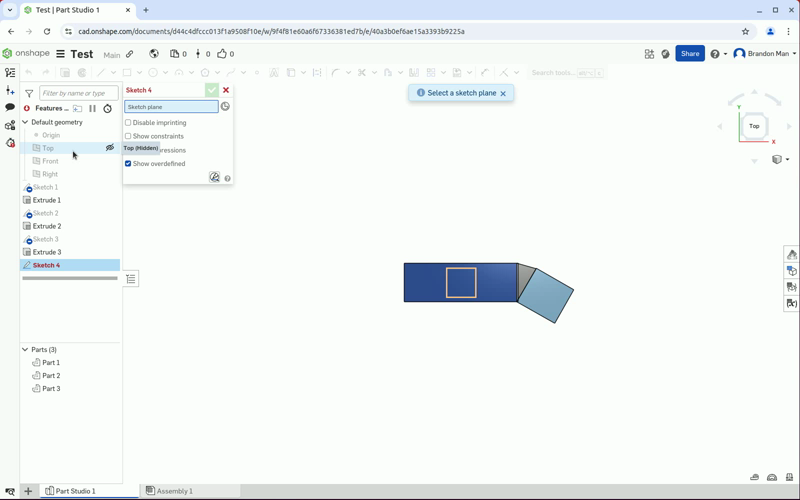
click(73, 150)
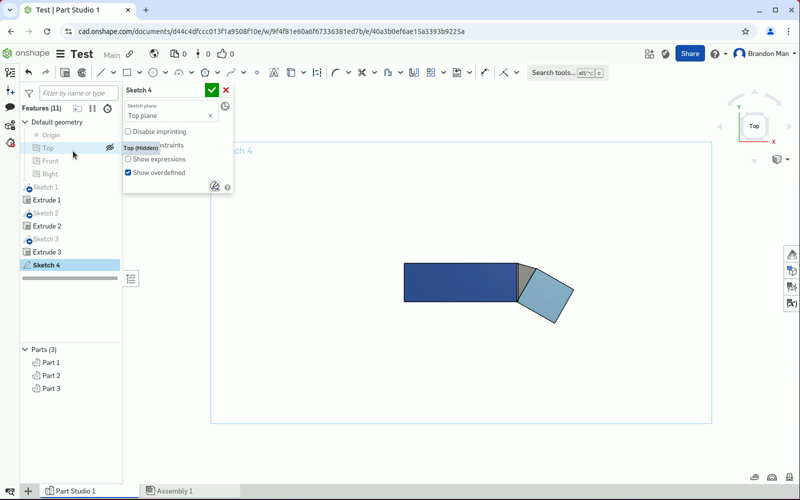
mouse_move(73, 352)
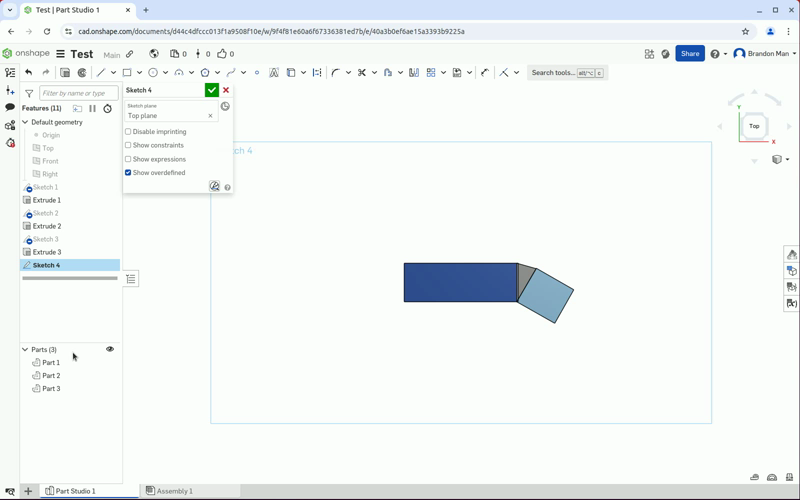
key(y)
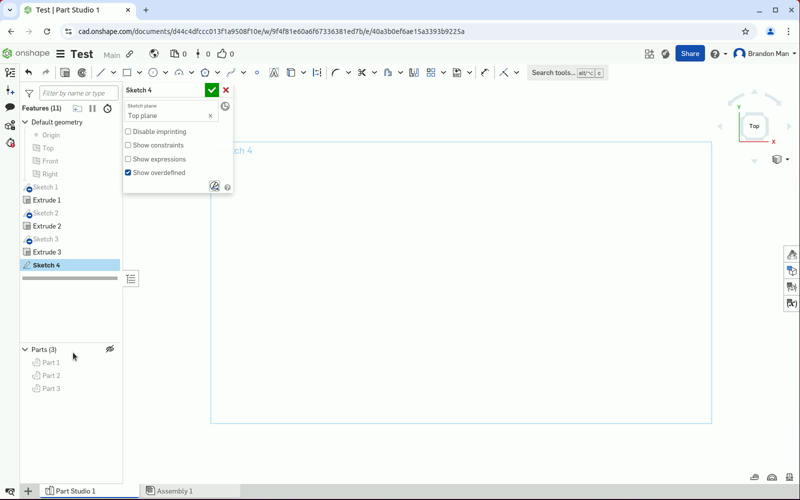
key(l)
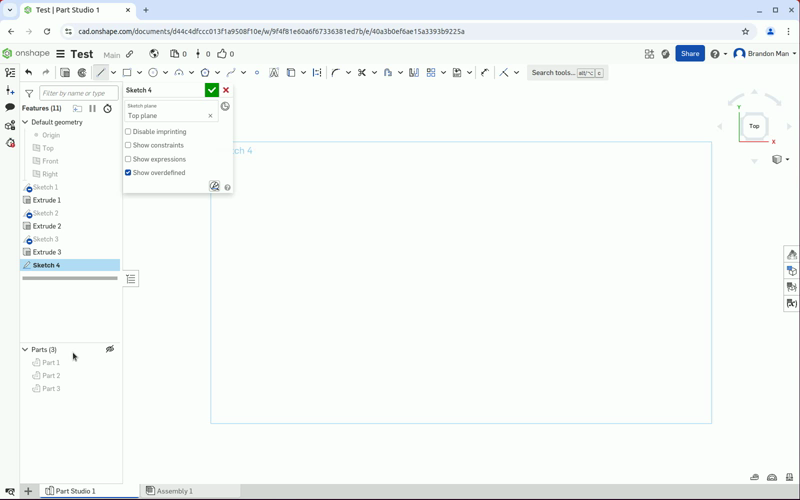
key_down(shift)
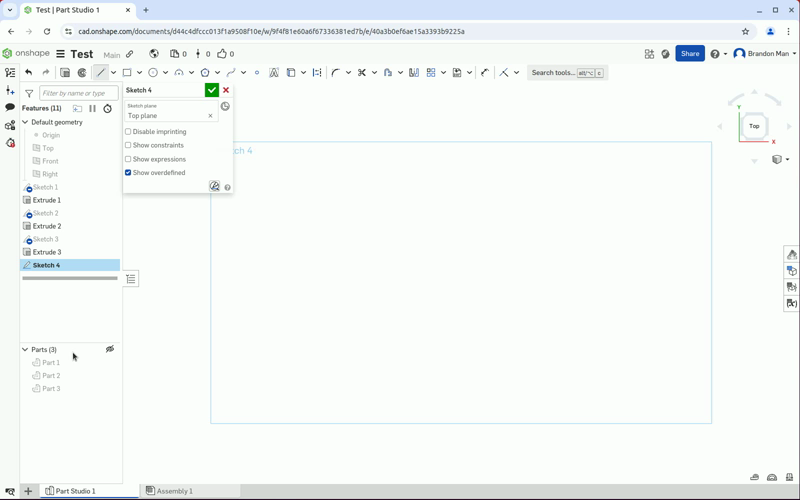
mouse_move(384, 268)
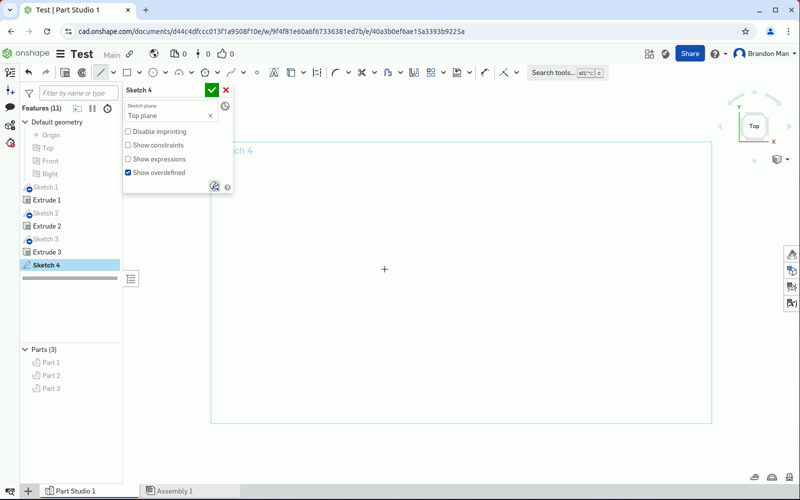
click(384, 268)
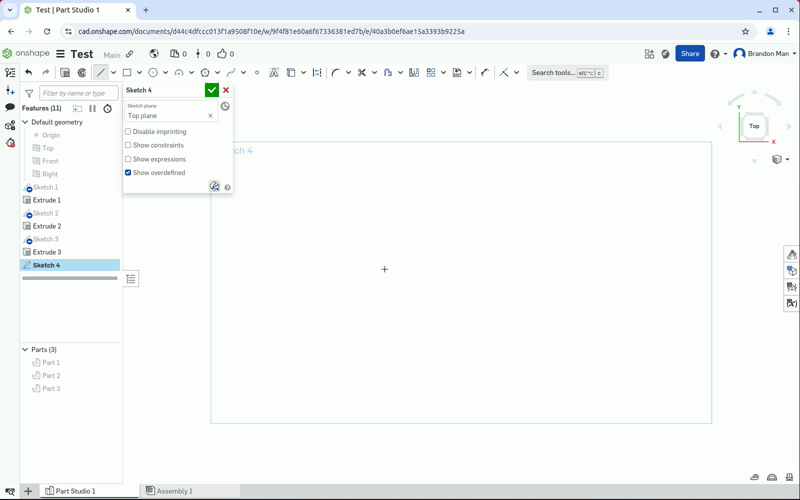
key_up(shift)
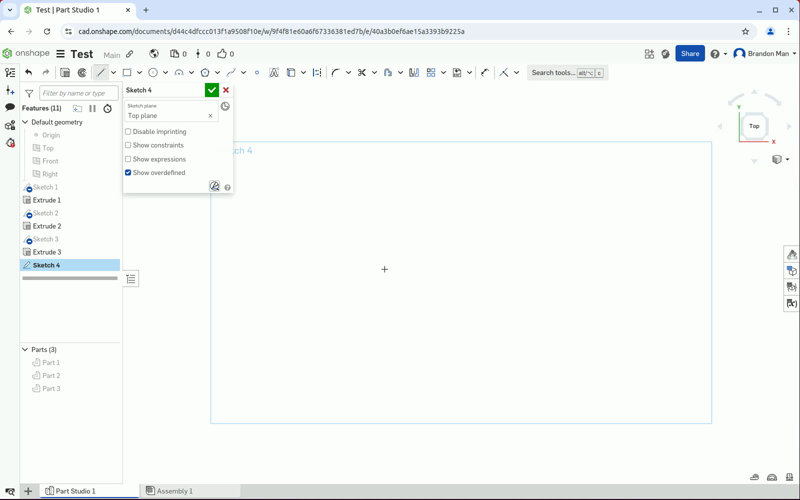
key_down(shift)
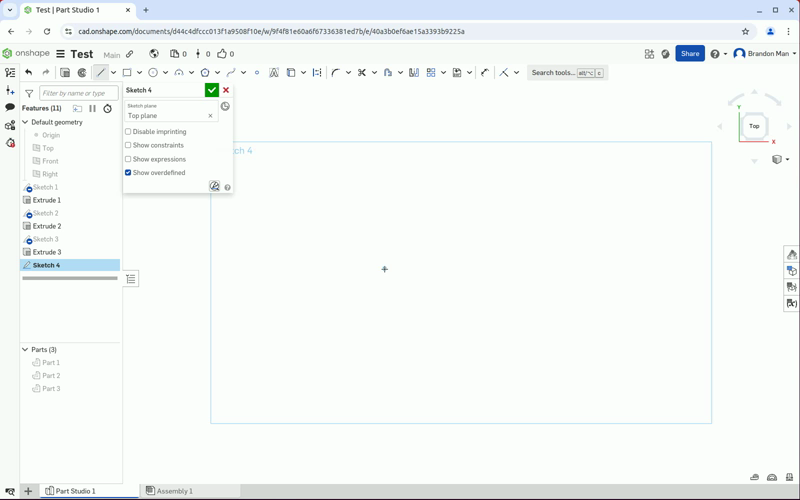
mouse_move(414, 268)
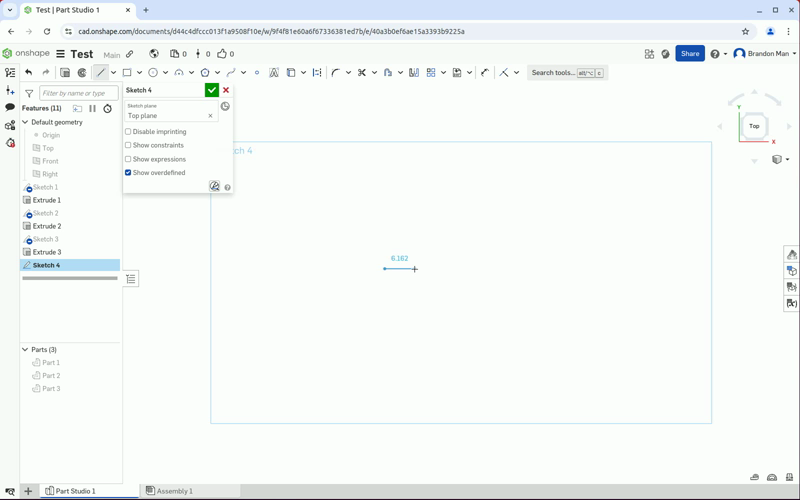
mouse_move(404, 302)
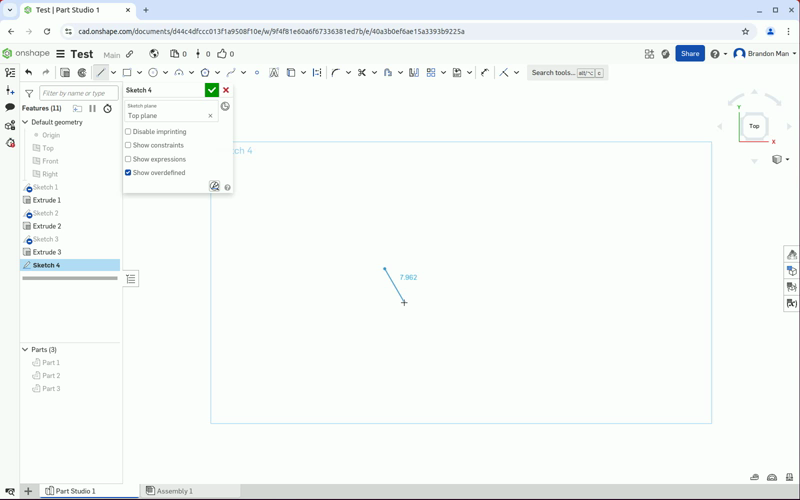
click(404, 302)
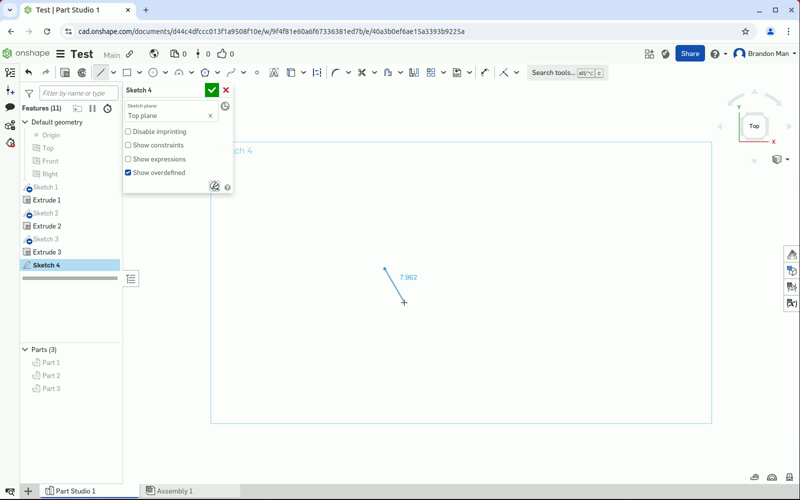
key_up(shift)
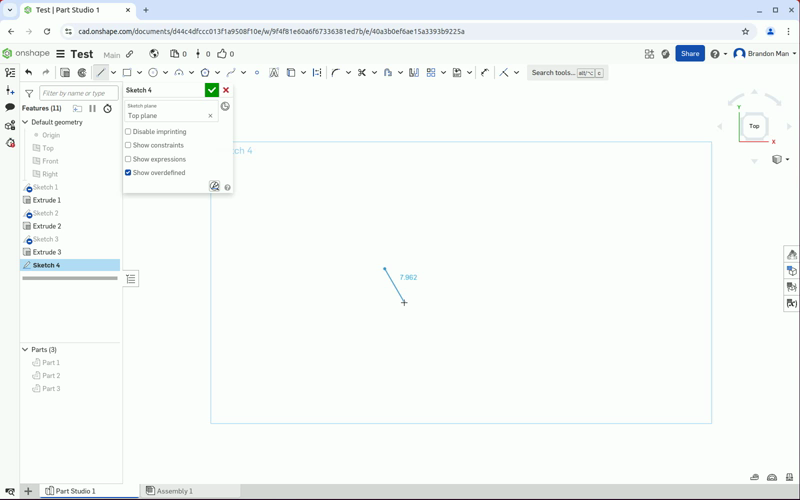
key_down(shift)
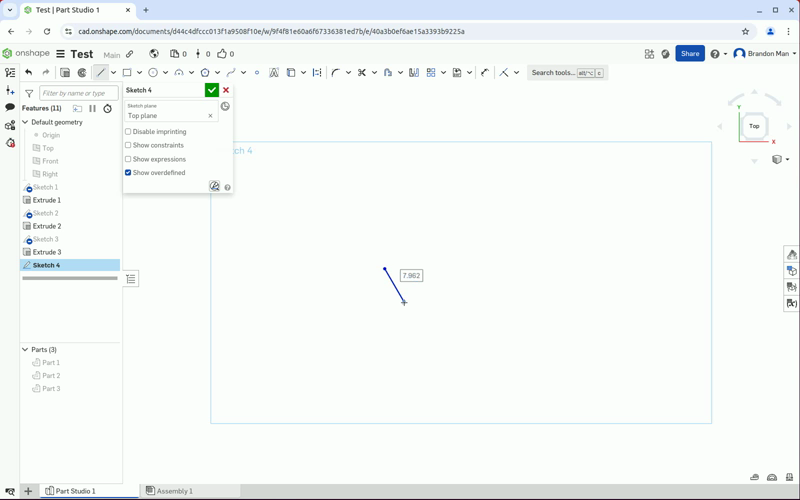
mouse_move(434, 302)
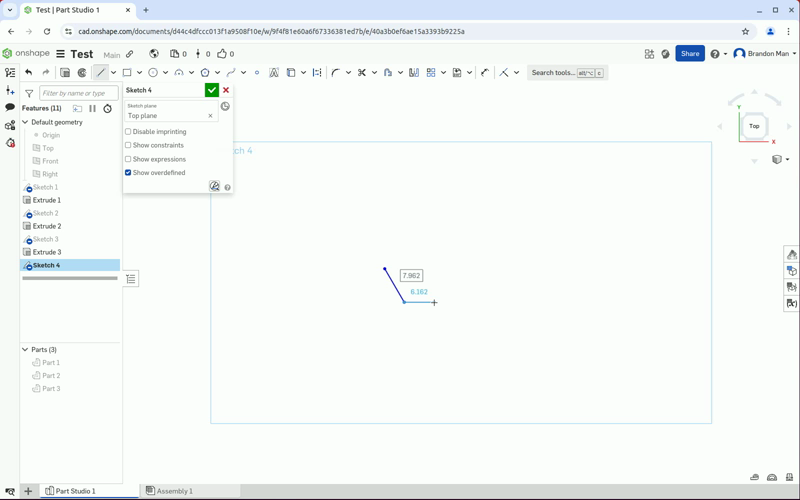
mouse_move(404, 263)
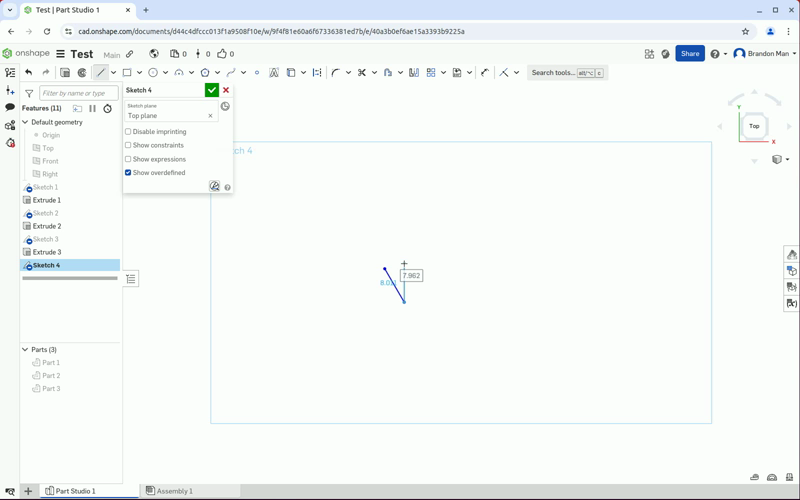
click(404, 263)
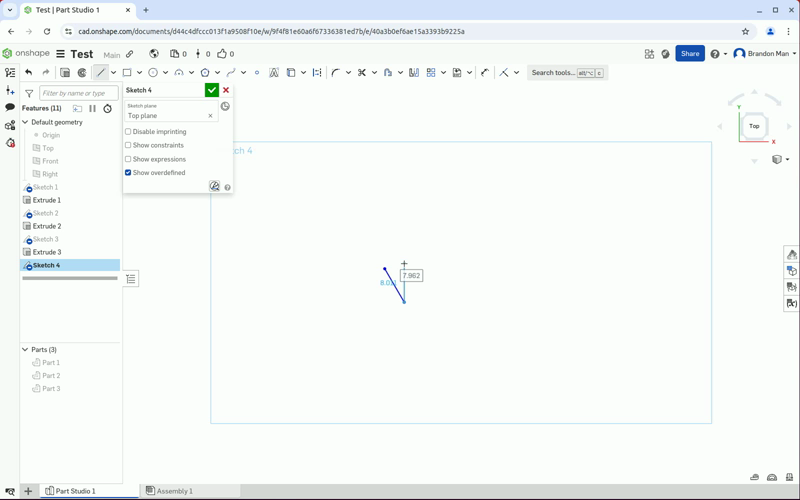
key_up(shift)
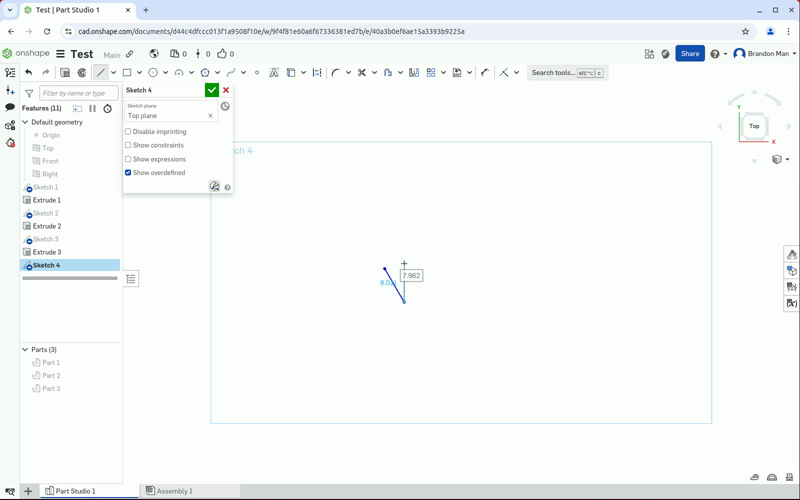
mouse_move(434, 263)
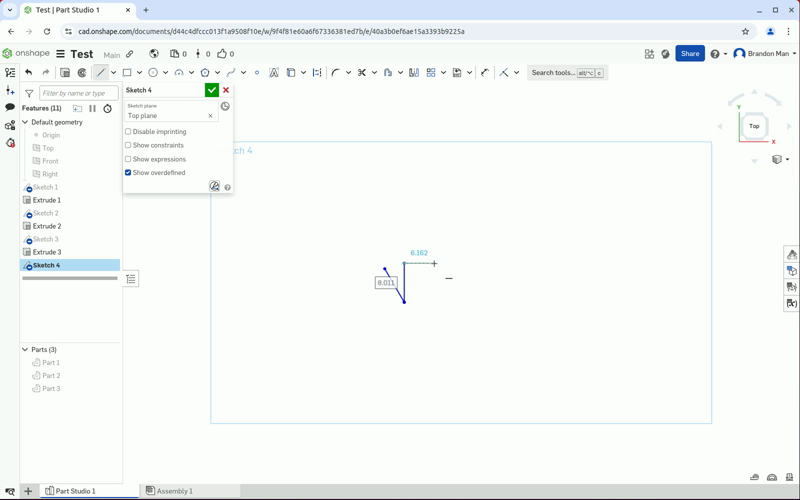
key_down(shift)
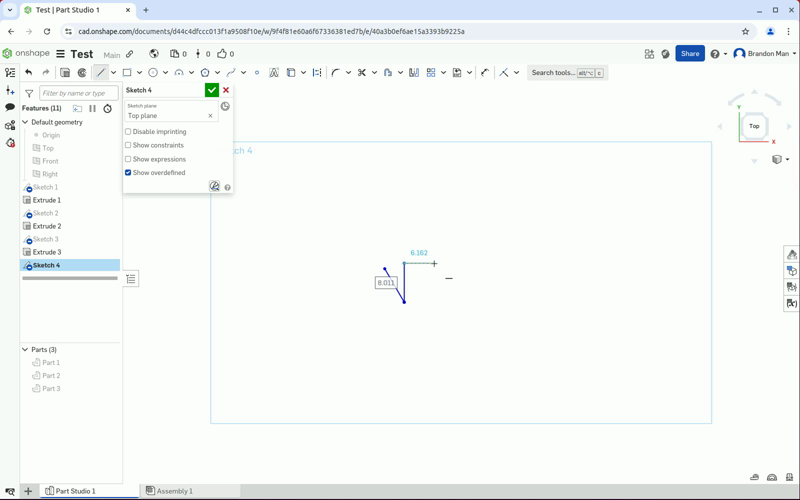
mouse_move(384, 268)
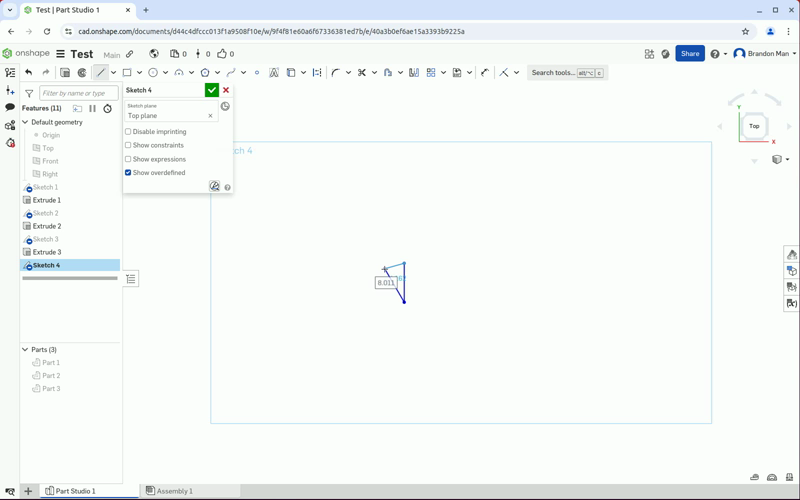
key_up(shift)
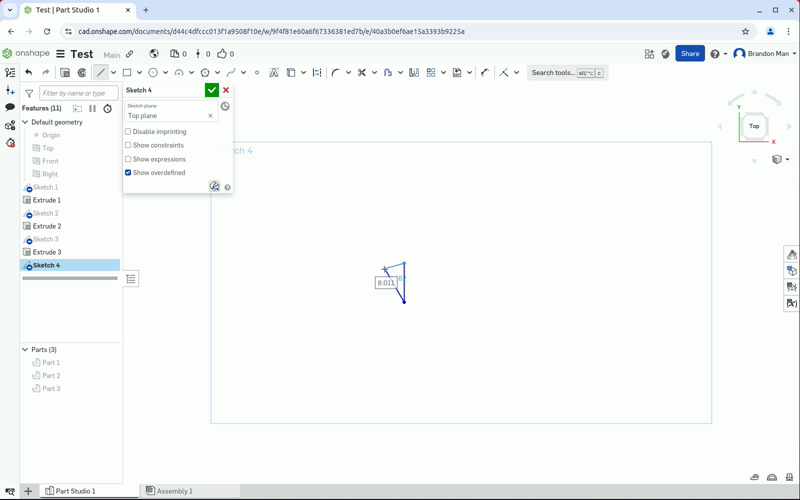
click(384, 268)
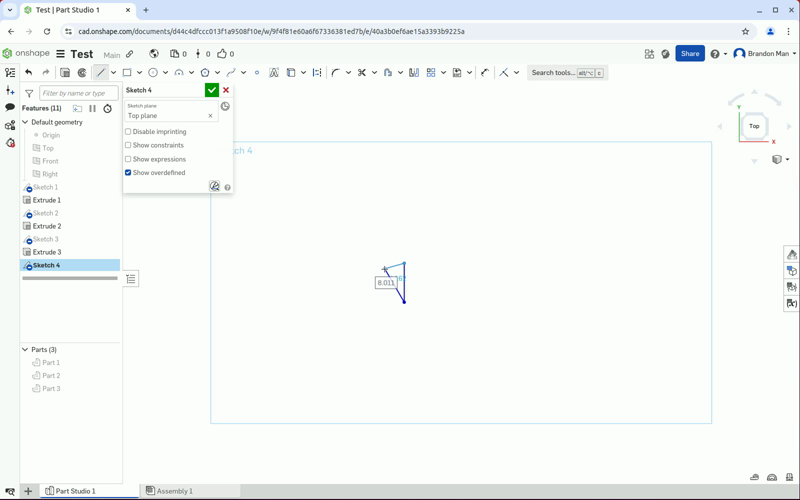
key(esc)
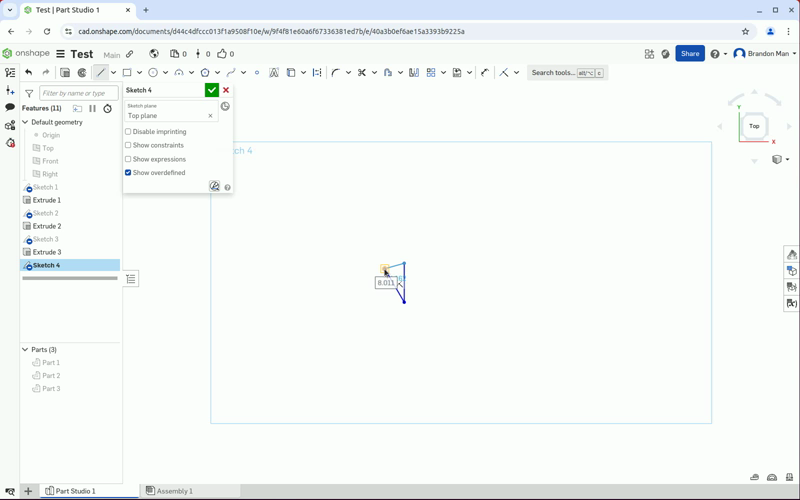
mouse_move(393, 274)
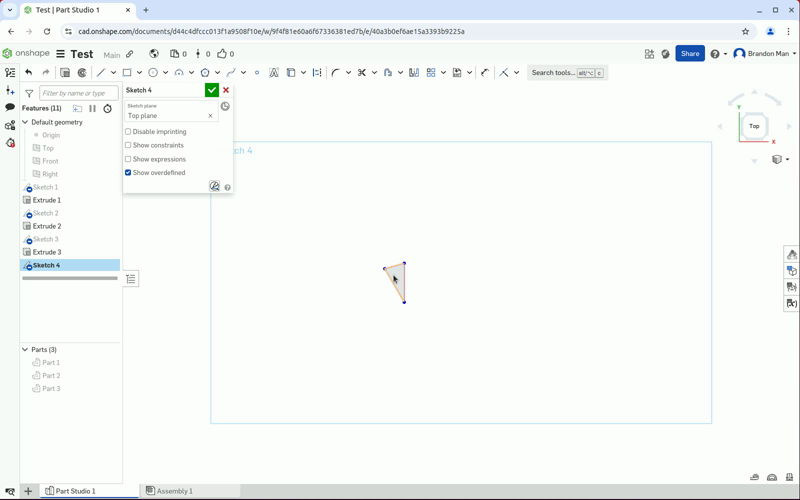
scroll(6)
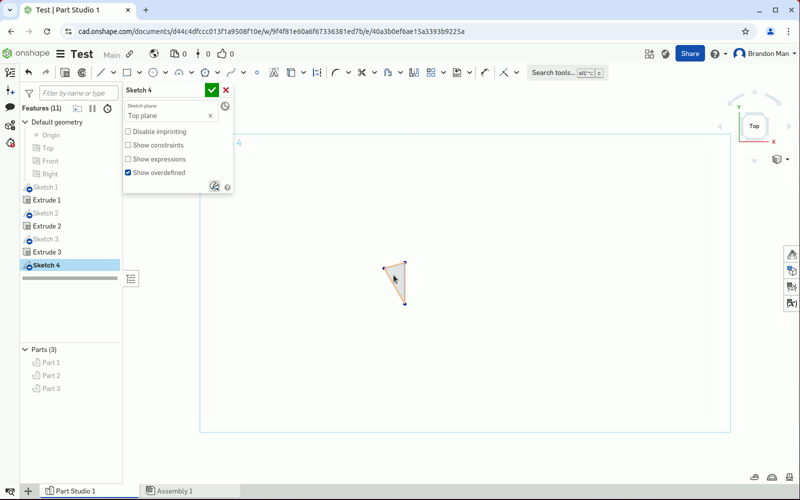
scroll(6)
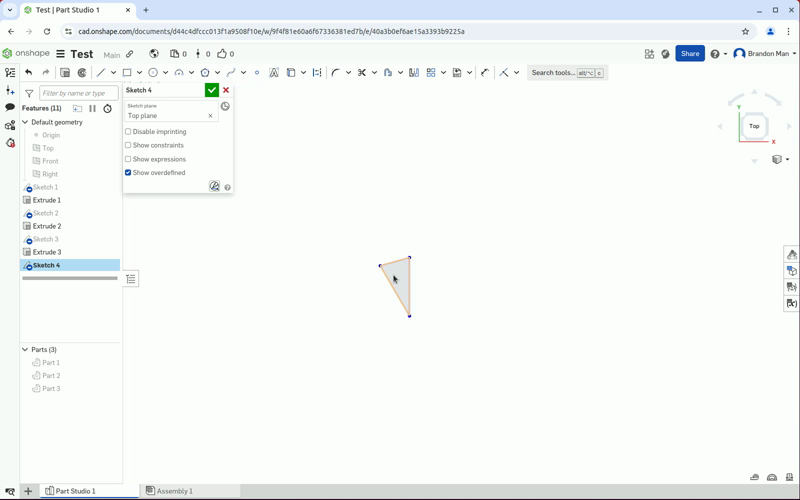
scroll(6)
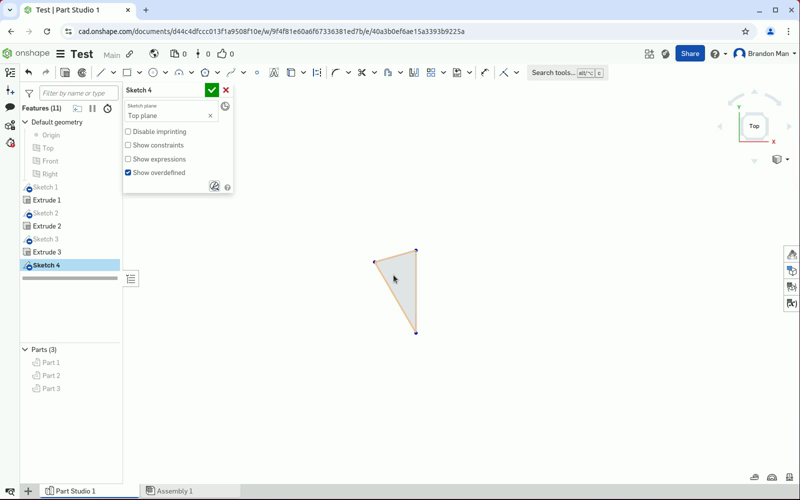
scroll(6)
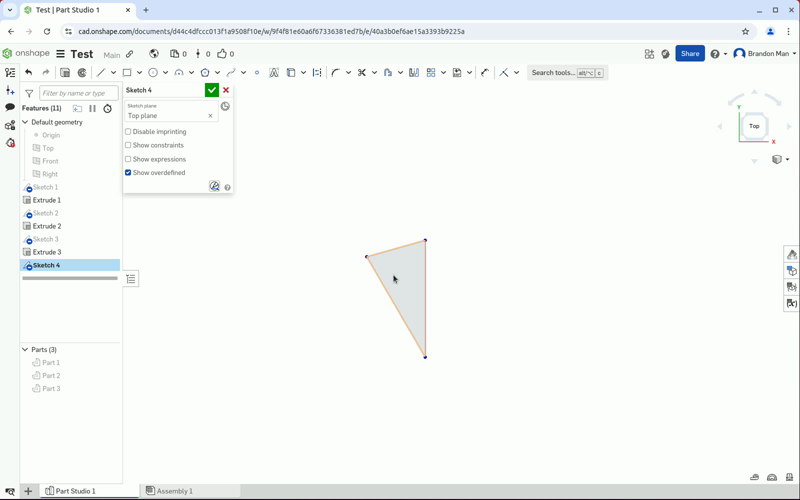
scroll(6)
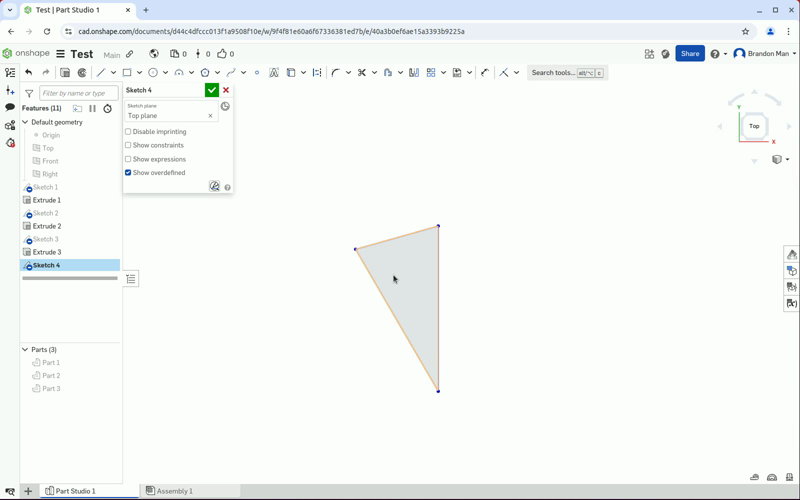
scroll(6)
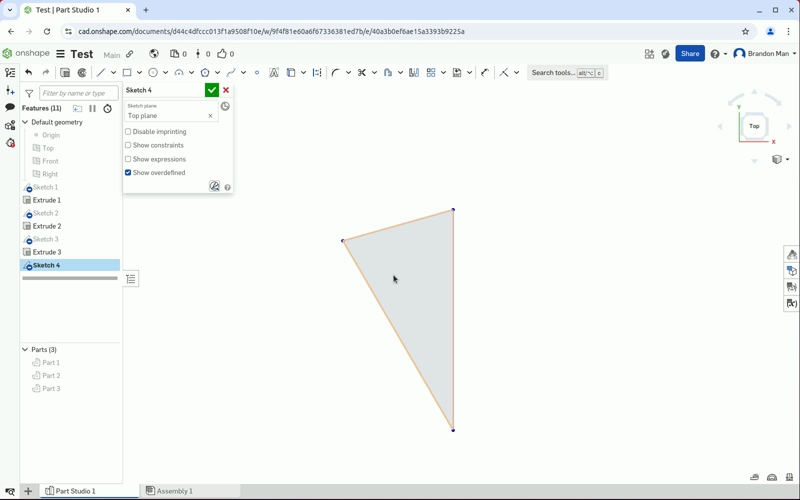
scroll(6)
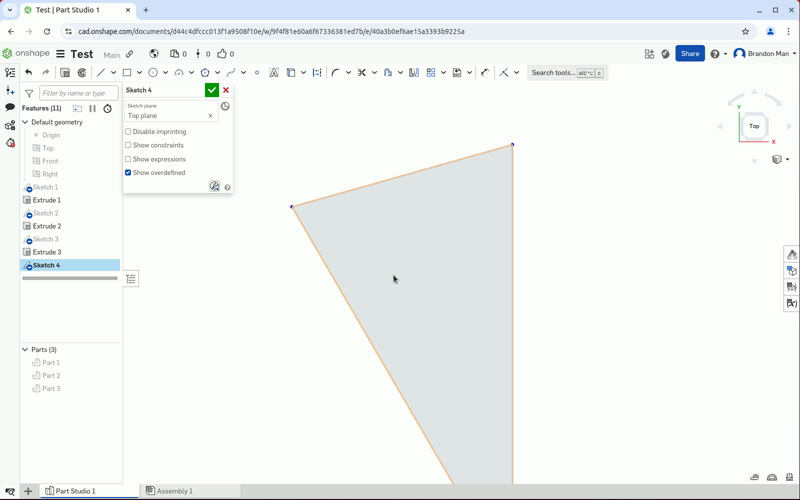
click(393, 274)
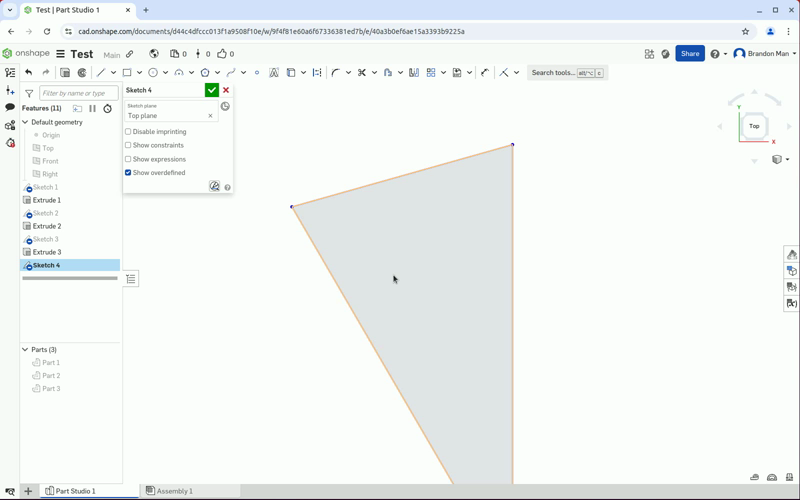
scroll(-6)
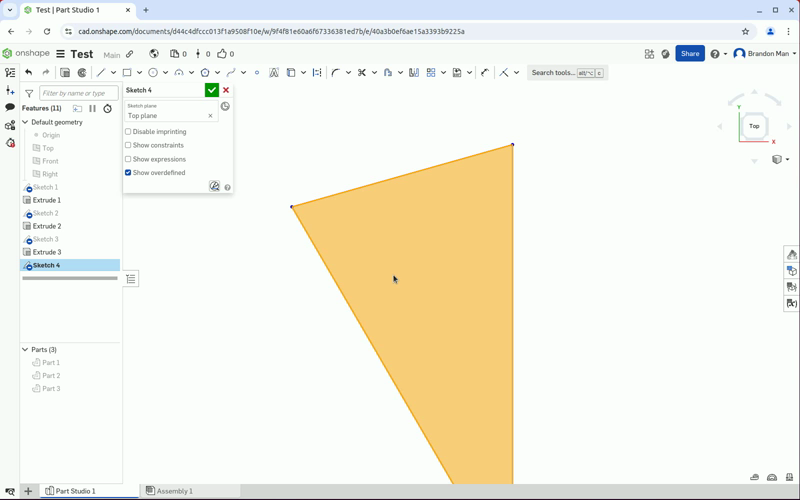
scroll(-6)
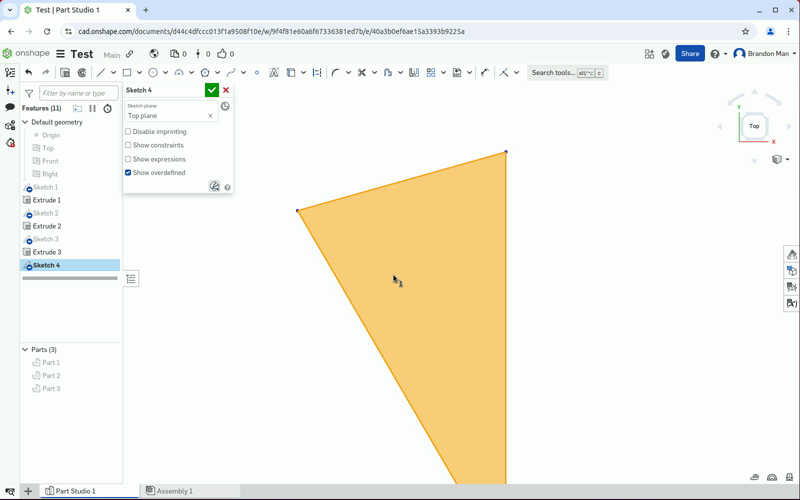
scroll(-6)
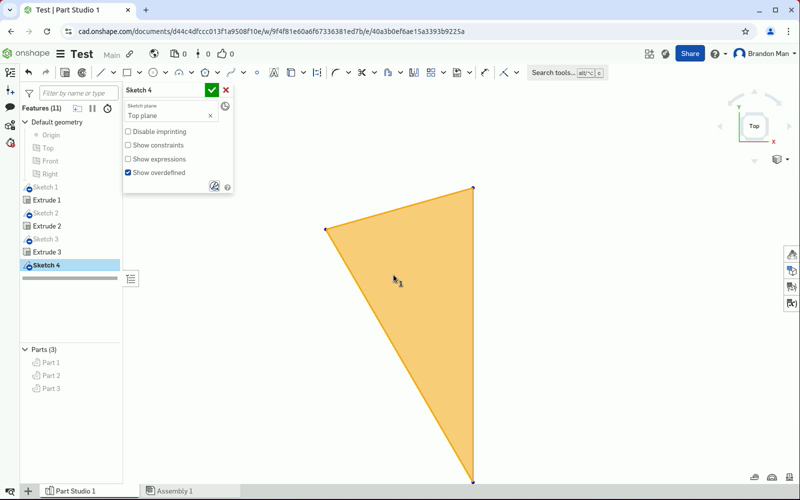
scroll(-6)
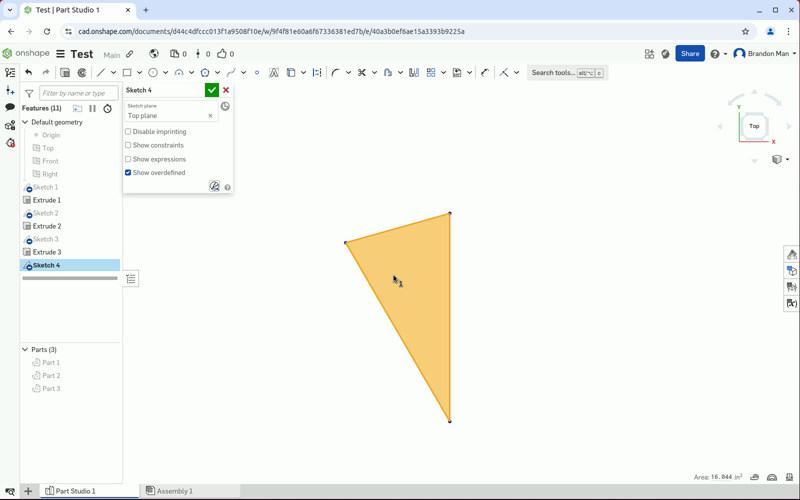
scroll(-6)
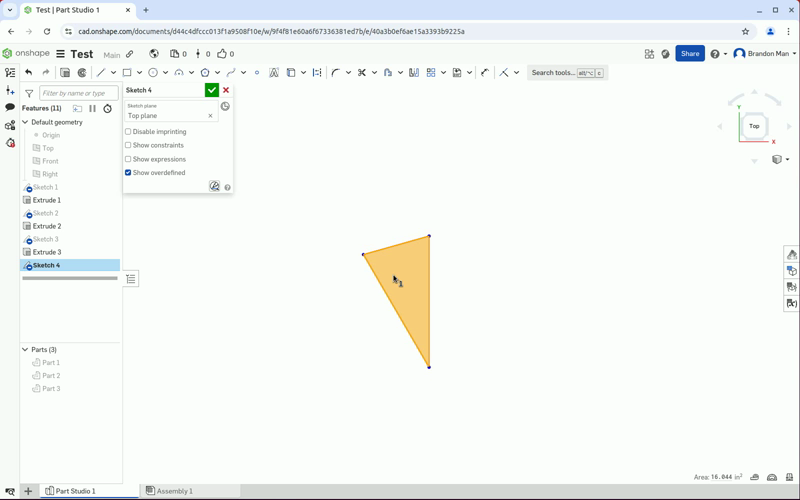
scroll(-6)
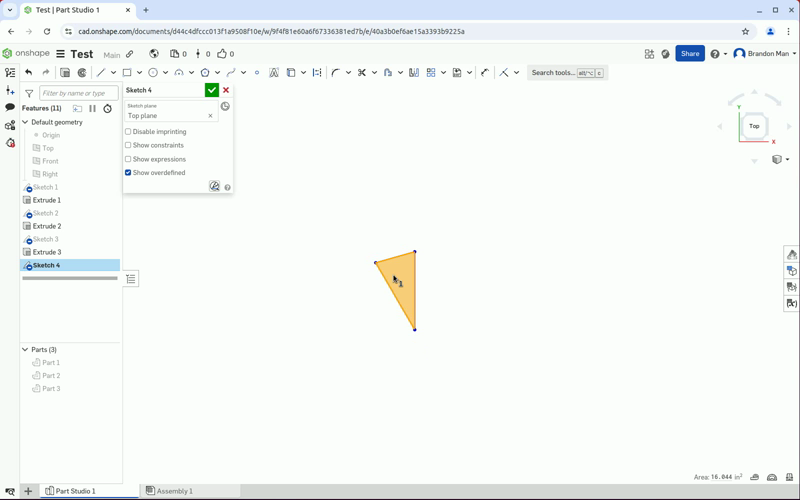
scroll(-6)
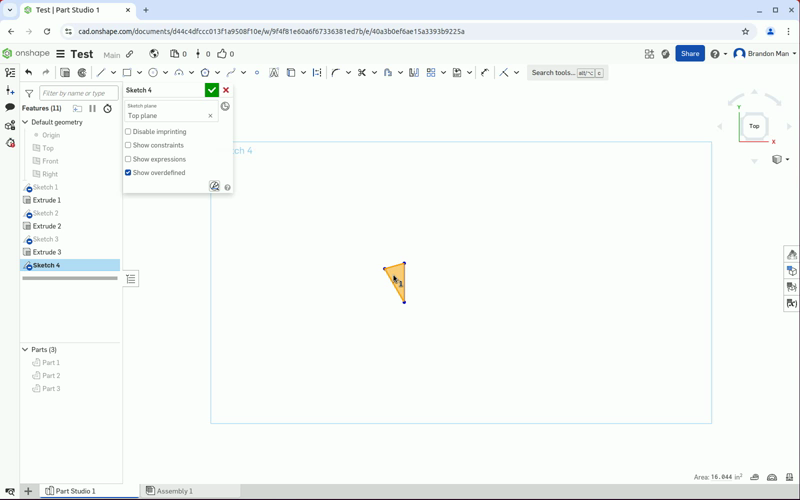
mouse_move(73, 352)
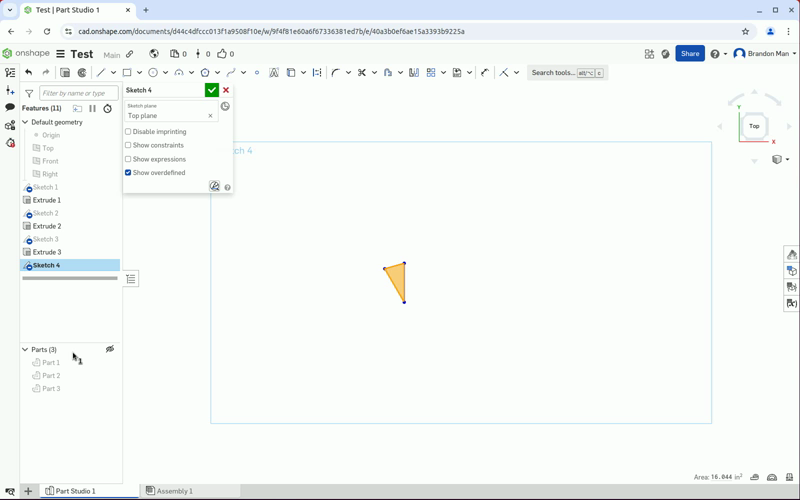
key(shift+y)
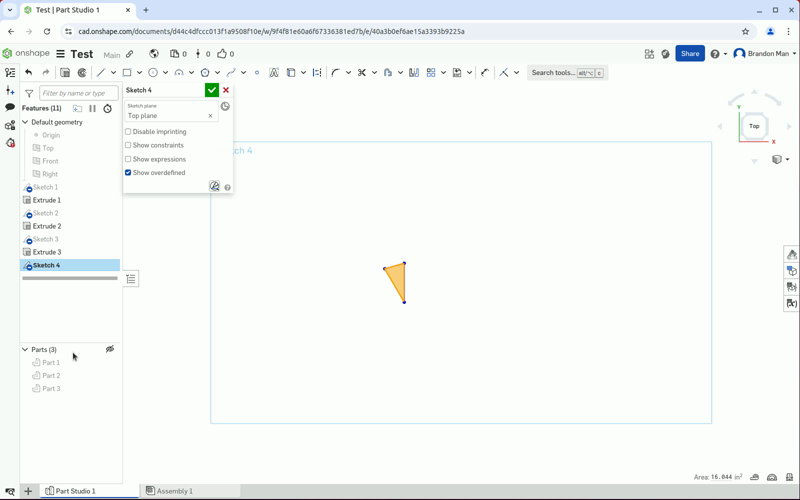
key(shift+e)
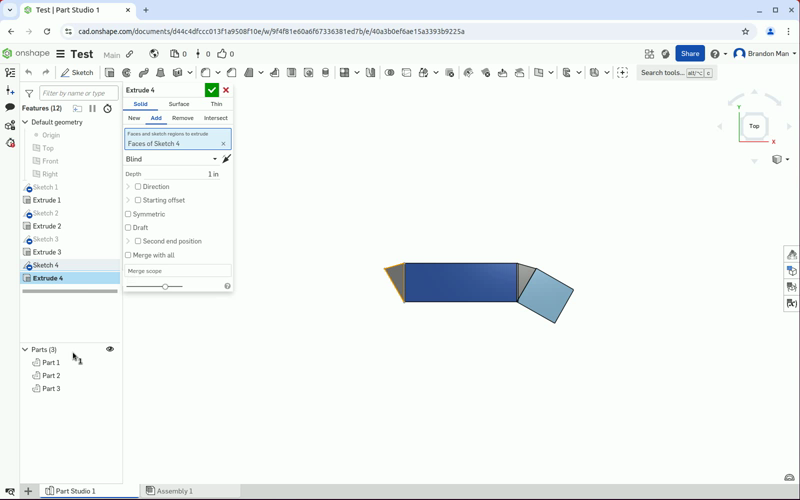
mouse_move(143, 106)
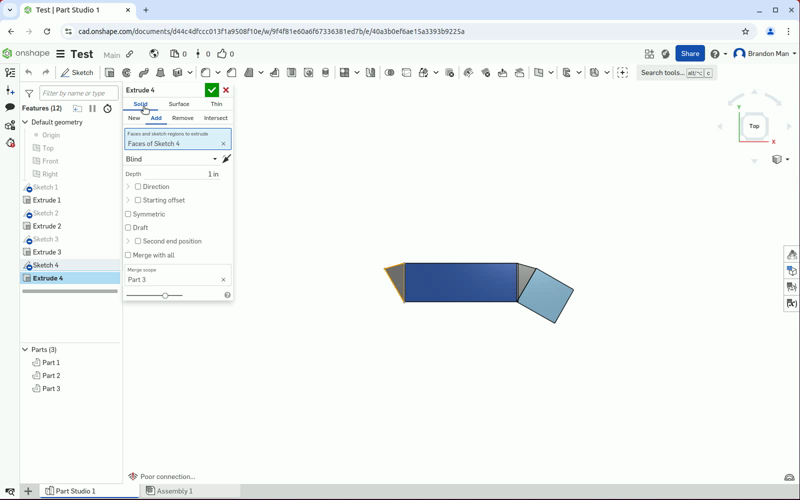
click(143, 106)
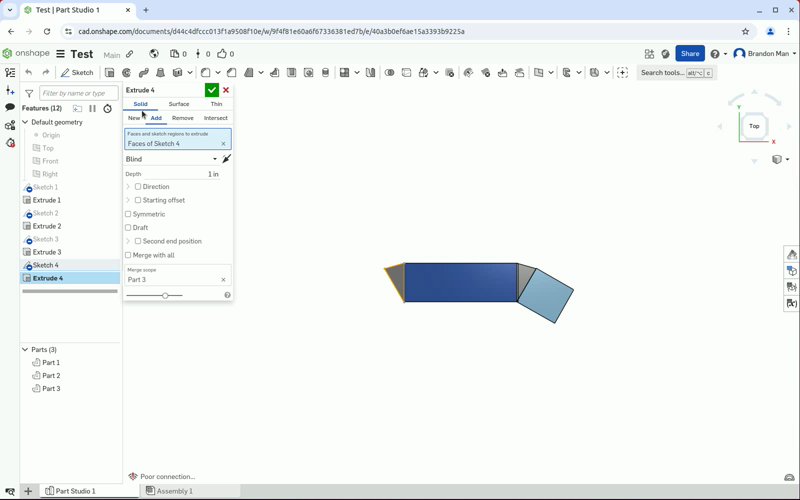
mouse_move(137, 120)
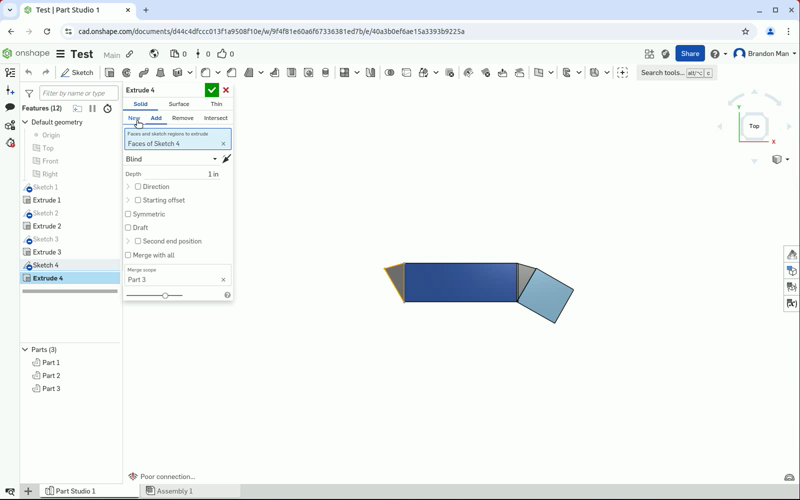
click(137, 120)
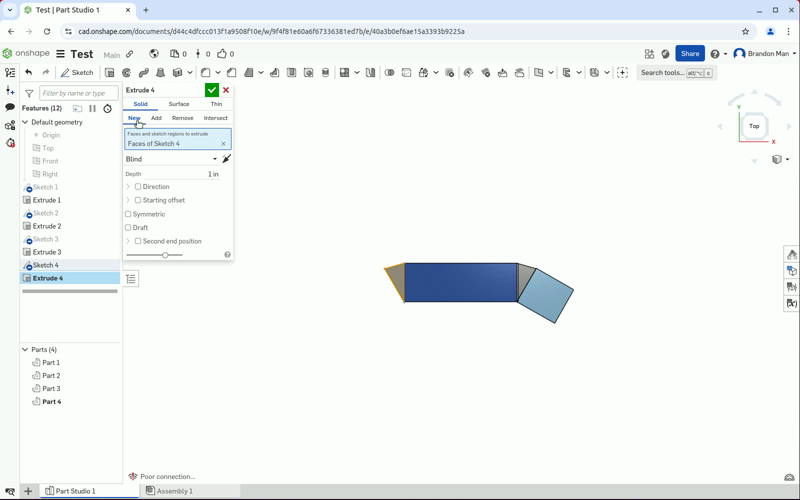
key(tab, 4)
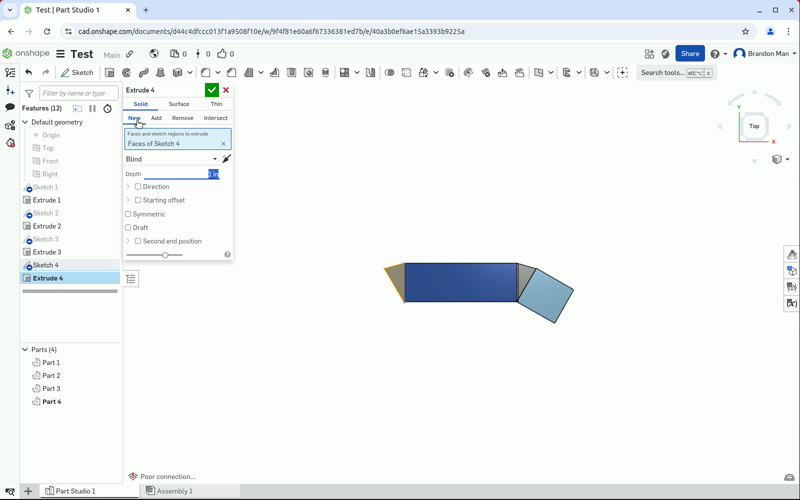
text(0.241)
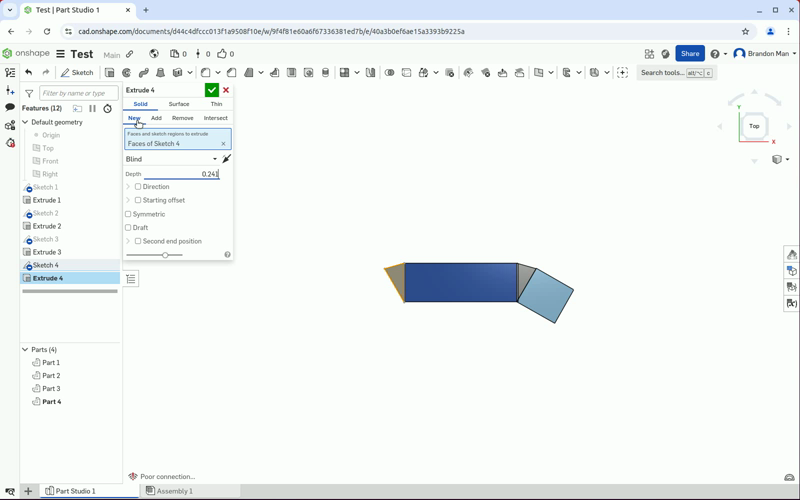
key(enter)
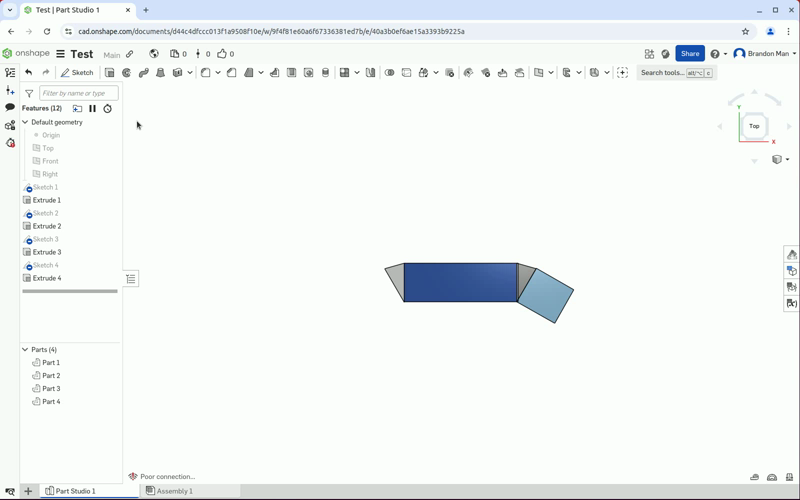
key(shift+h)
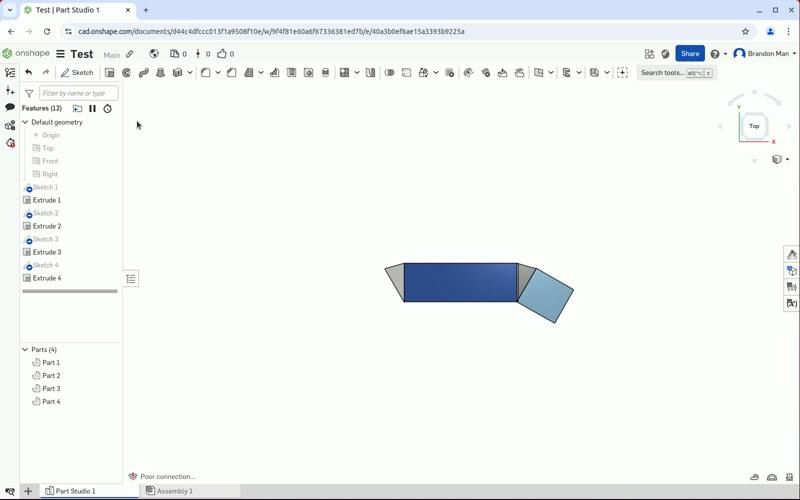
key(shift+h)
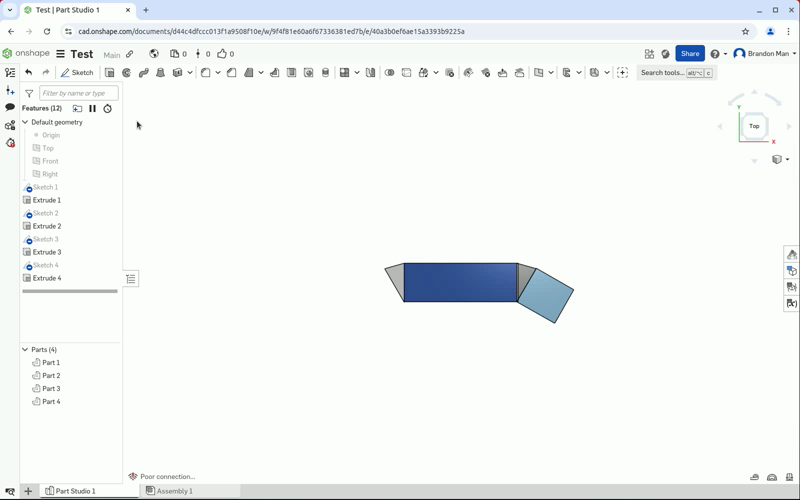
mouse_move(73, 189)
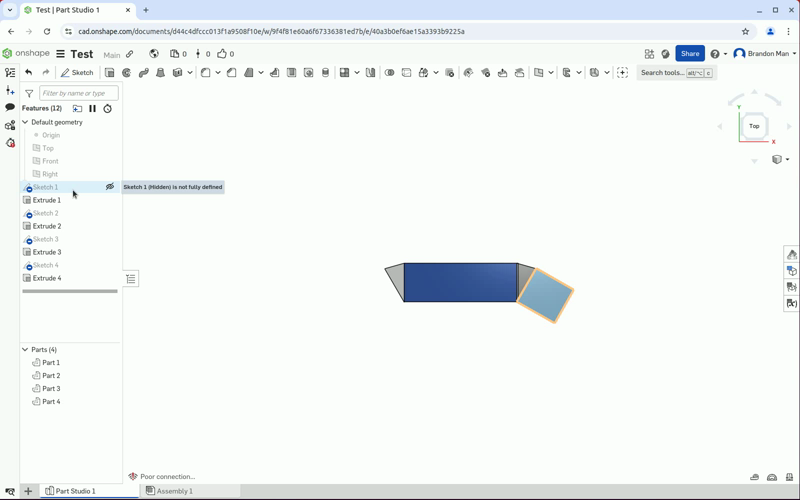
click(73, 189)
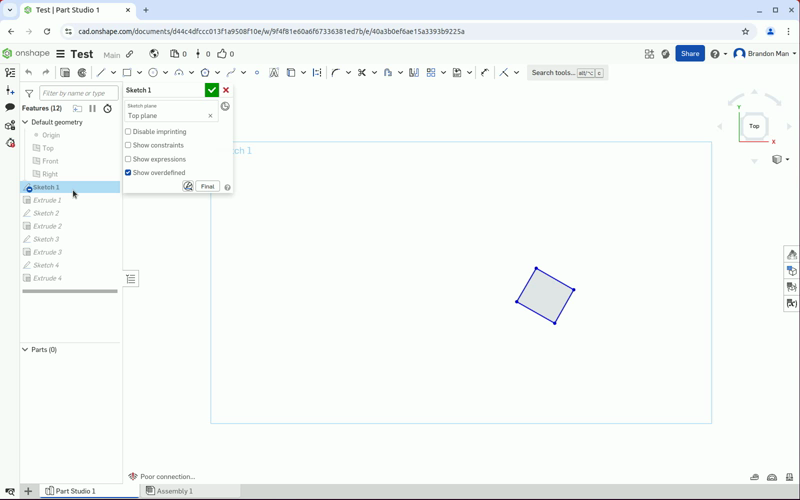
mouse_move(229, 92)
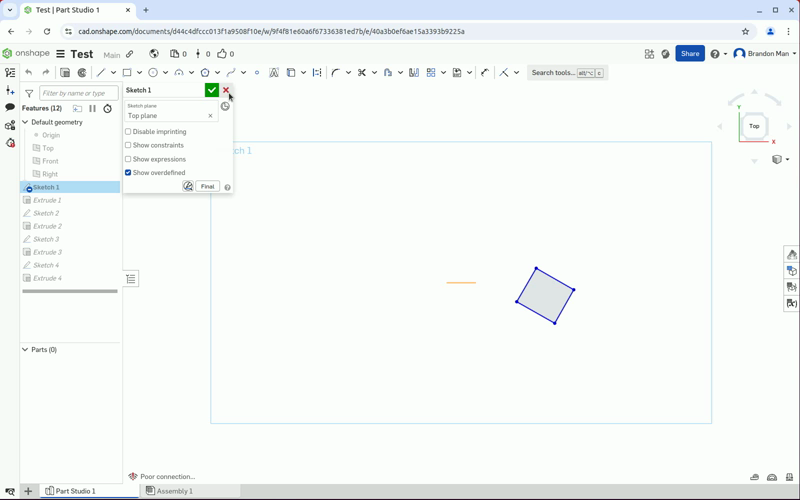
click(229, 92)
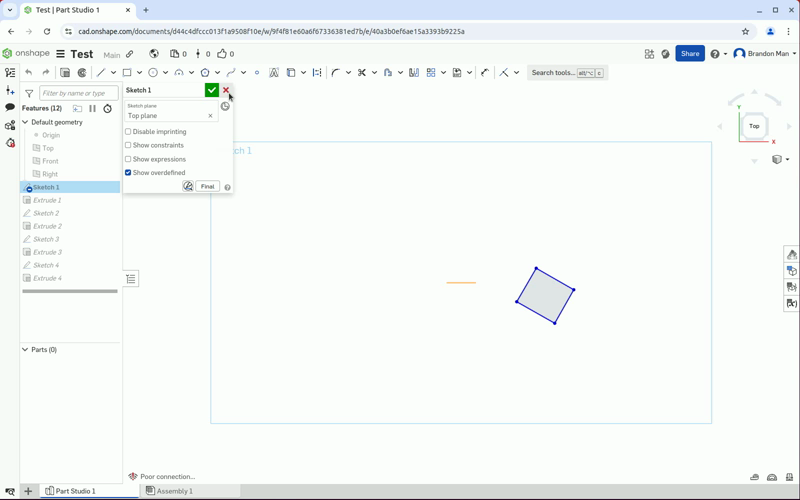
key(shift+s)
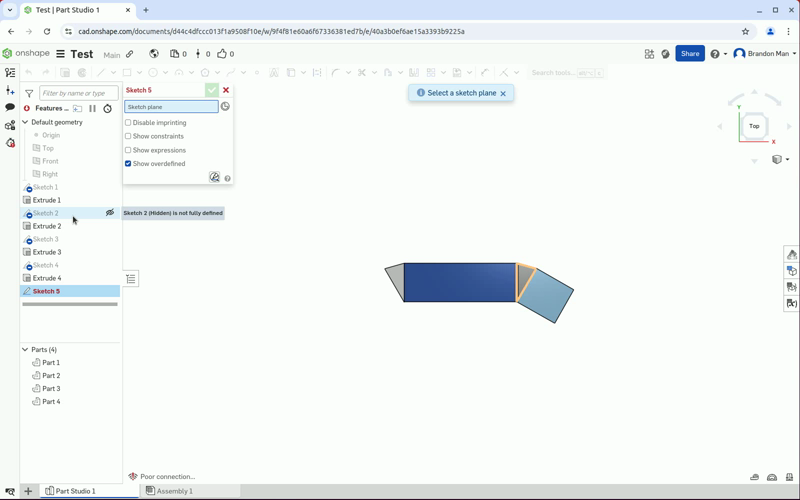
scroll(3)
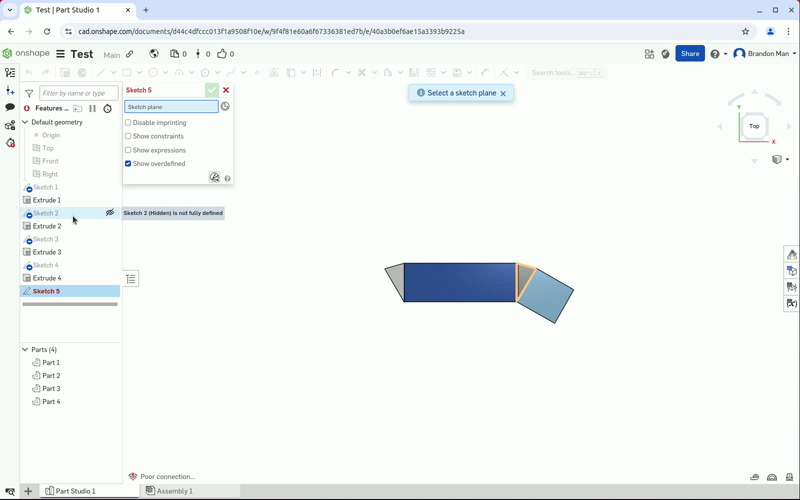
mouse_move(73, 150)
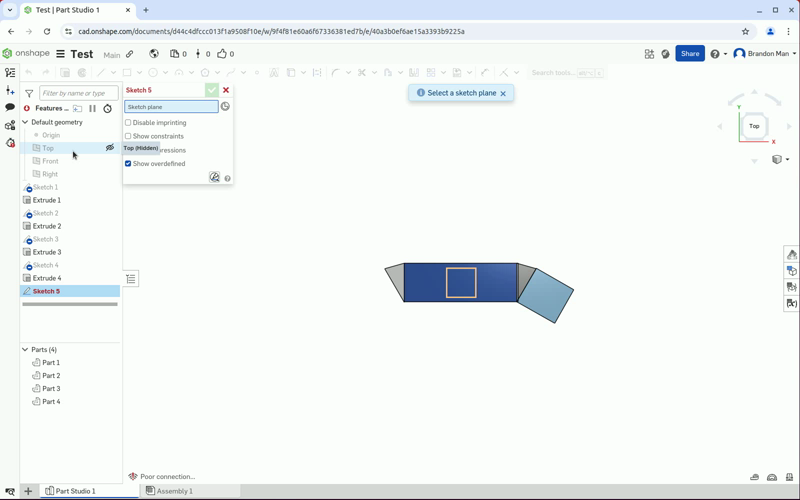
click(73, 150)
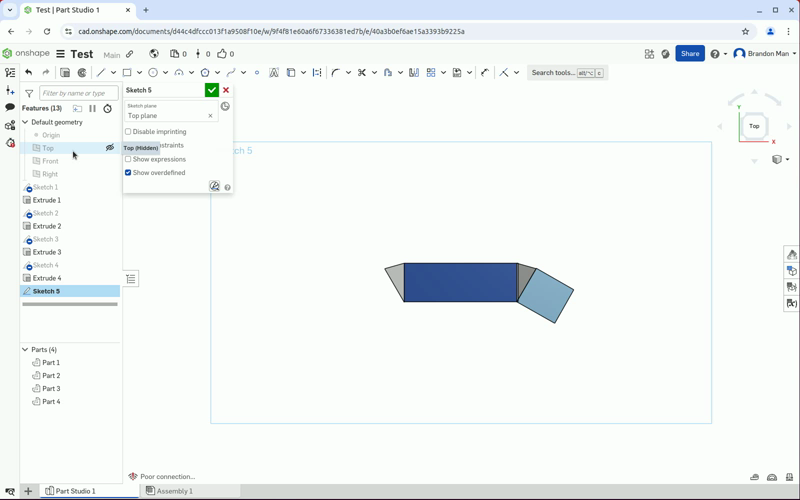
mouse_move(73, 352)
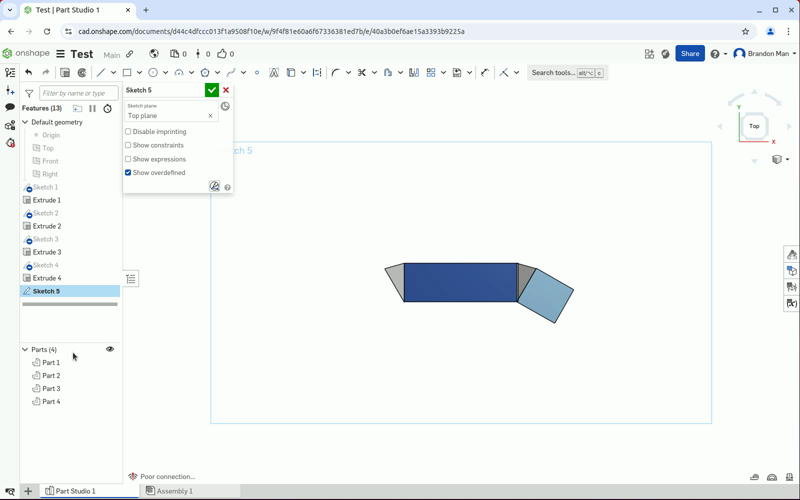
key(y)
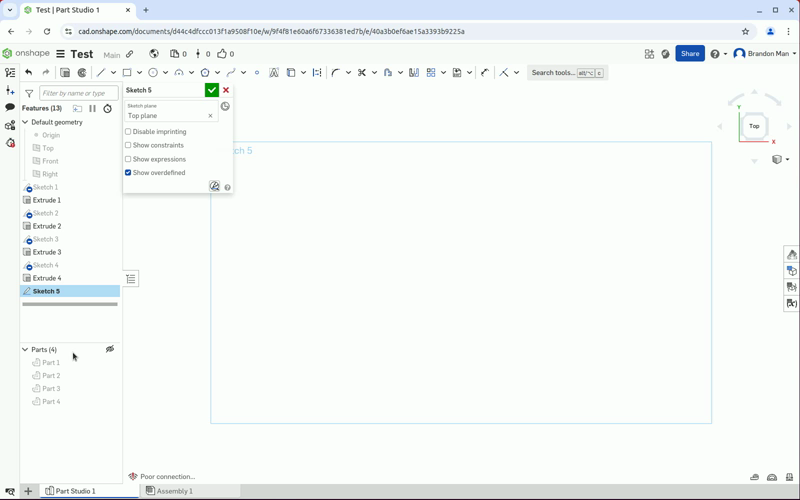
key(l)
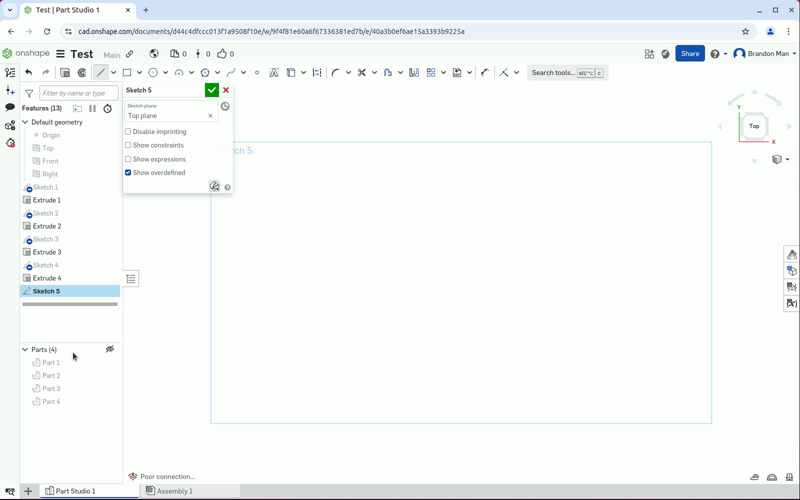
key_down(shift)
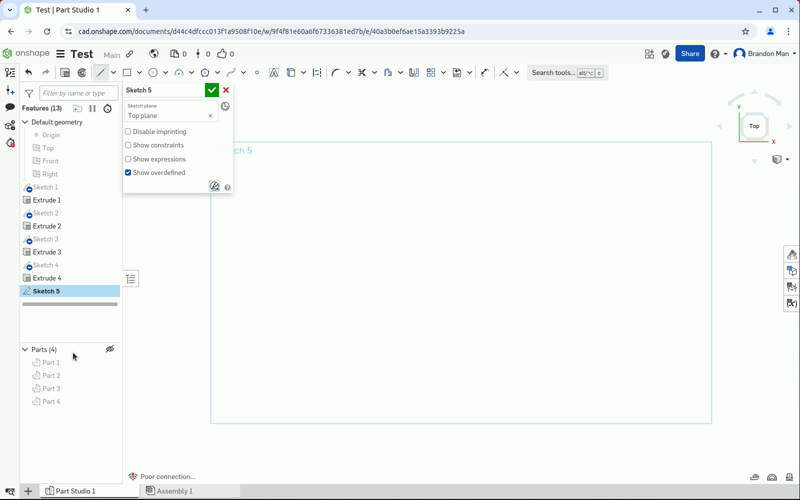
mouse_move(348, 290)
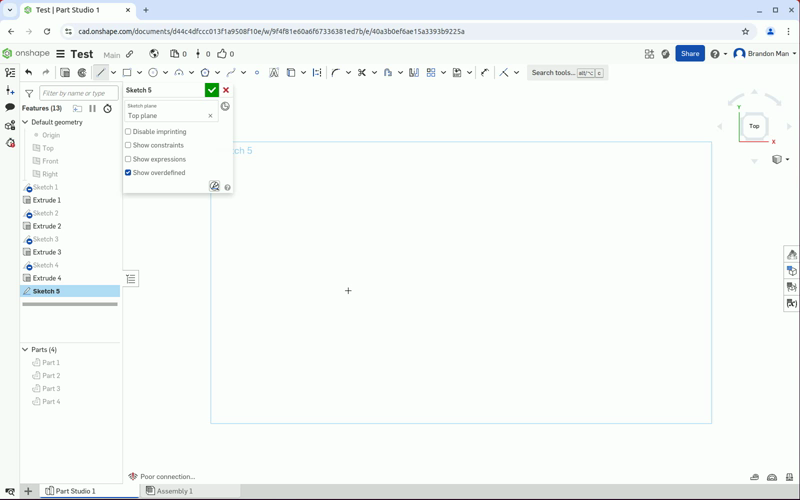
click(348, 290)
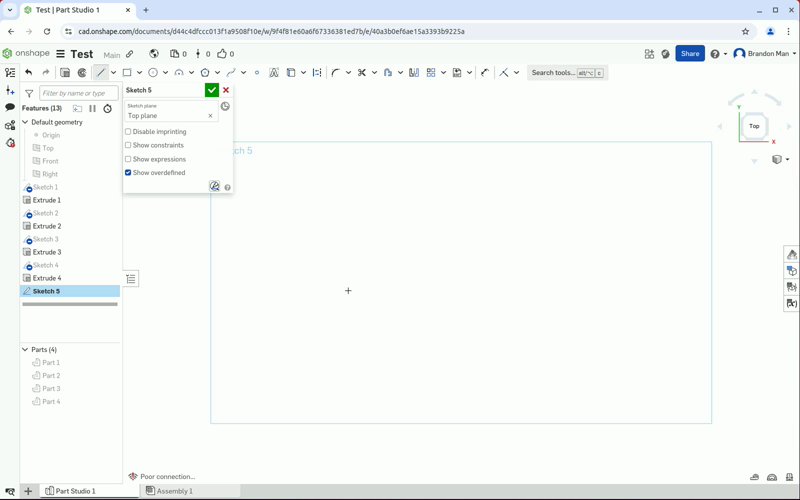
key_up(shift)
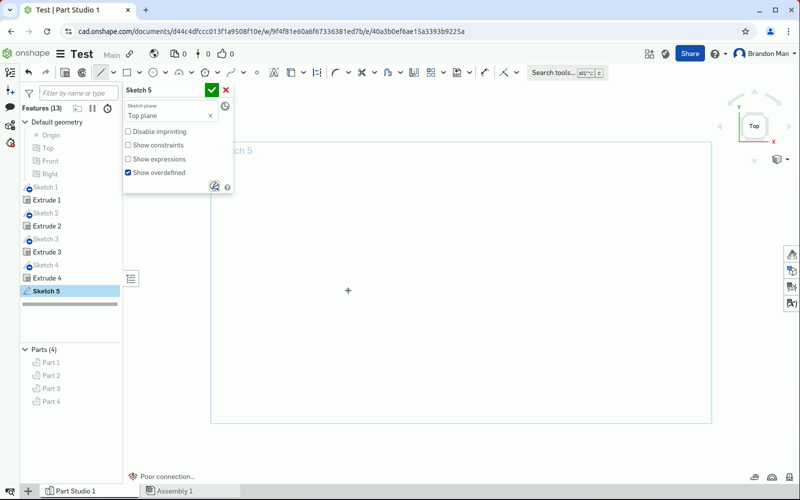
key_down(shift)
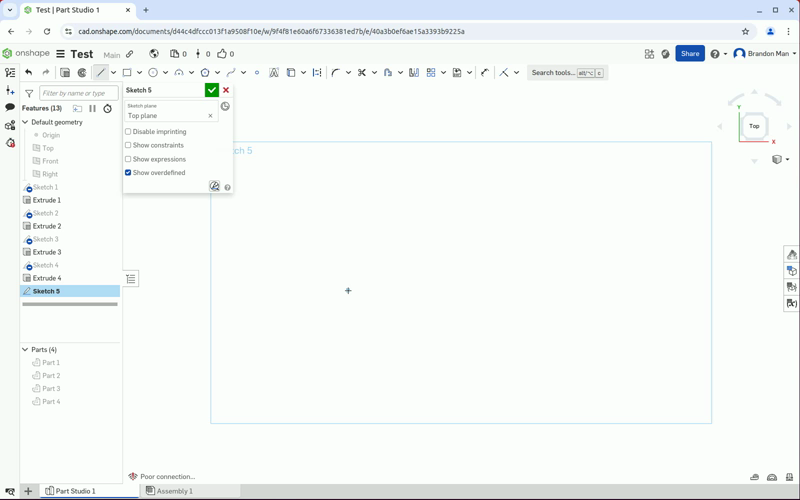
mouse_move(378, 290)
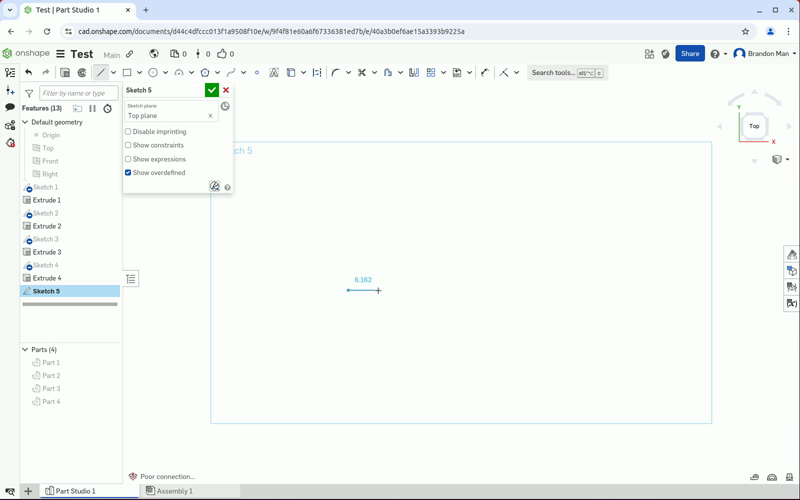
mouse_move(367, 323)
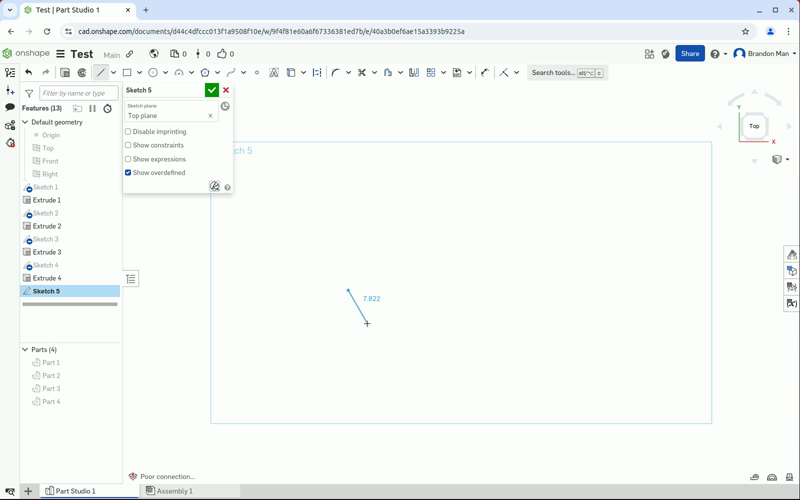
click(367, 323)
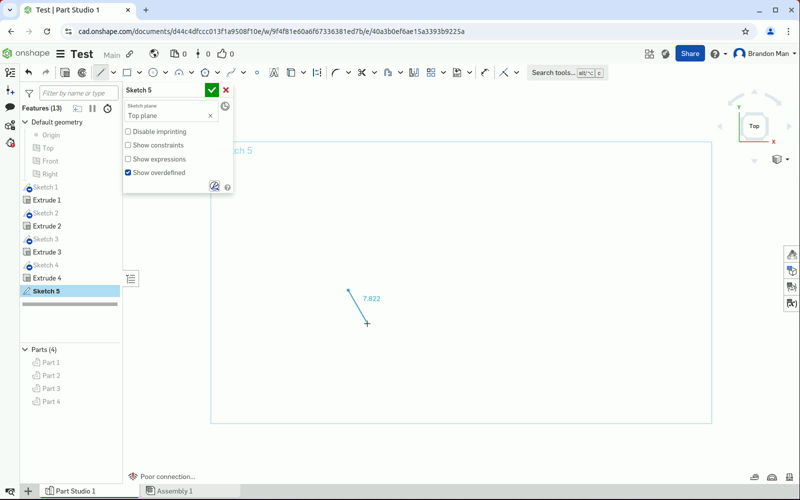
key_up(shift)
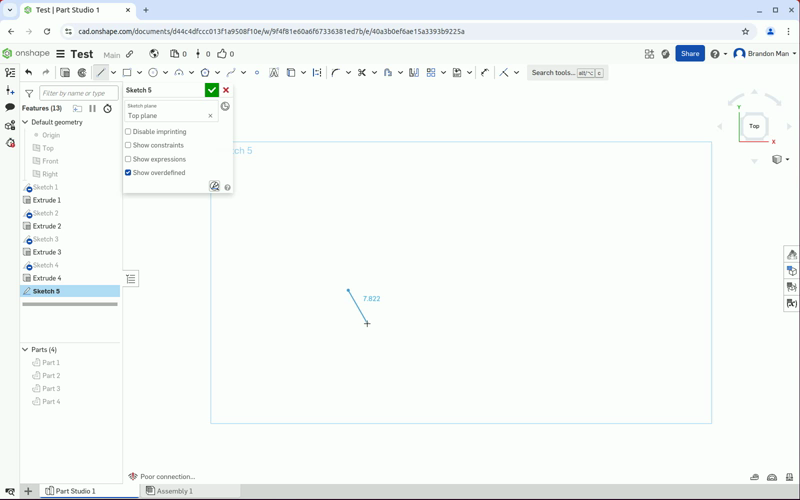
key_down(shift)
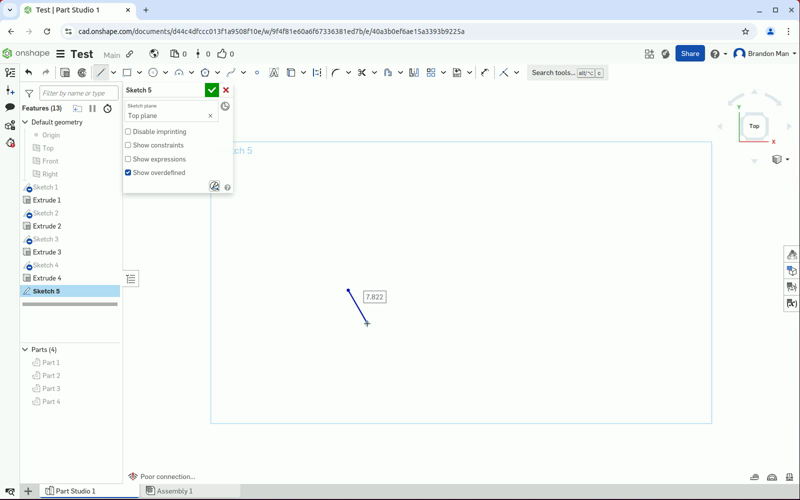
mouse_move(397, 323)
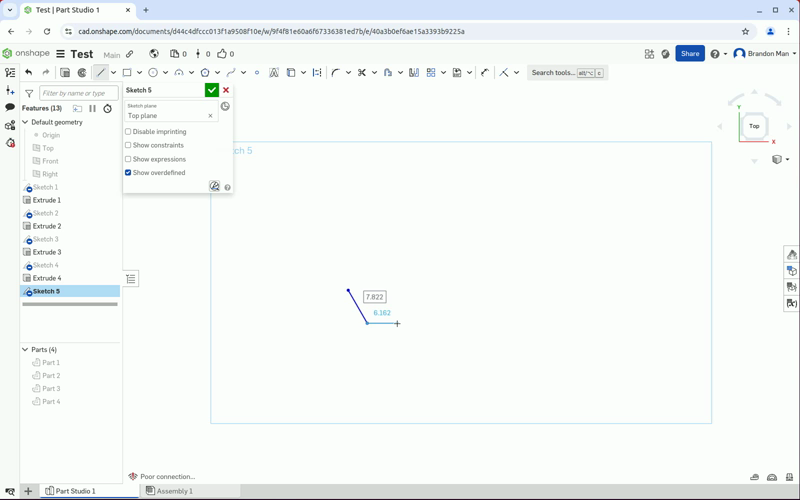
mouse_move(404, 301)
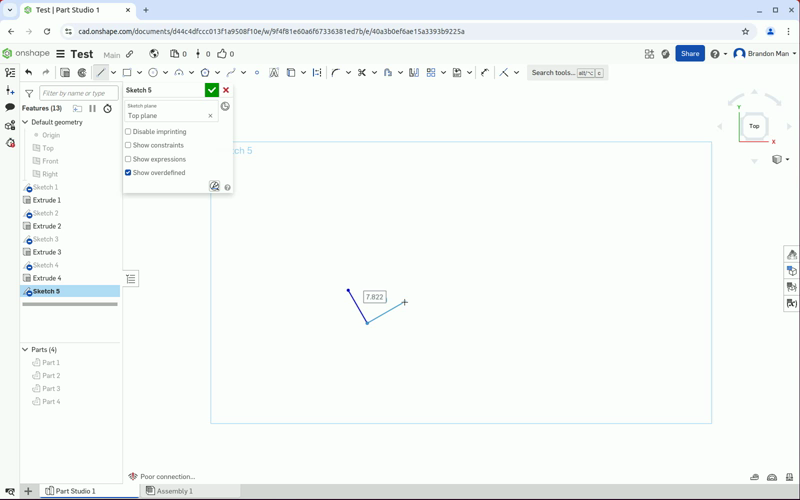
click(404, 301)
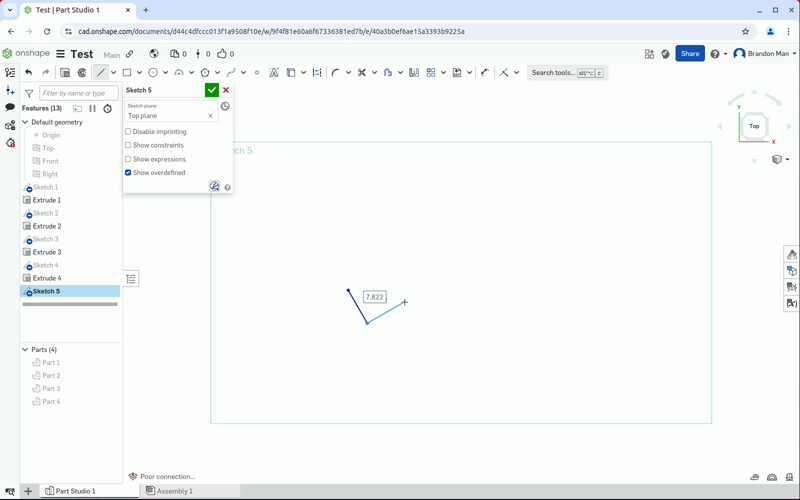
key_up(shift)
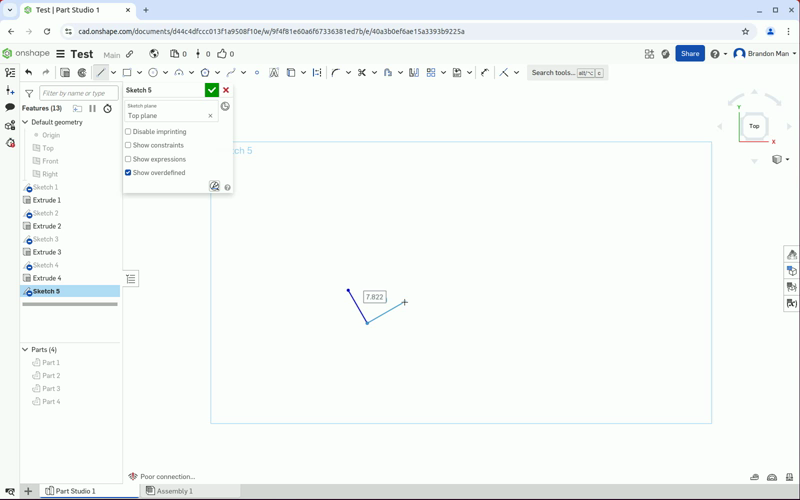
key_down(shift)
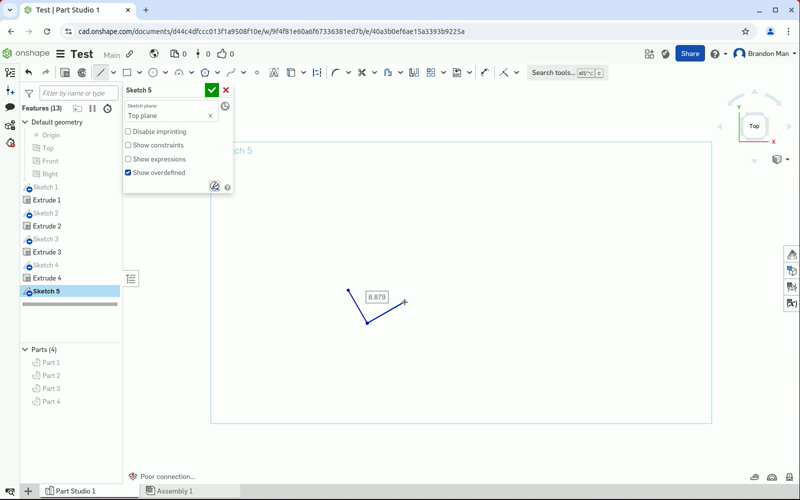
mouse_move(434, 301)
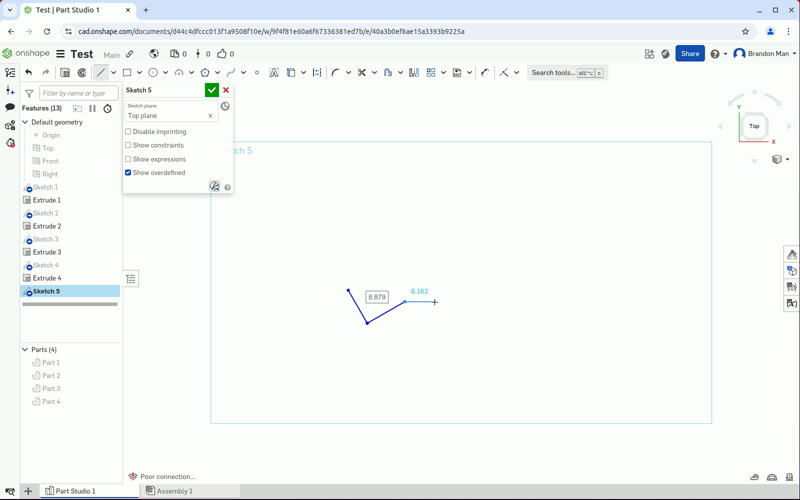
mouse_move(386, 268)
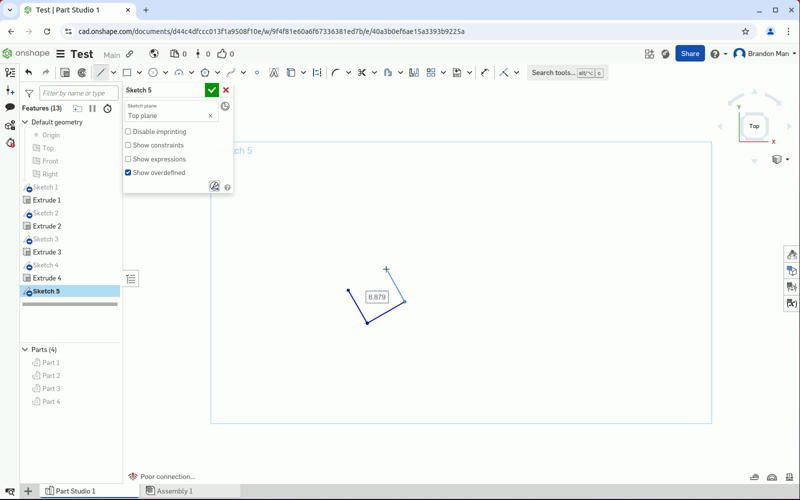
click(386, 268)
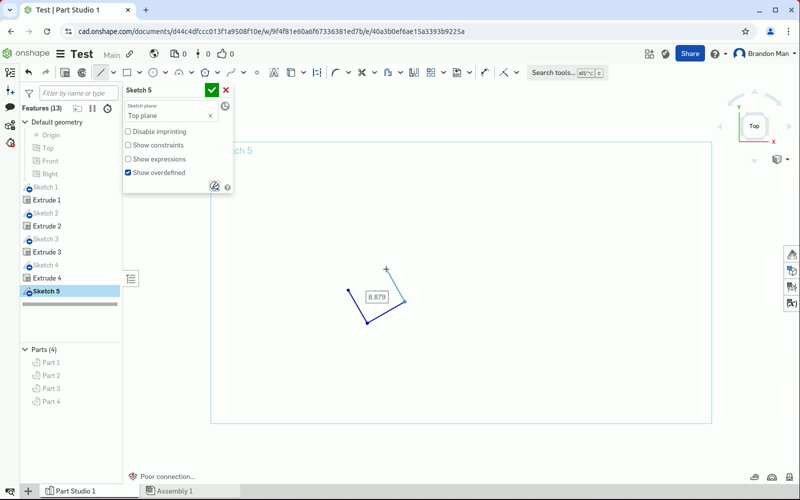
key_up(shift)
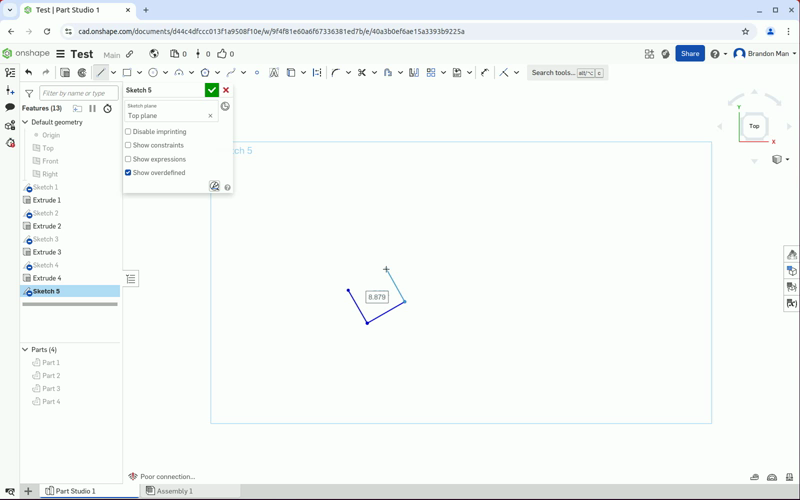
mouse_move(416, 268)
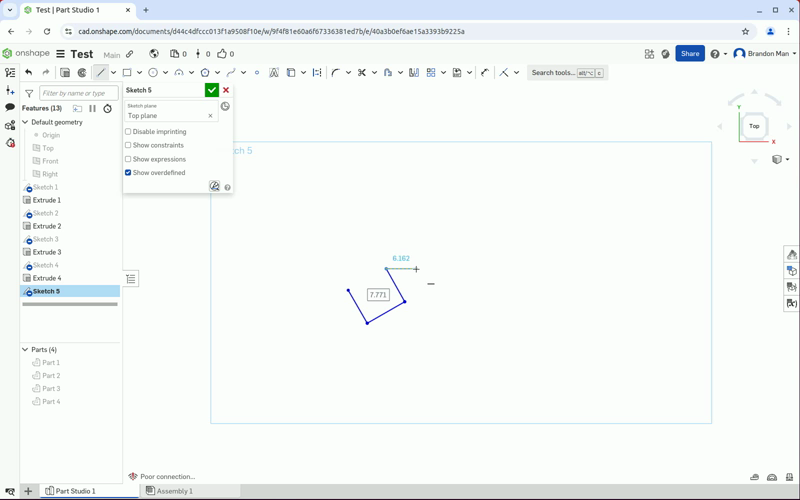
key_down(shift)
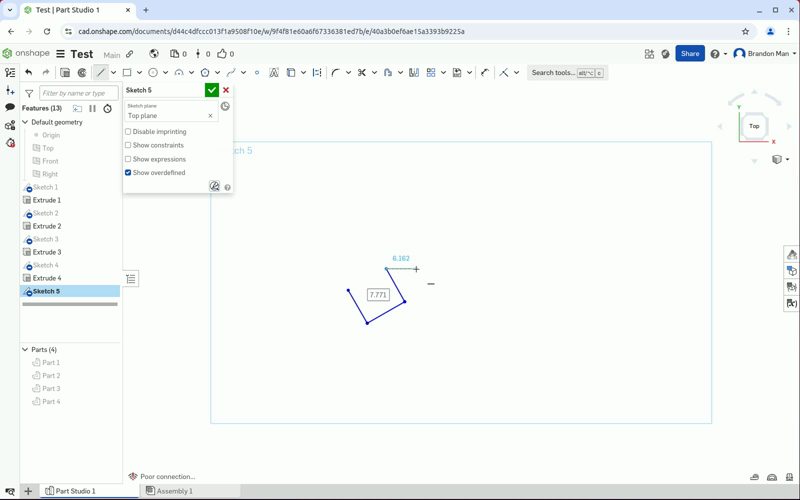
mouse_move(348, 290)
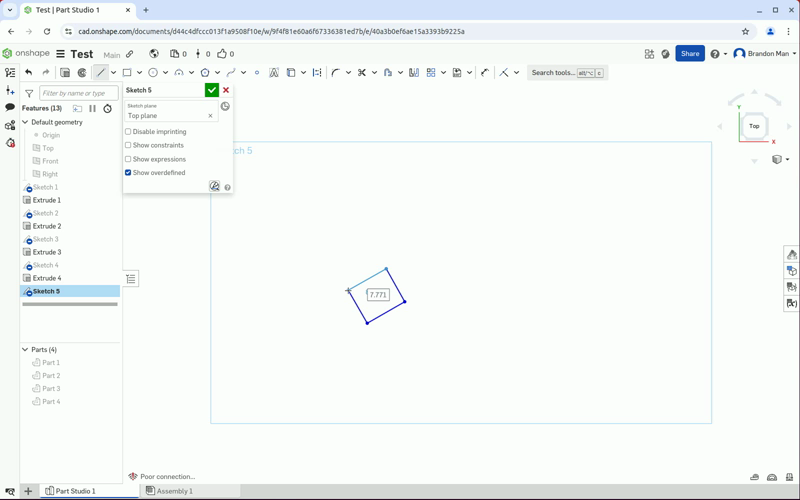
key_up(shift)
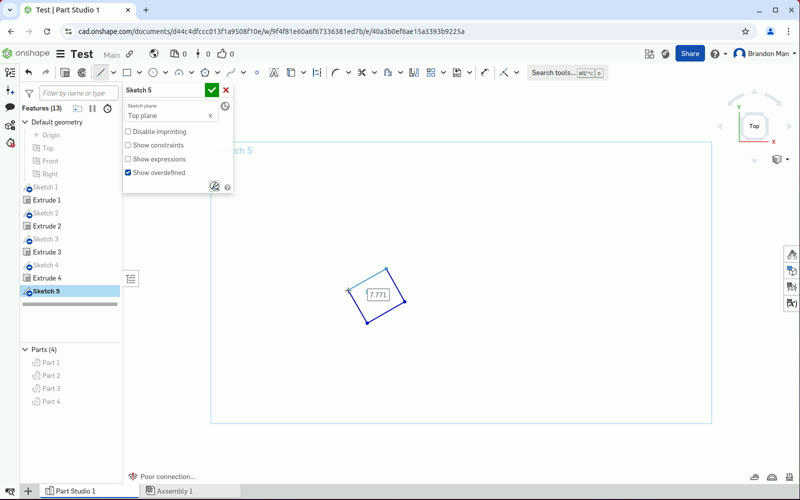
click(348, 290)
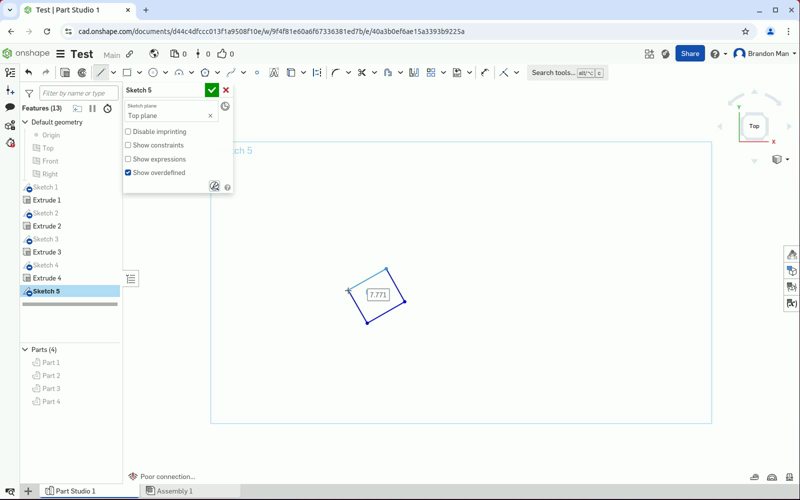
key(esc)
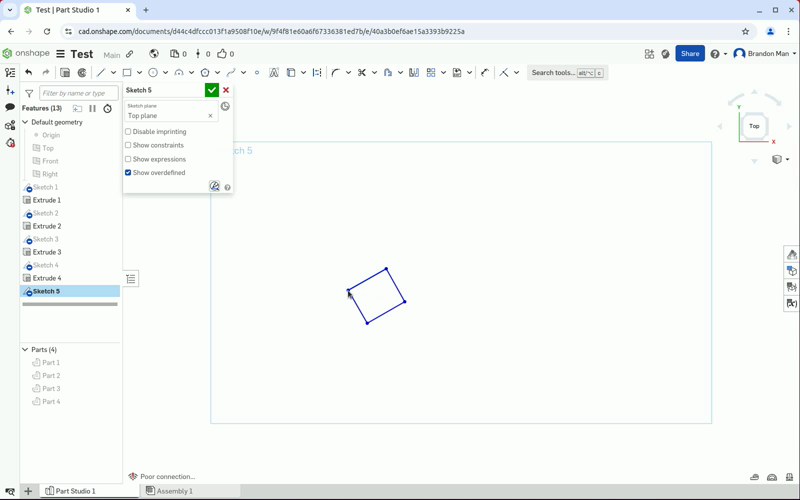
mouse_move(369, 316)
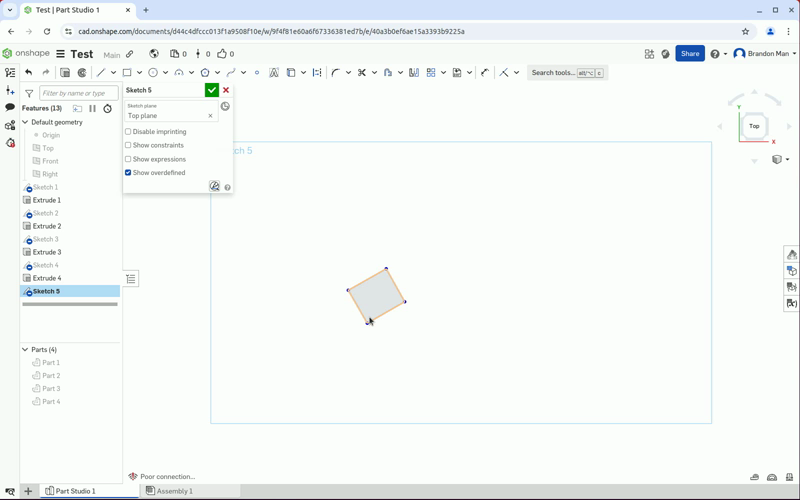
scroll(6)
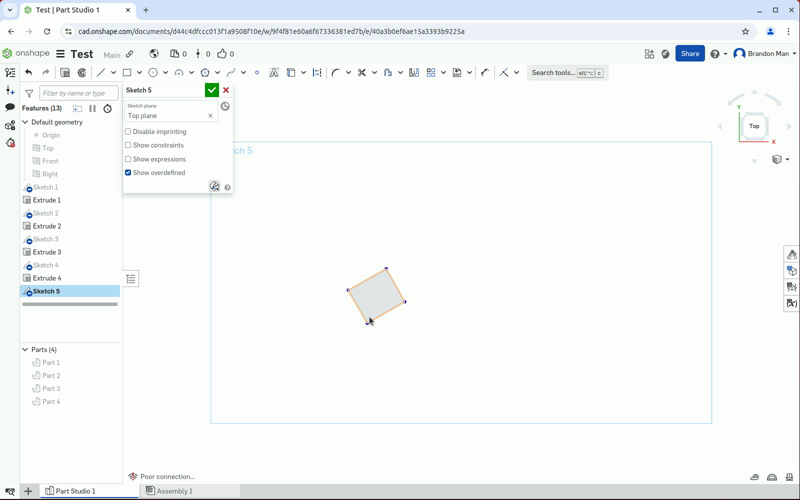
scroll(6)
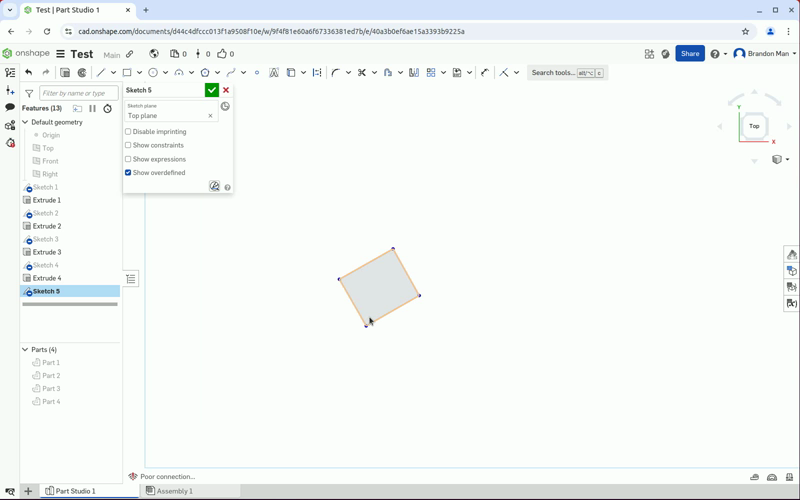
scroll(6)
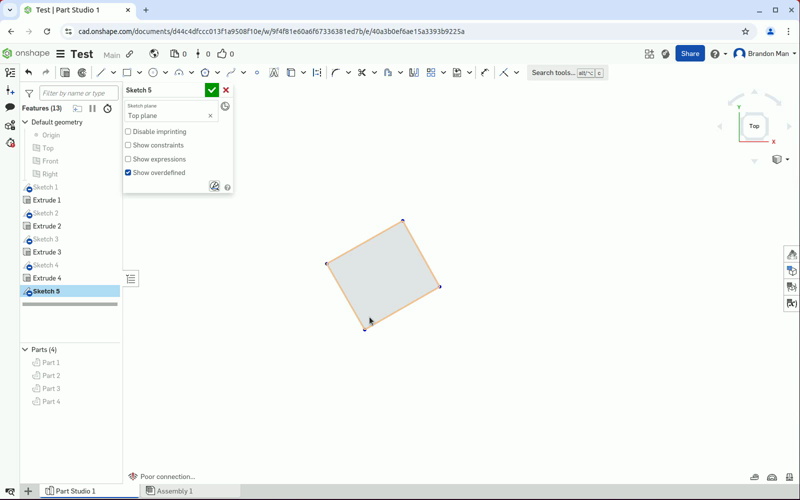
scroll(6)
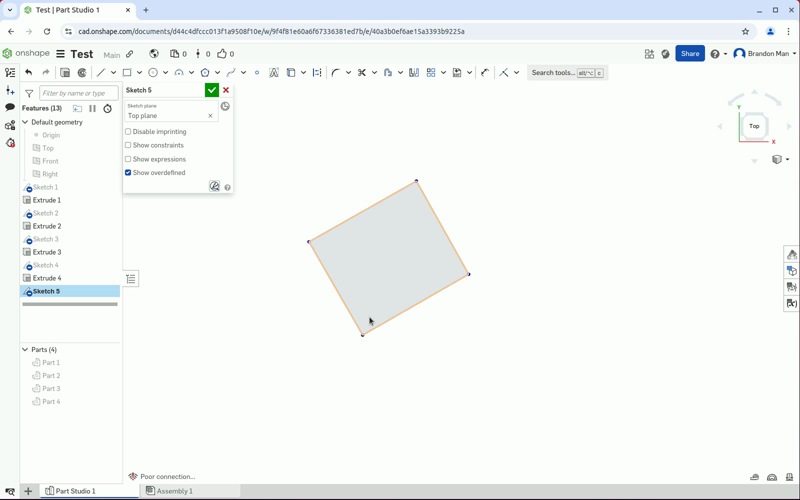
scroll(6)
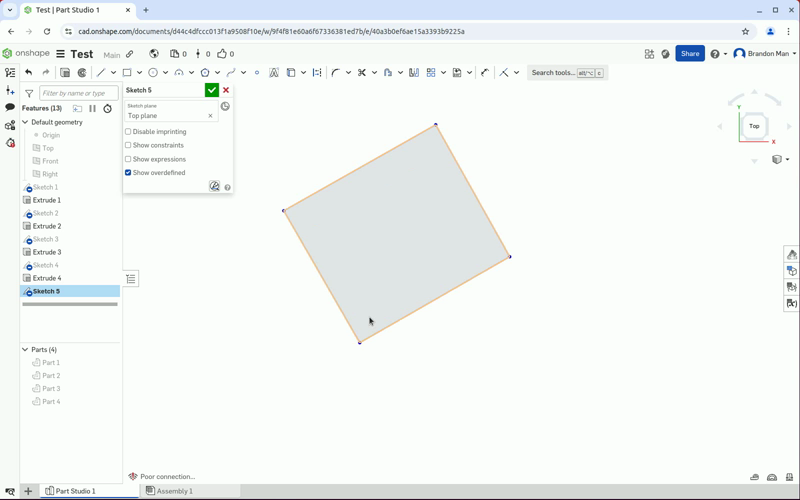
scroll(6)
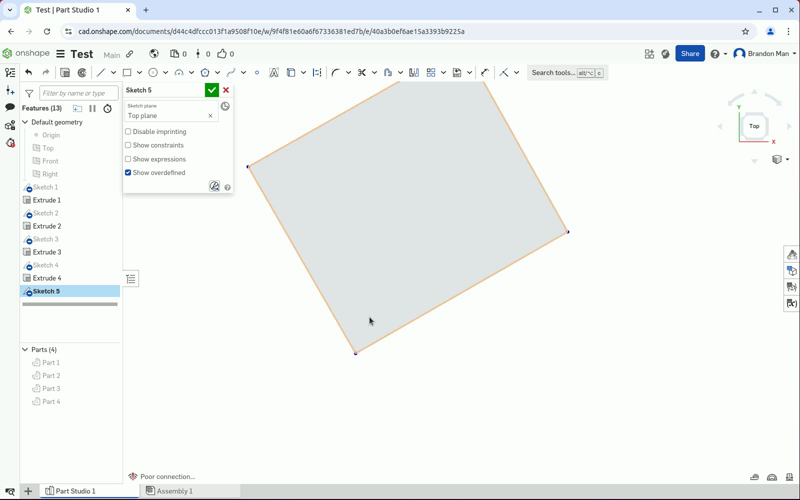
scroll(6)
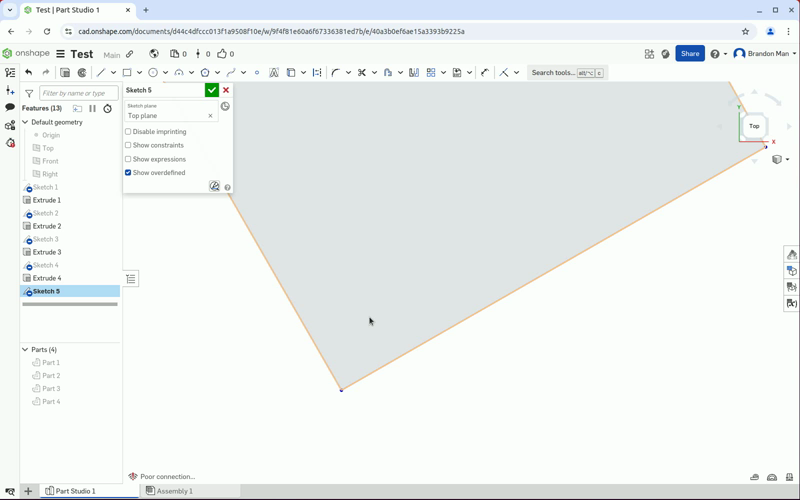
click(369, 316)
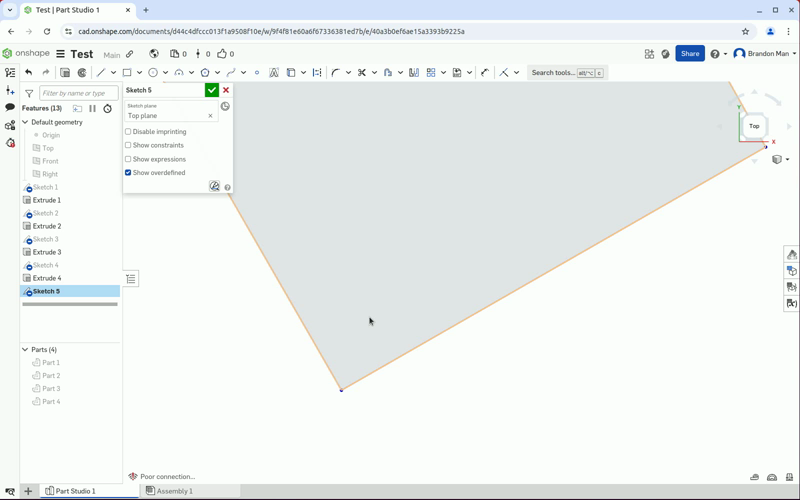
scroll(-6)
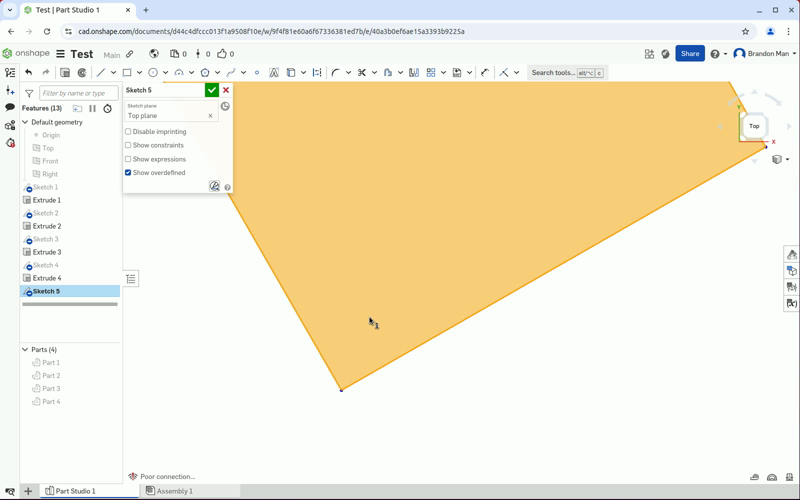
scroll(-6)
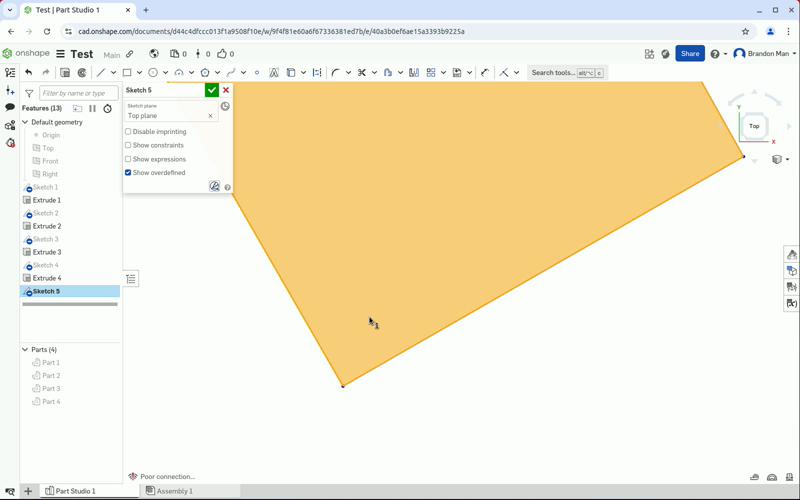
scroll(-6)
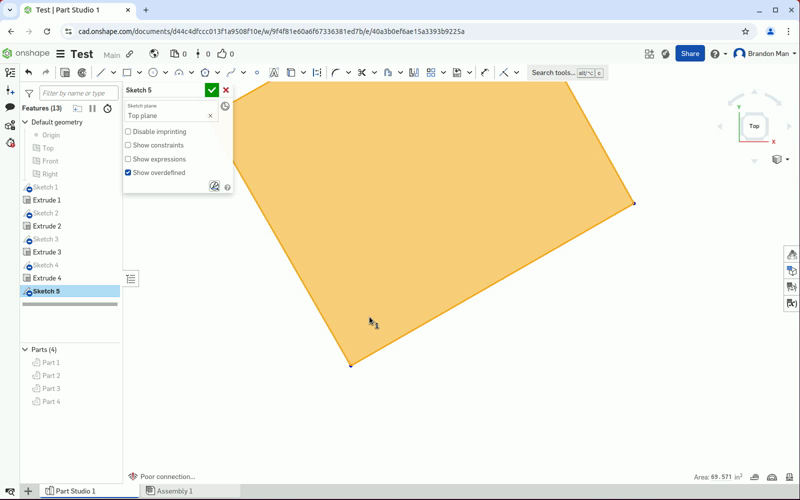
scroll(-6)
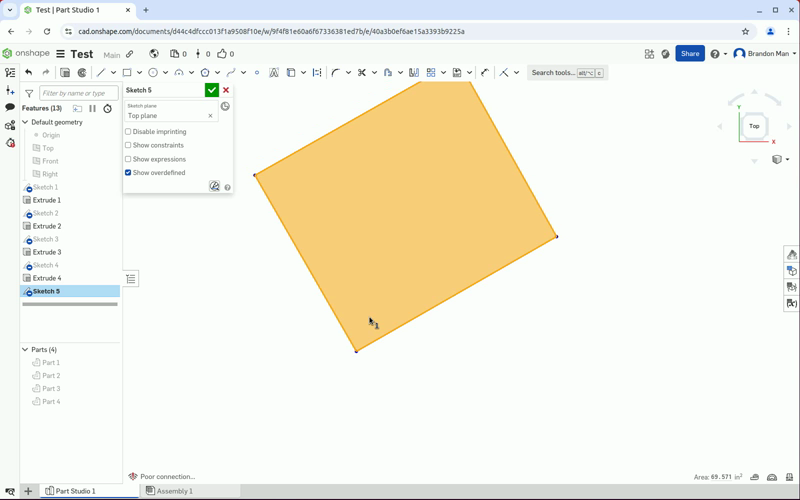
scroll(-6)
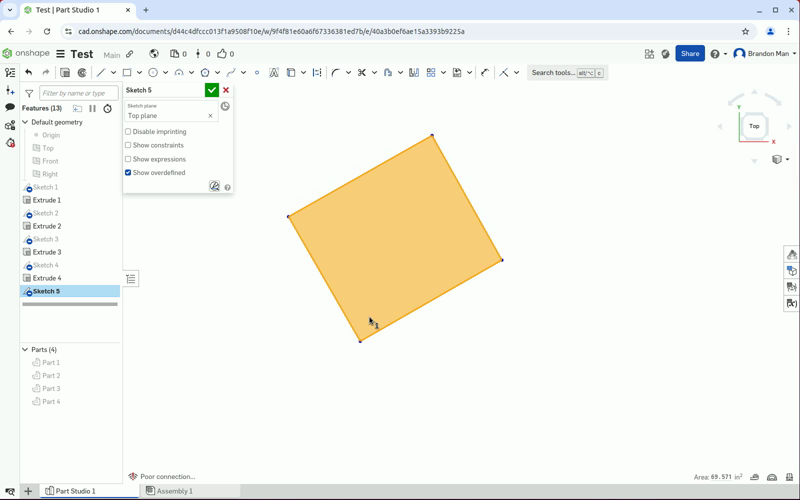
scroll(-6)
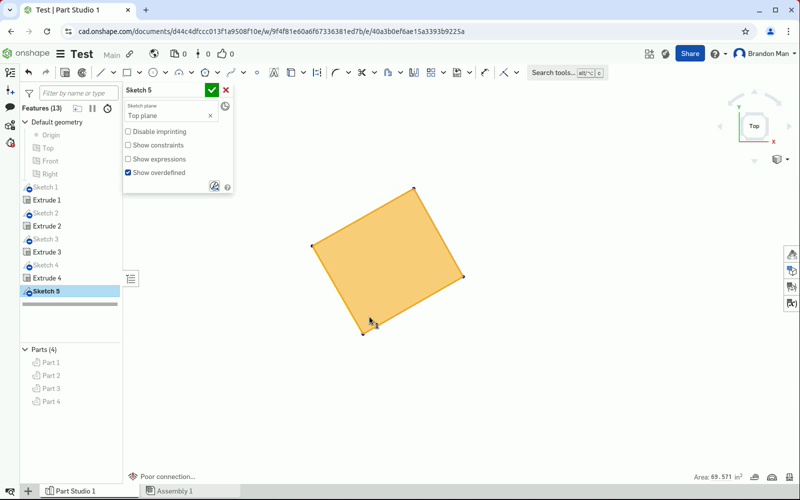
scroll(-6)
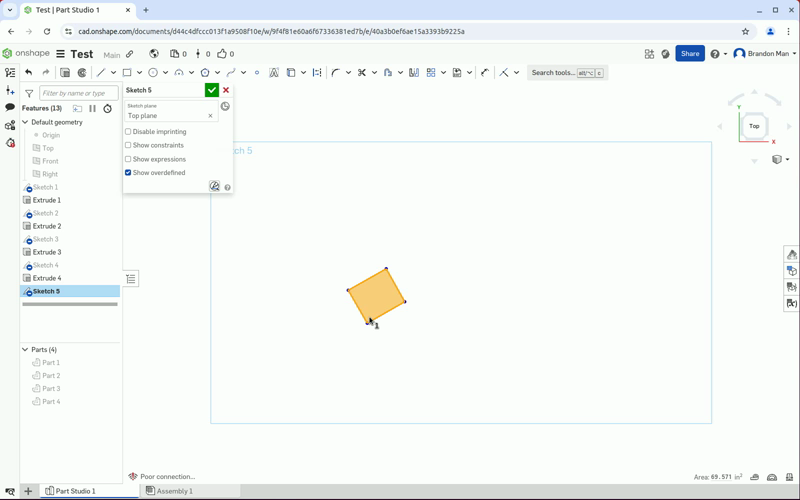
mouse_move(73, 352)
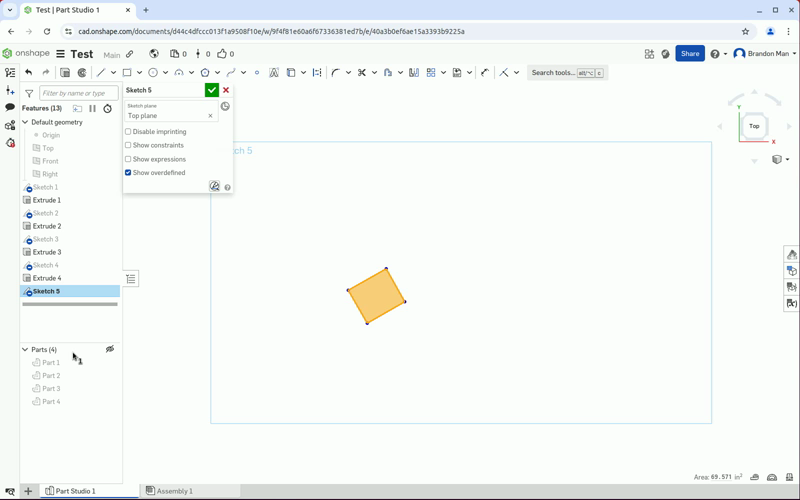
key(shift+y)
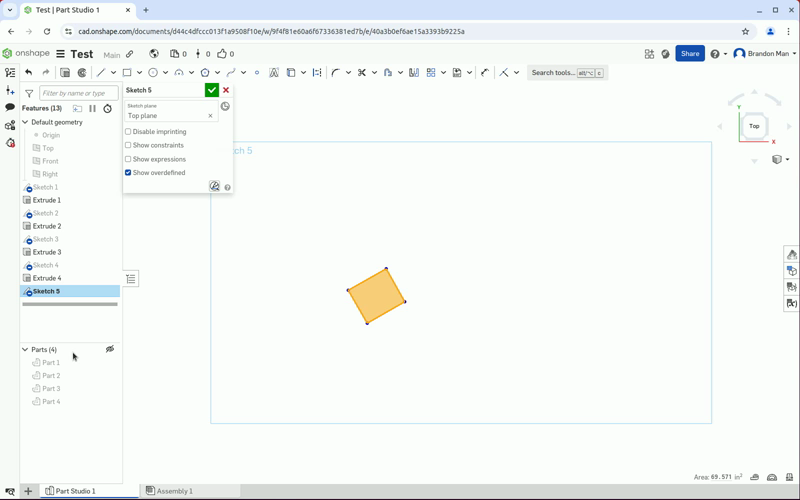
key(shift+e)
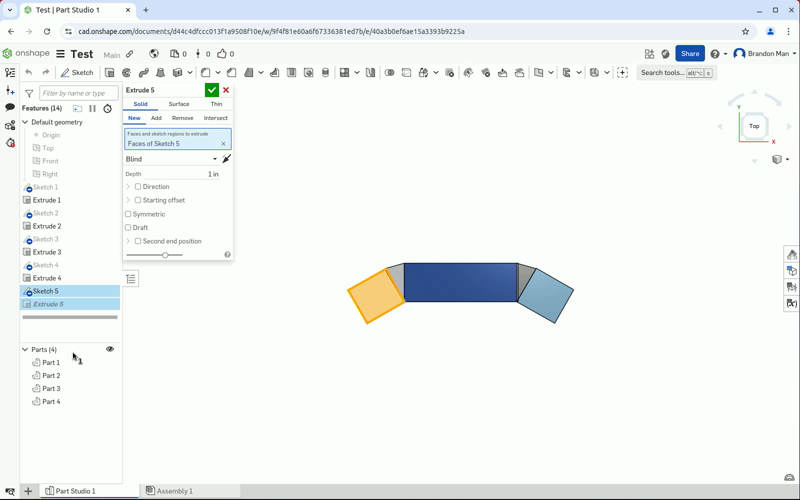
mouse_move(143, 106)
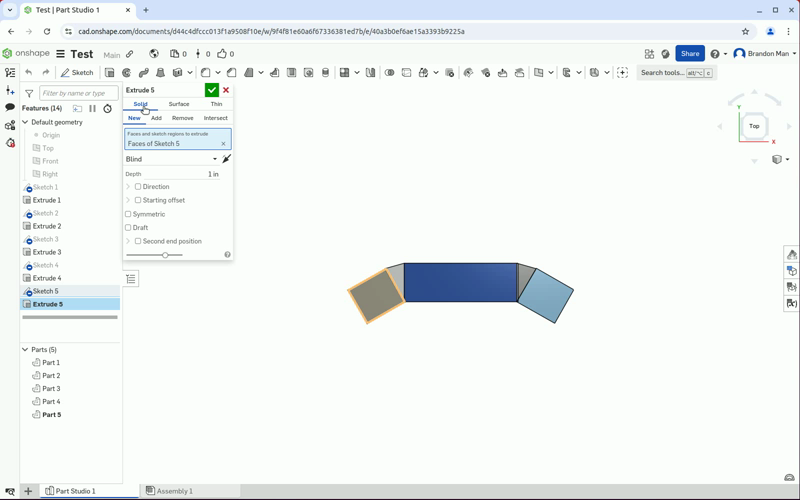
click(143, 106)
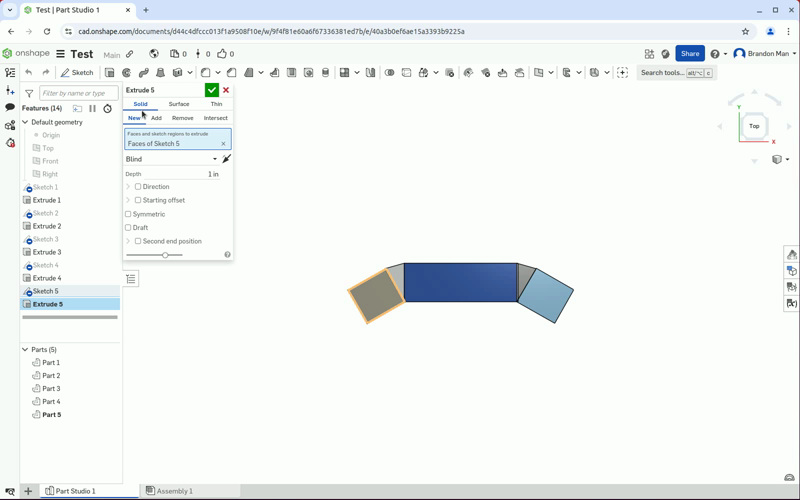
mouse_move(137, 120)
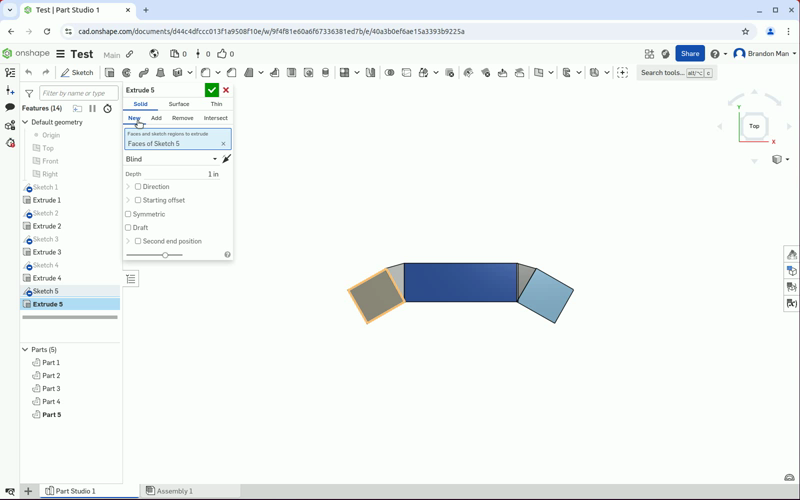
click(137, 120)
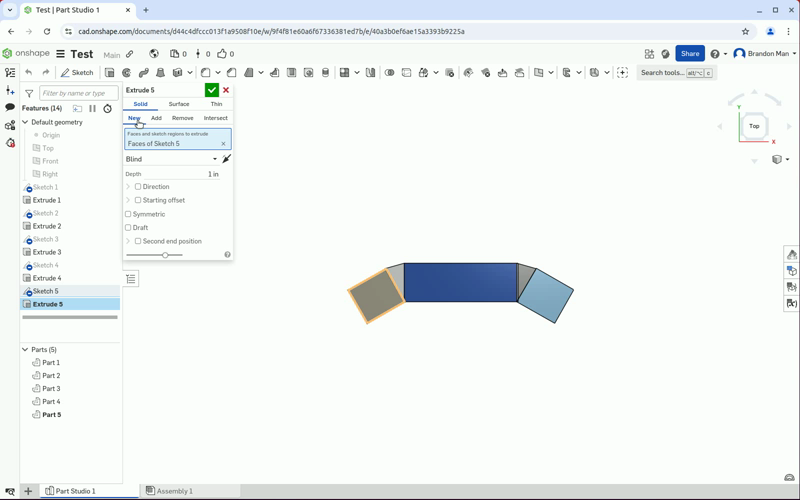
key(tab, 4)
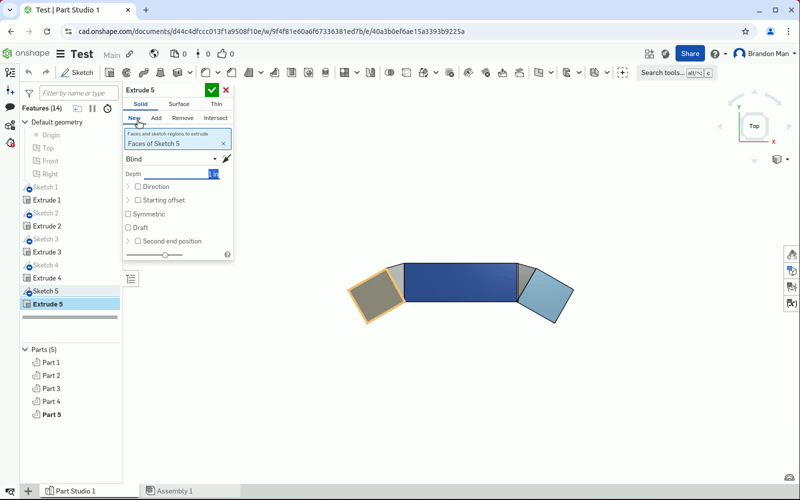
text(0.241)
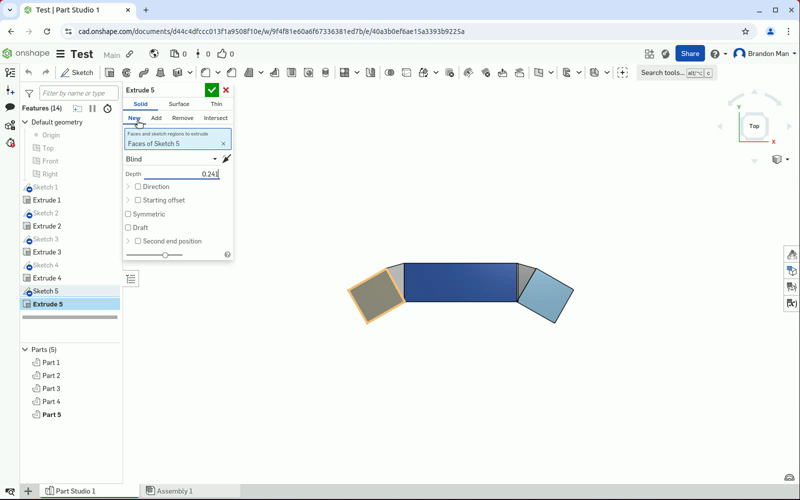
key(enter)
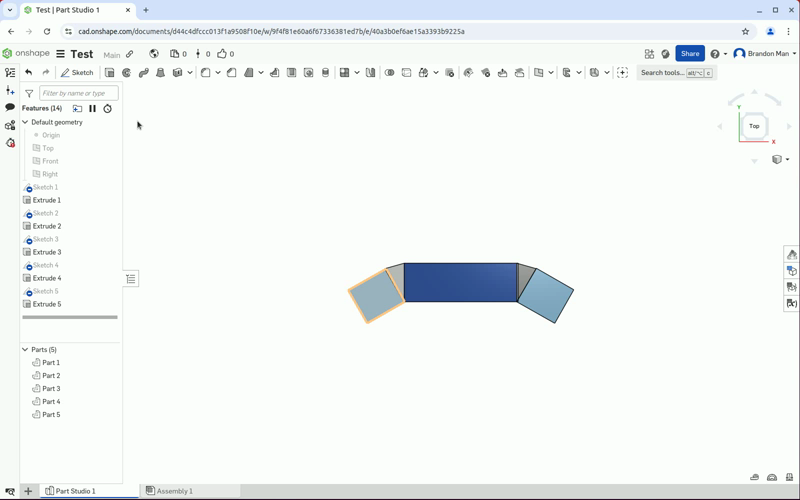
key(shift+h)
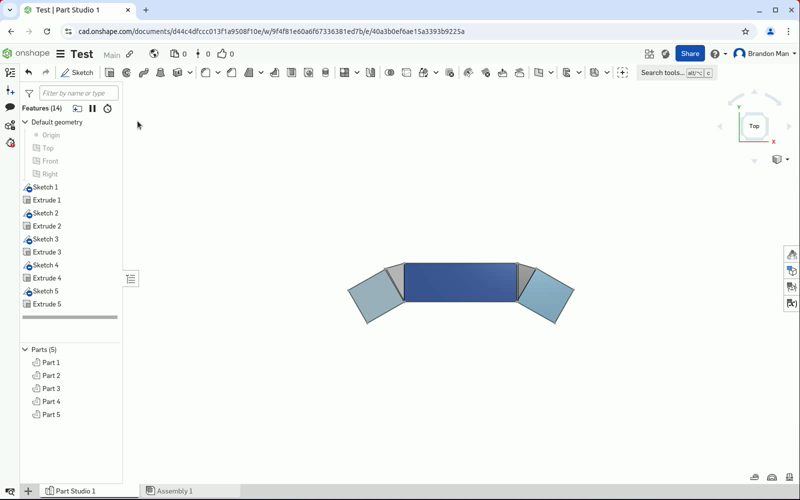
key(shift+h)
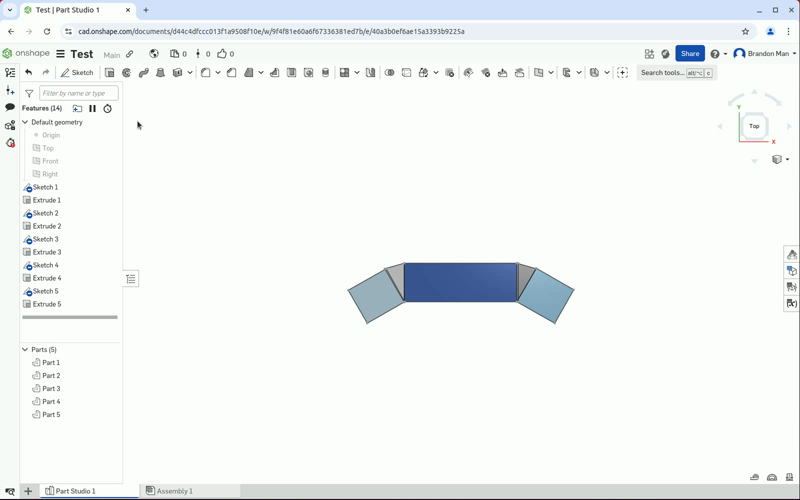
key(shift+7)
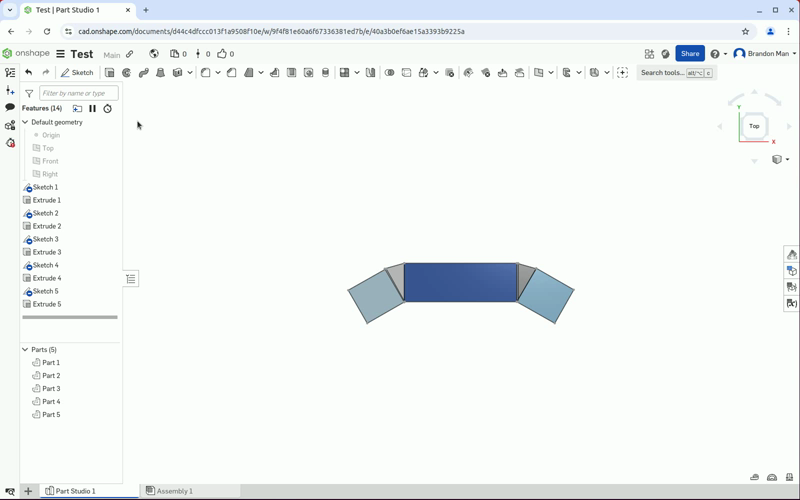
key(up, 3)
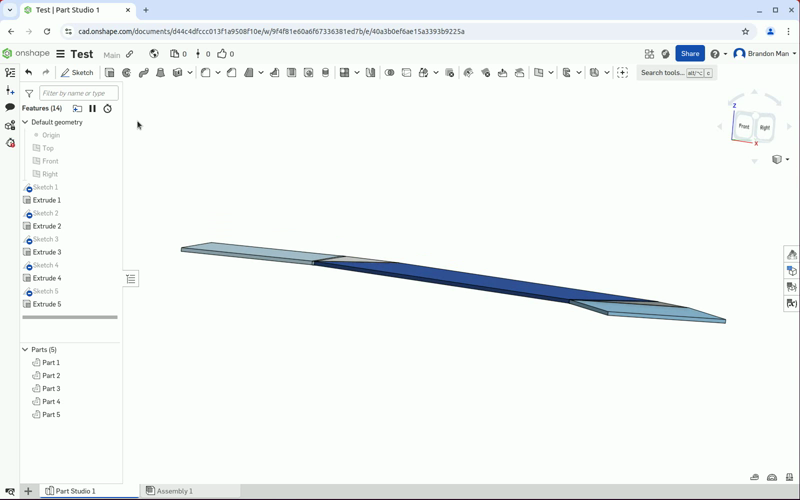
key(left, 3)
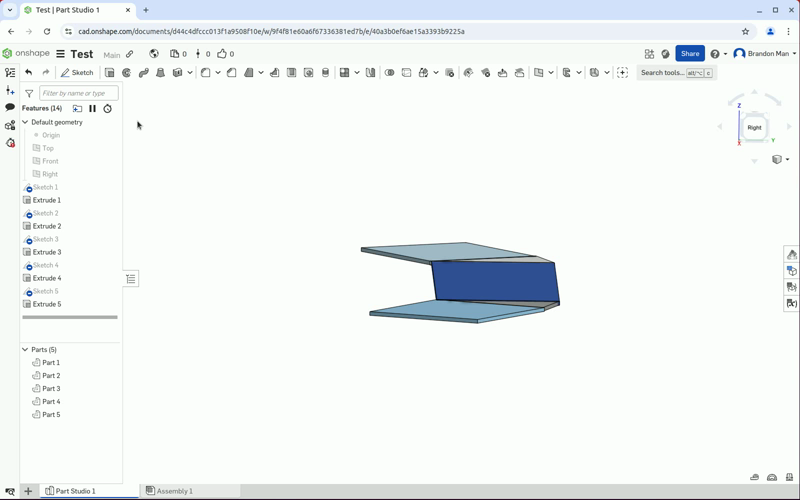
key(right, 3)
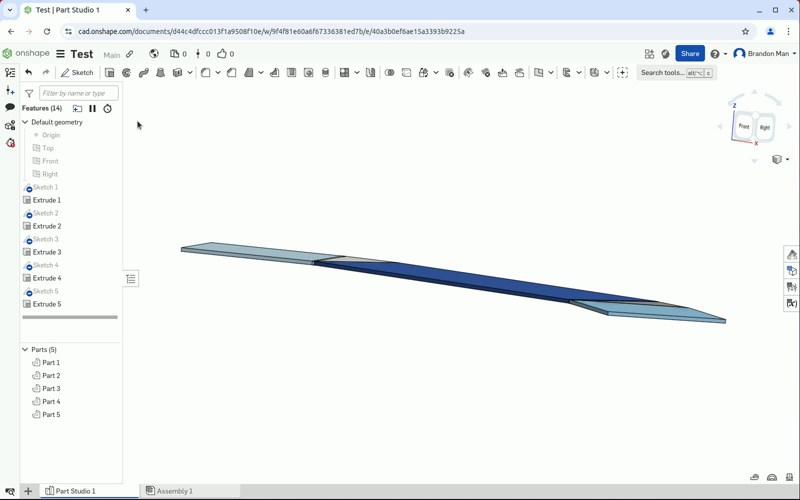
key(down, 3)
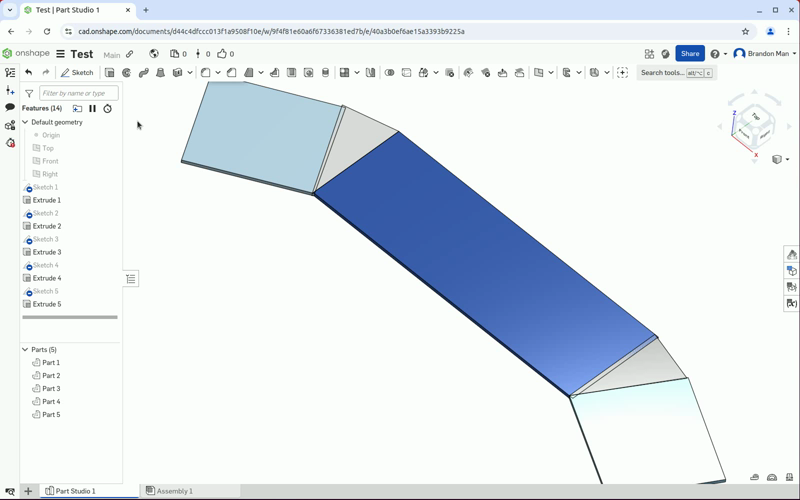
mouse_move(73, 189)
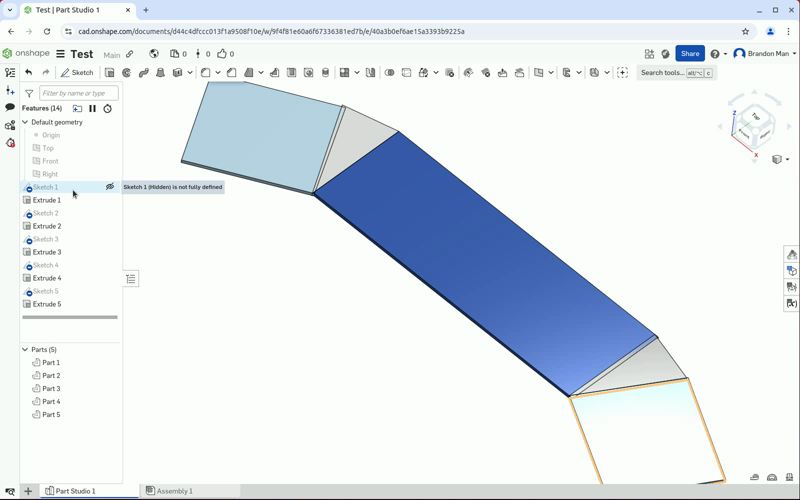
click(73, 189)